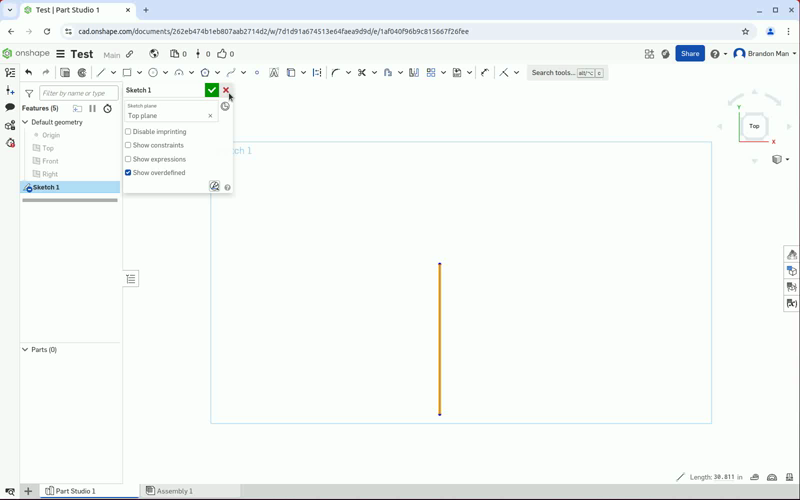
key(shift+h)
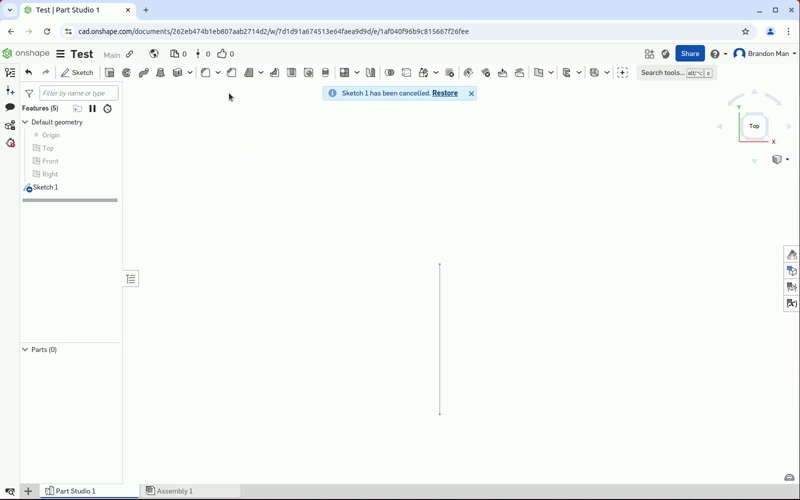
key(shift+s)
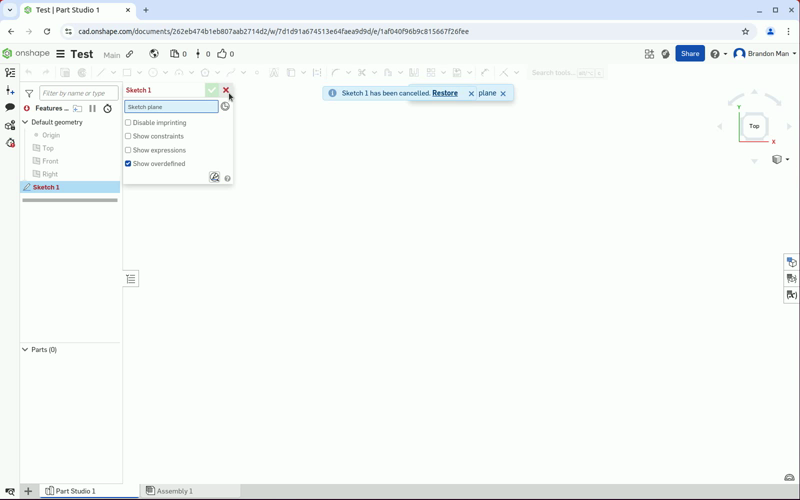
mouse_move(73, 150)
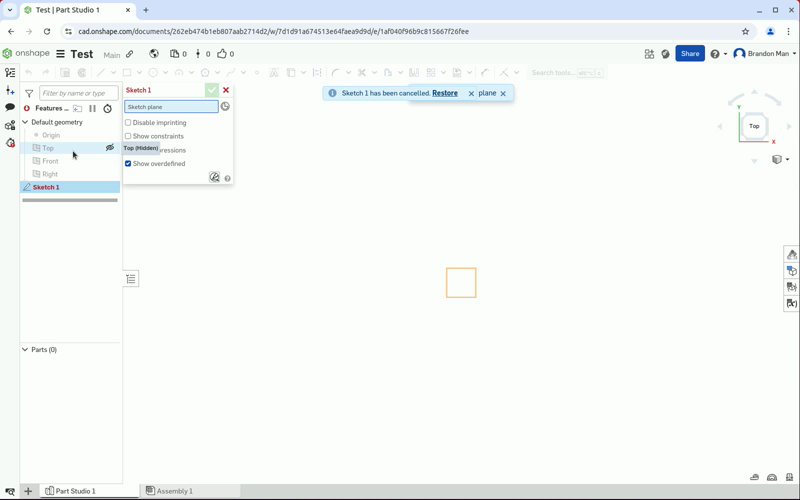
click(73, 150)
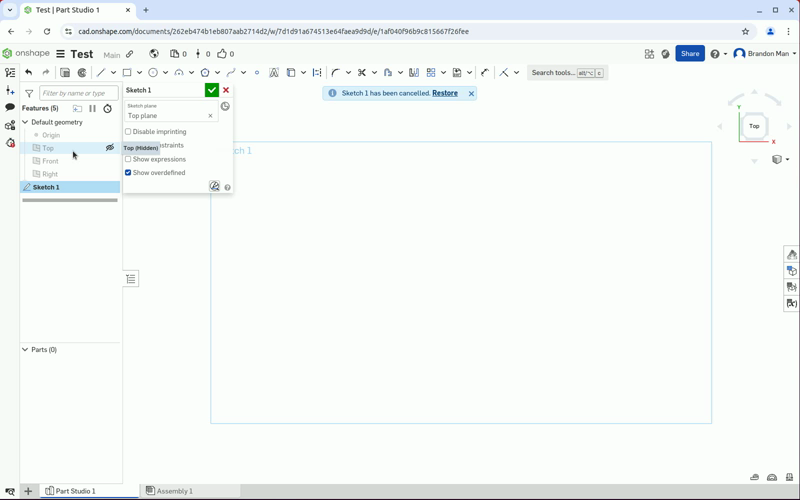
mouse_move(73, 352)
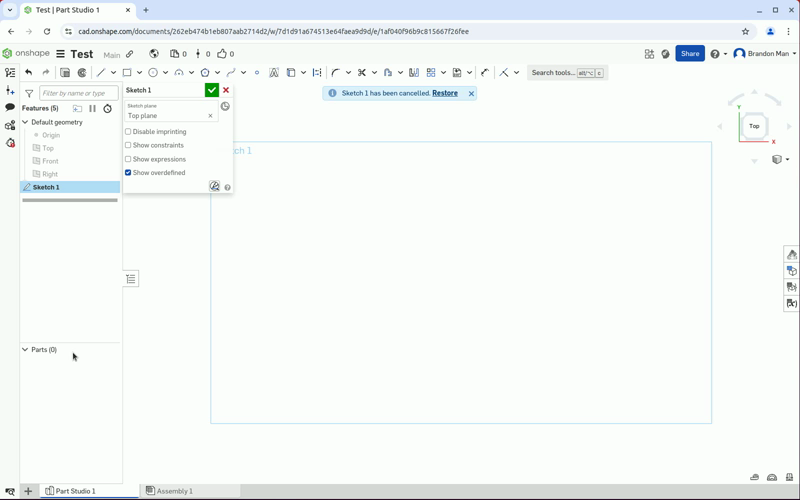
key(y)
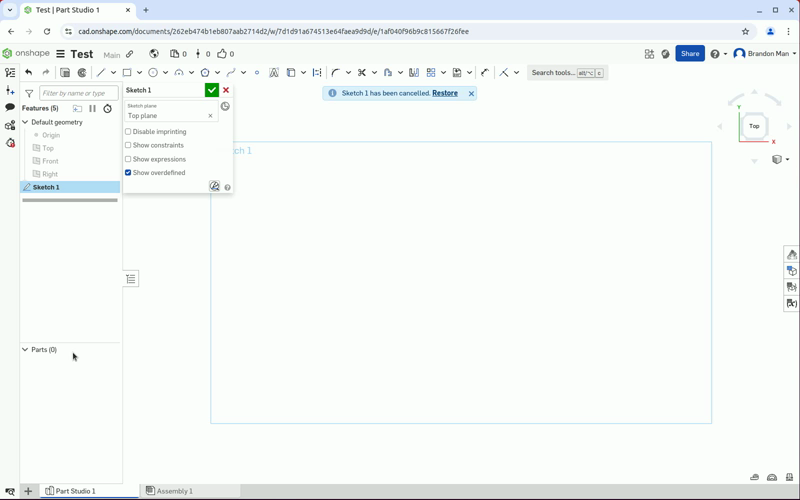
key(c)
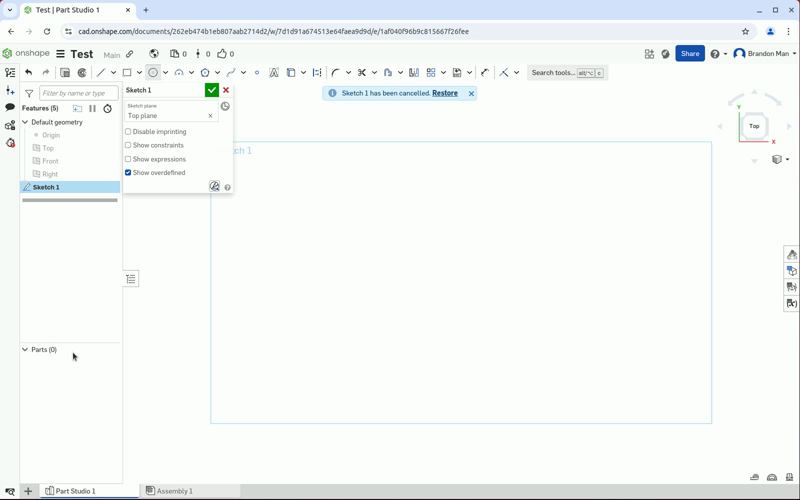
key_down(shift)
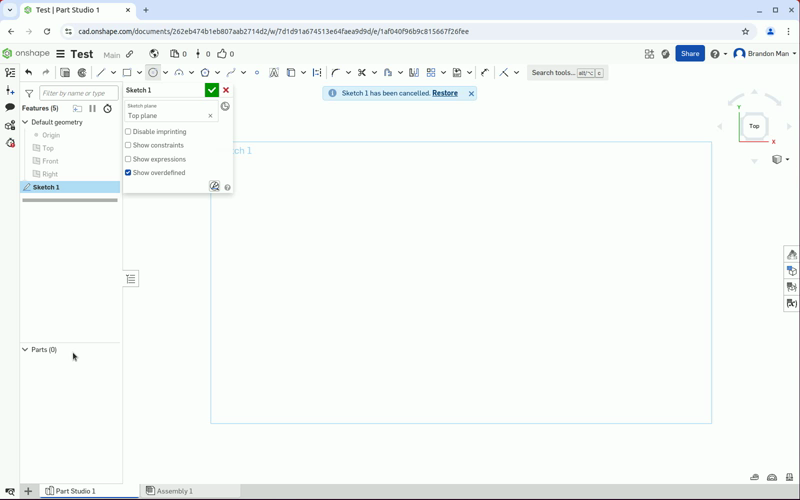
mouse_move(460, 282)
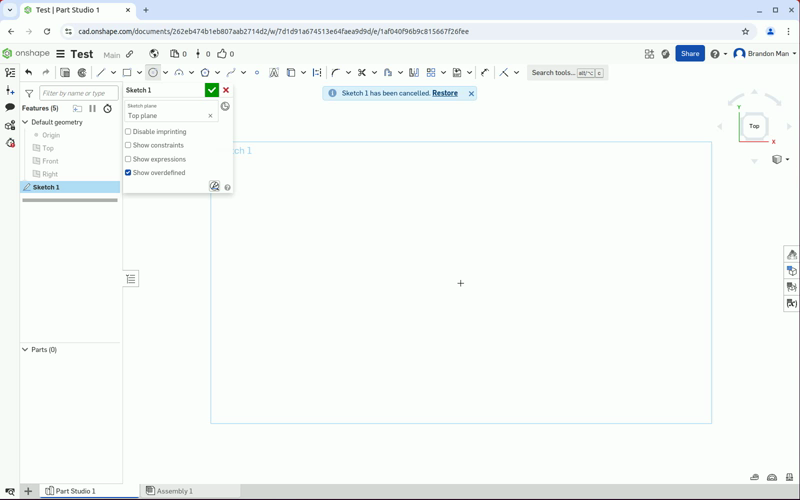
click(460, 282)
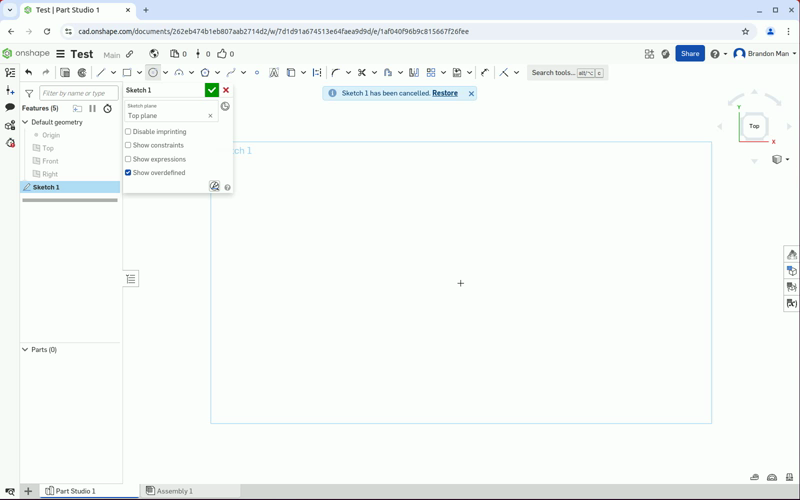
key_up(shift)
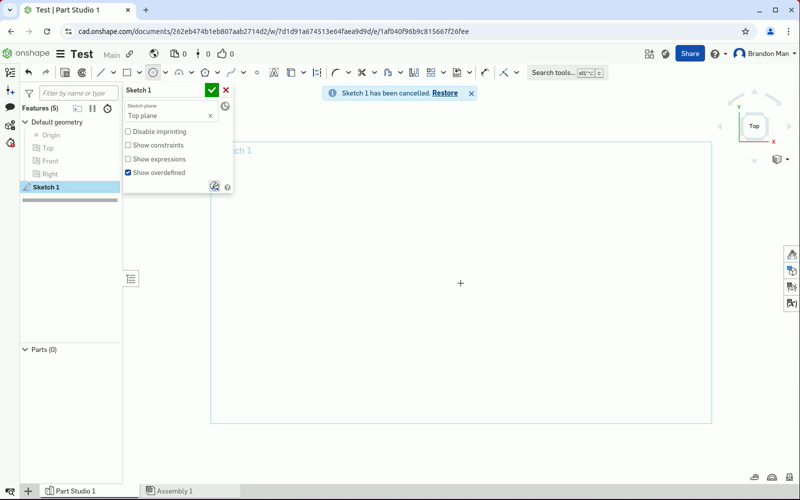
mouse_move(466, 282)
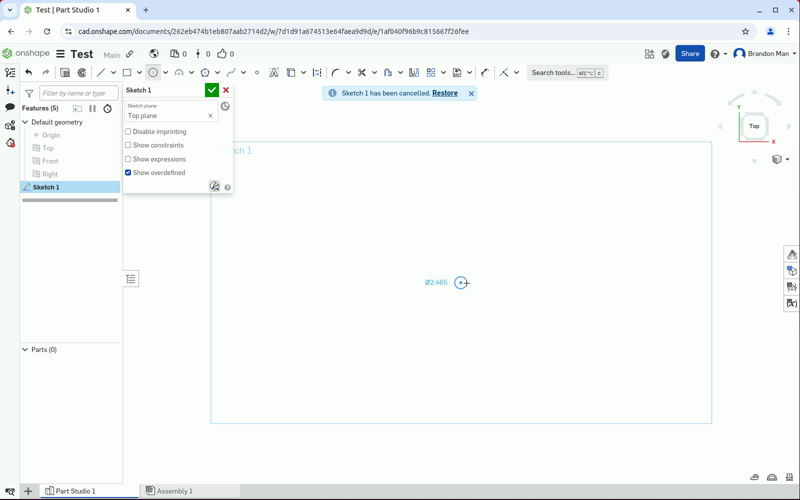
click(466, 282)
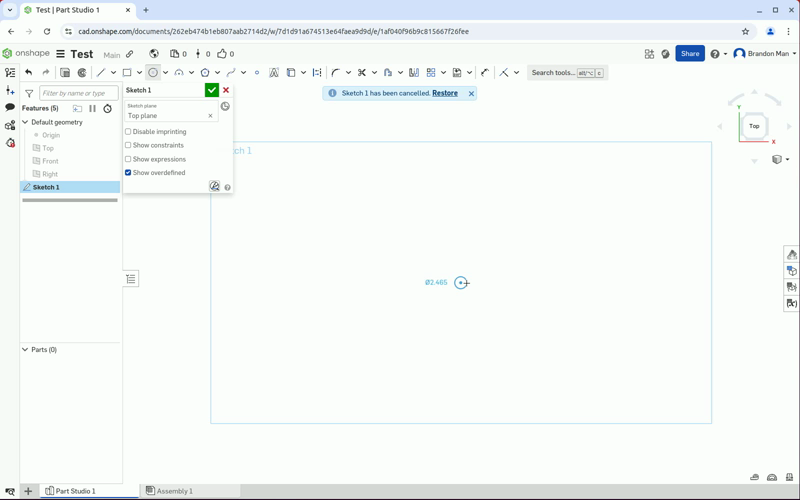
key(esc)
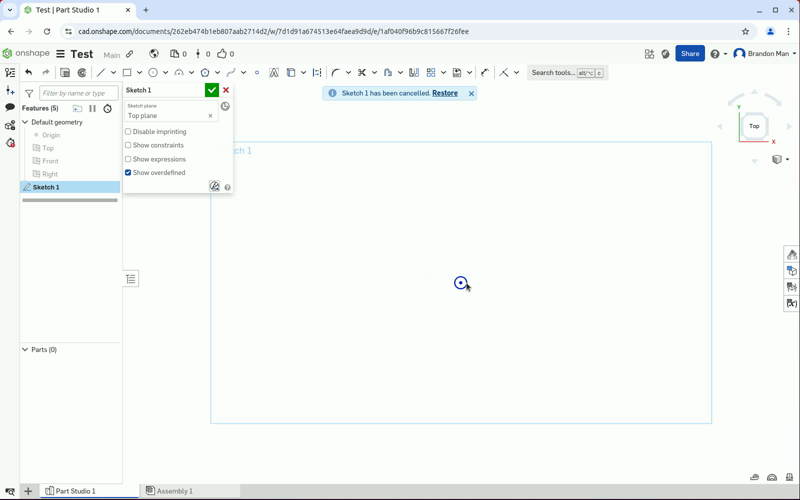
key(c)
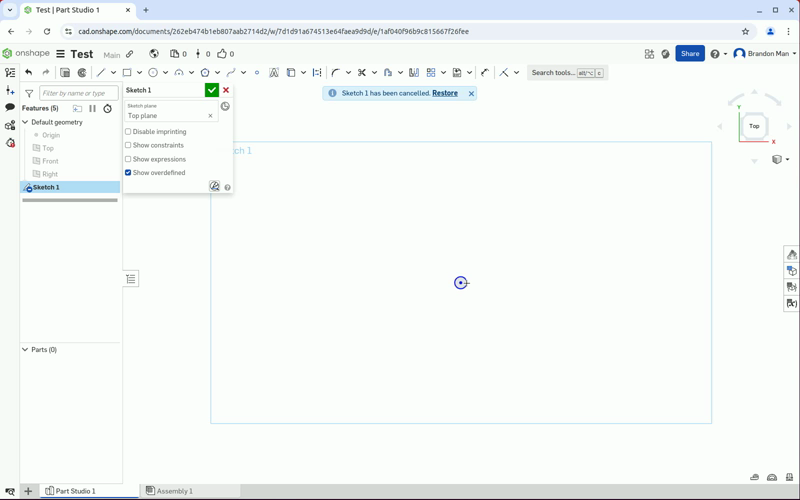
key_down(shift)
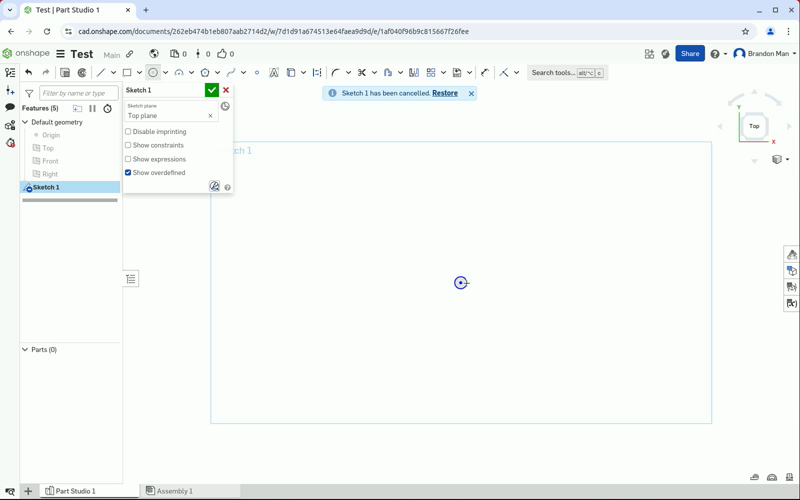
mouse_move(460, 282)
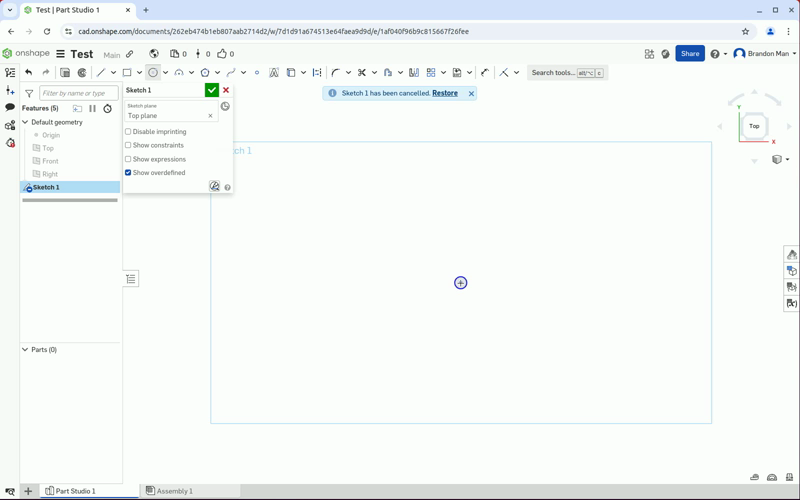
click(460, 282)
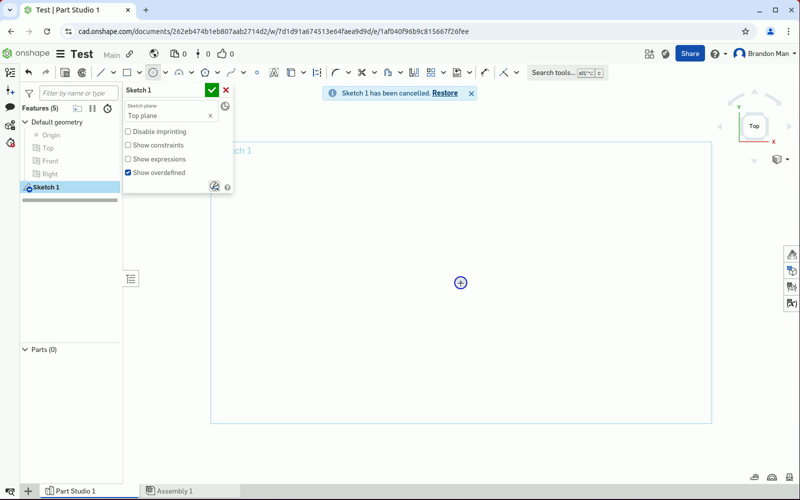
key_up(shift)
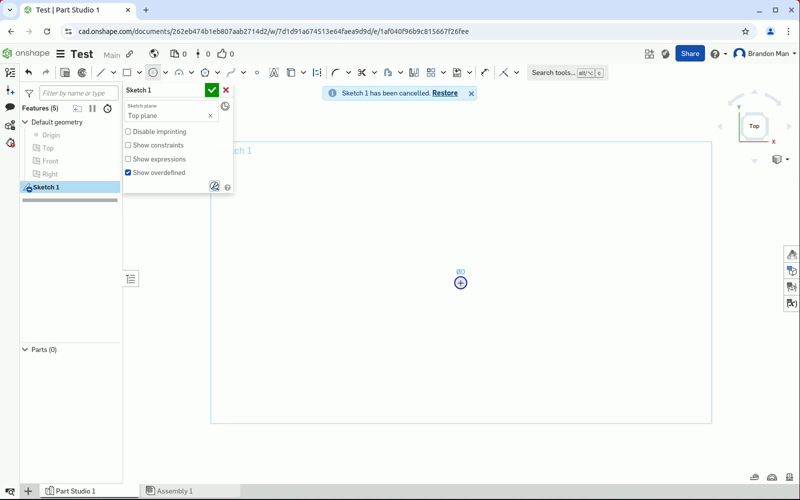
mouse_move(465, 282)
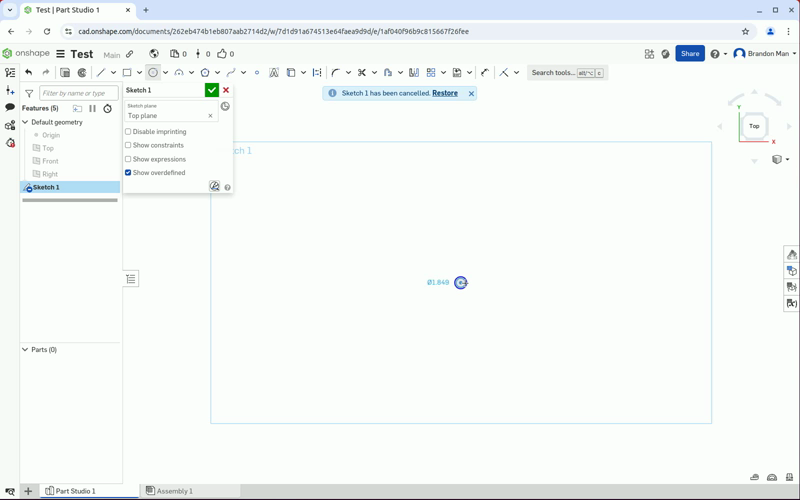
scroll(6)
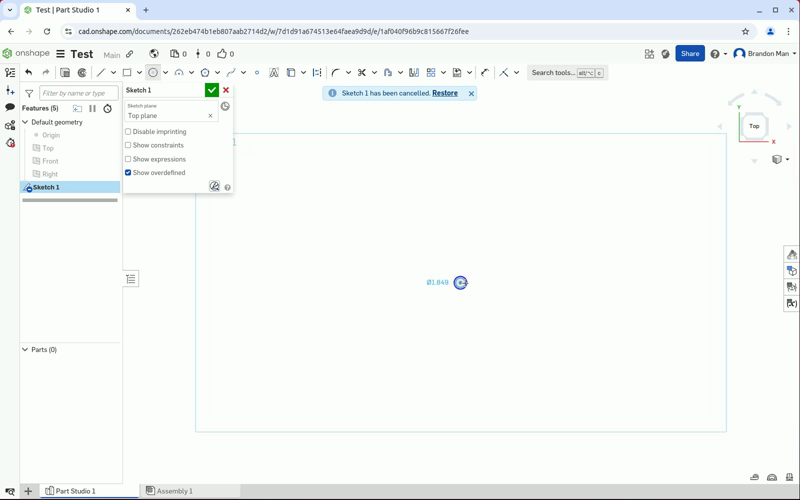
scroll(6)
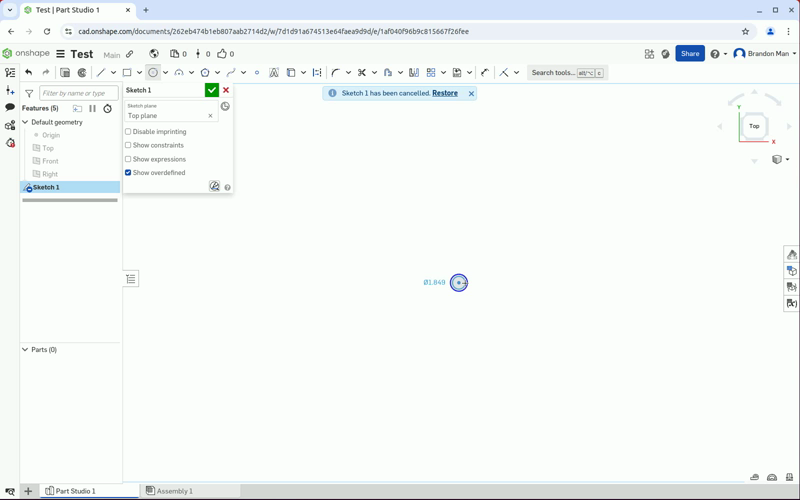
scroll(6)
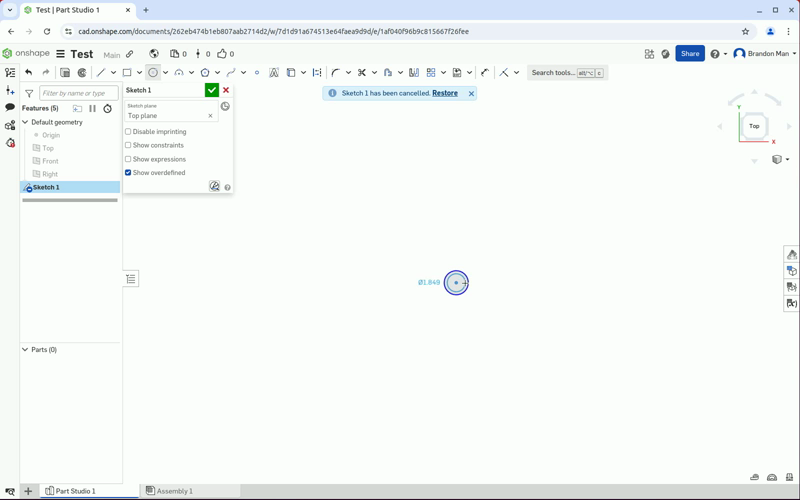
scroll(6)
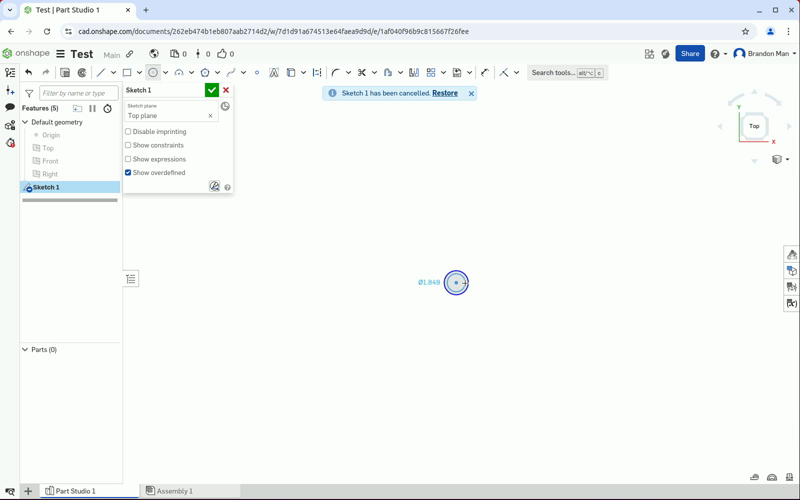
scroll(6)
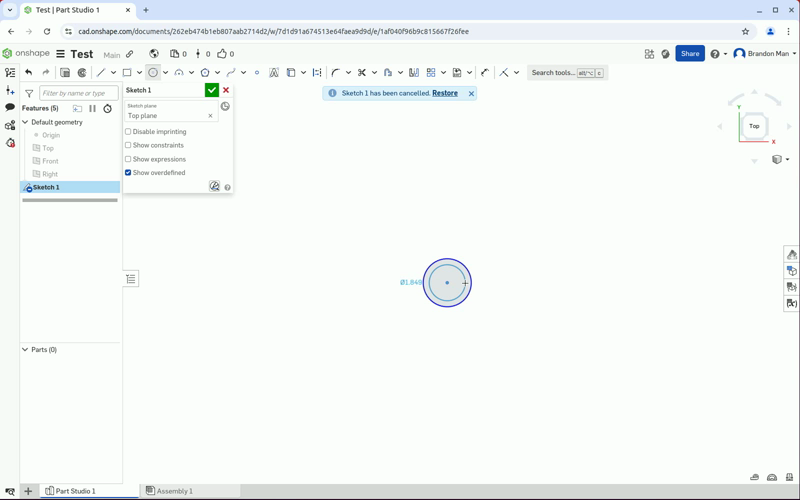
scroll(6)
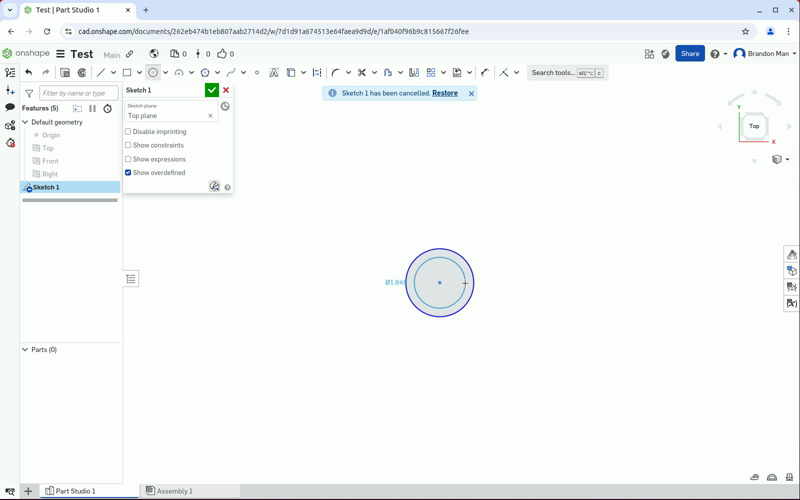
scroll(6)
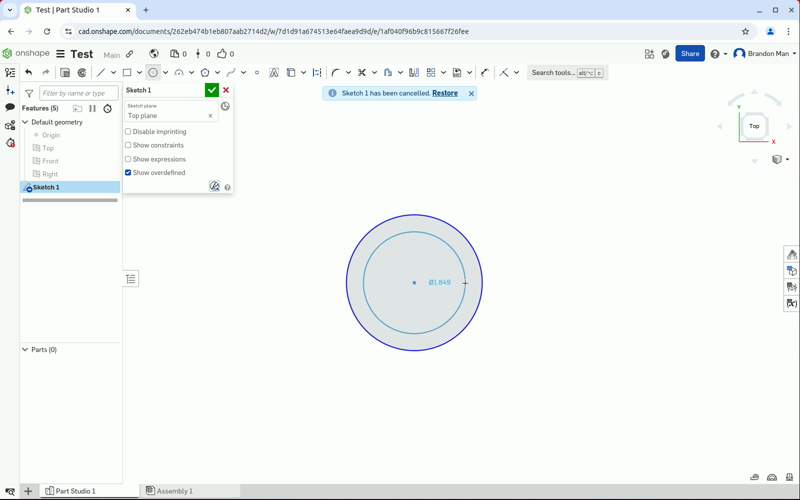
click(465, 282)
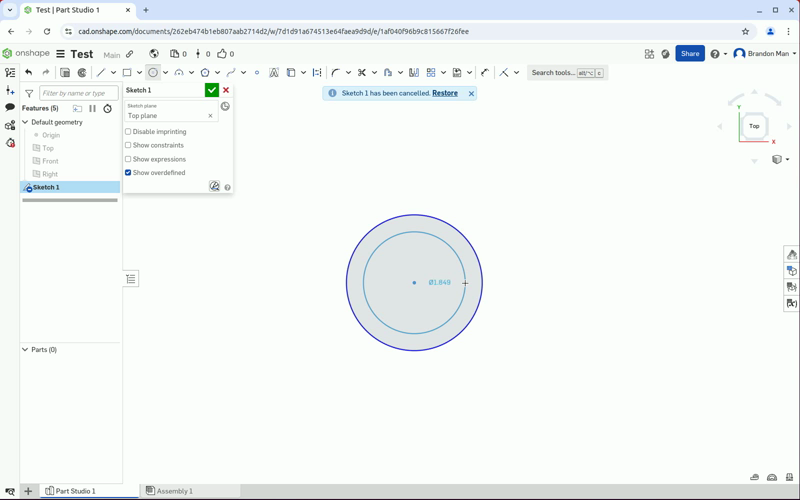
scroll(-6)
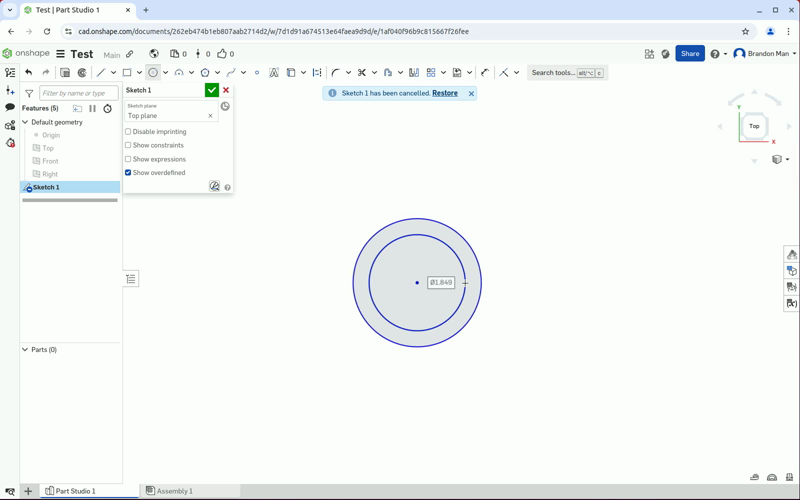
scroll(-6)
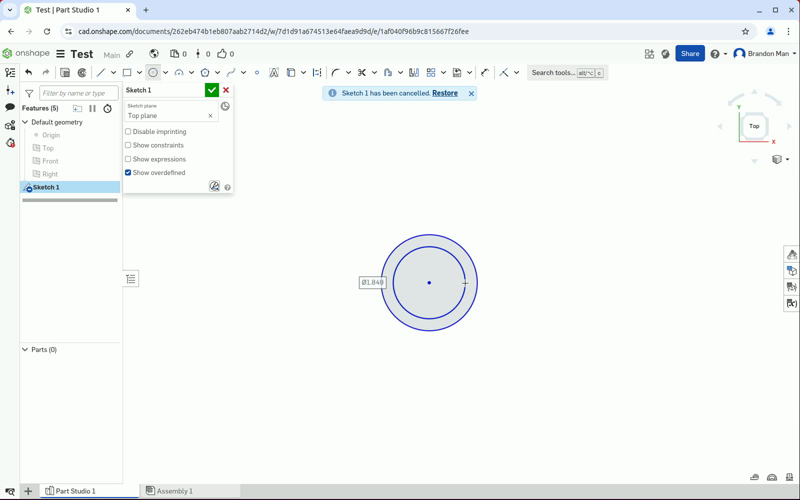
scroll(-6)
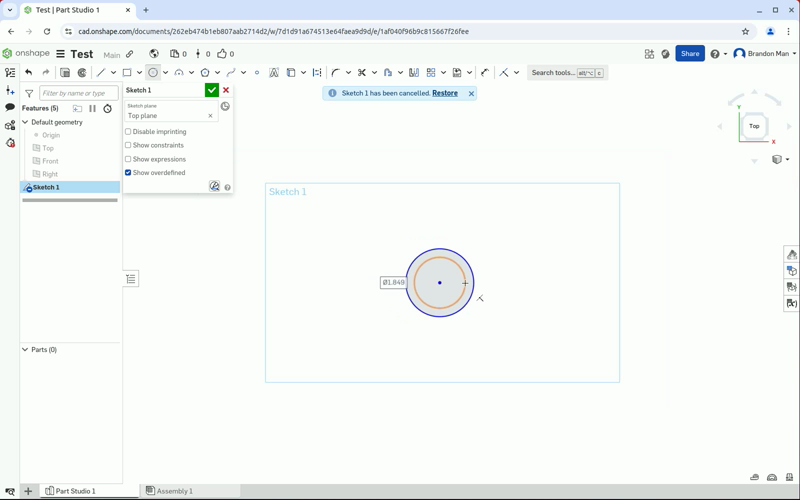
scroll(-6)
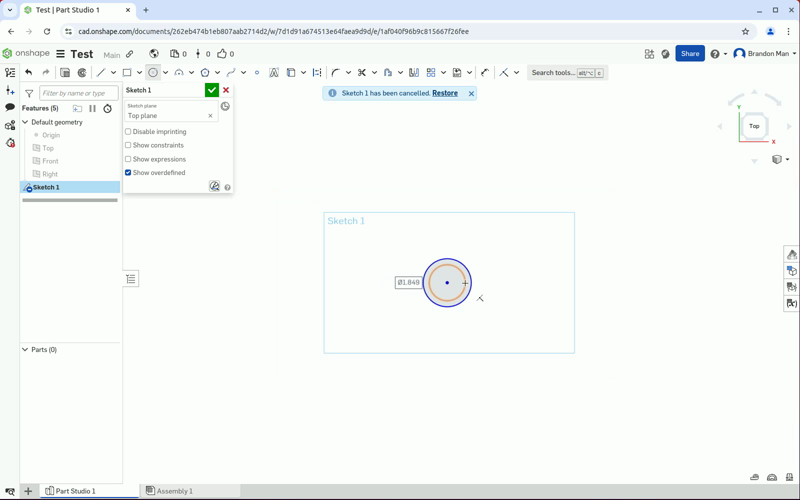
scroll(-6)
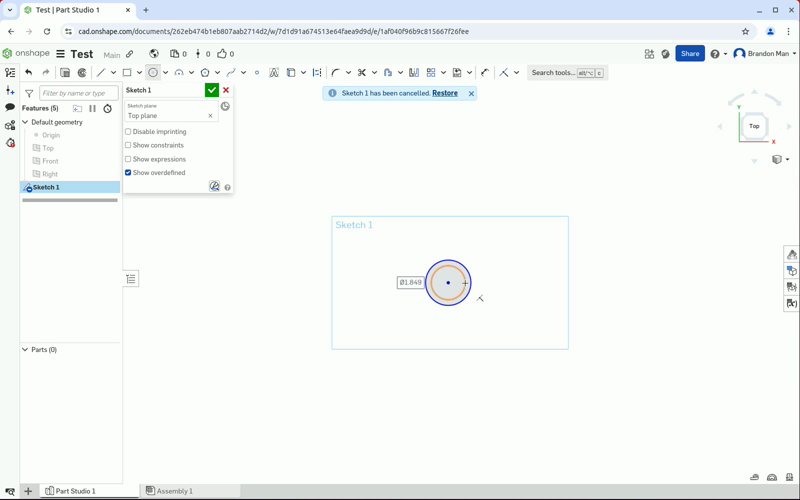
scroll(-6)
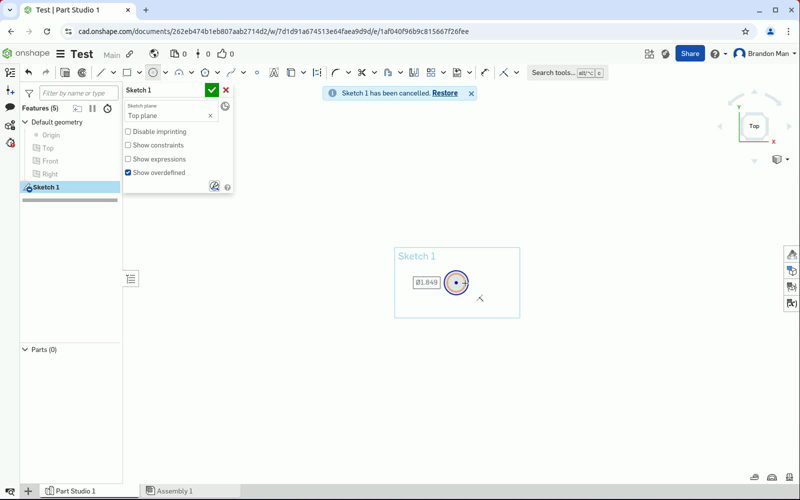
scroll(-6)
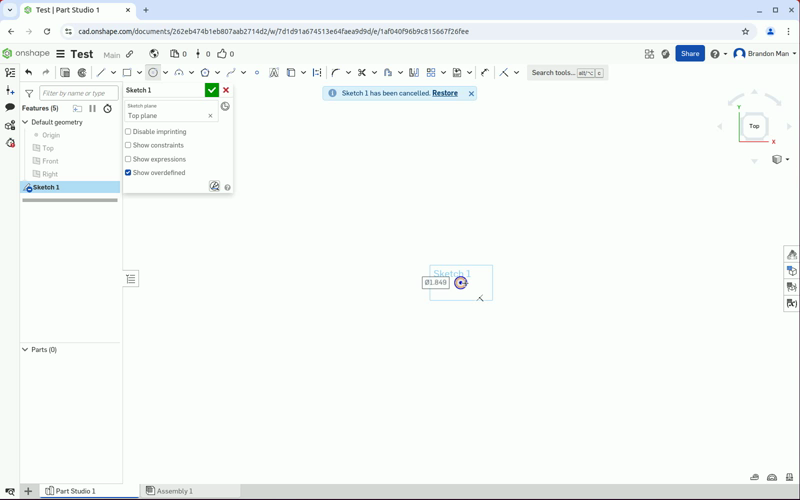
key(esc)
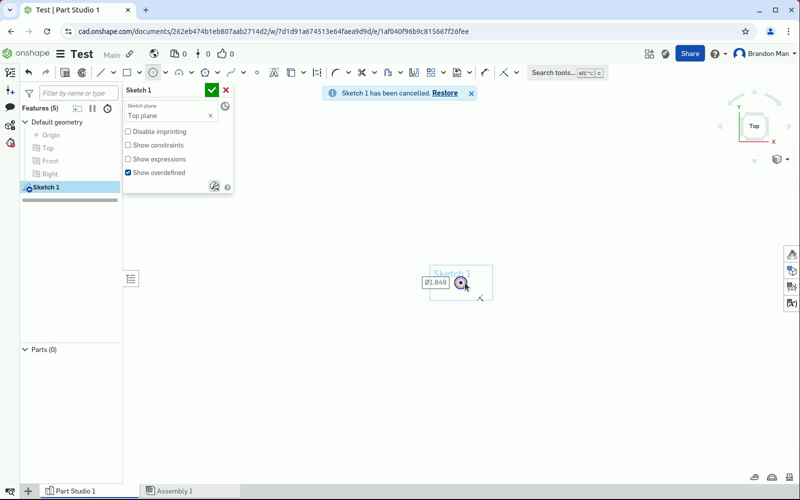
mouse_move(460, 288)
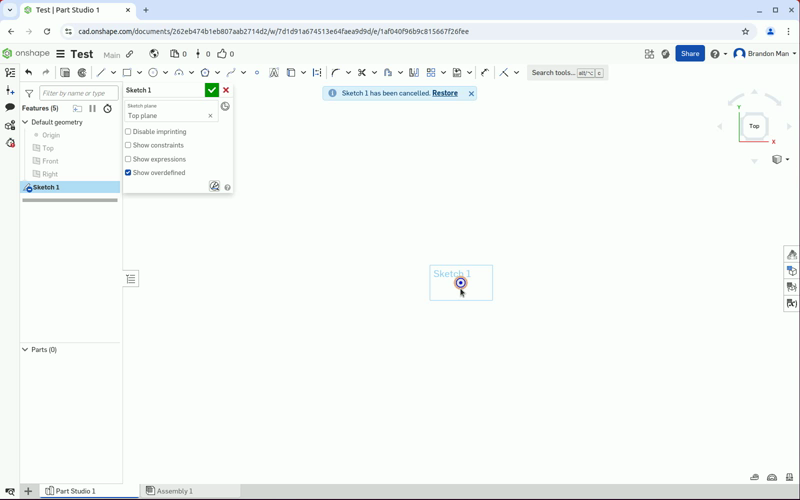
scroll(6)
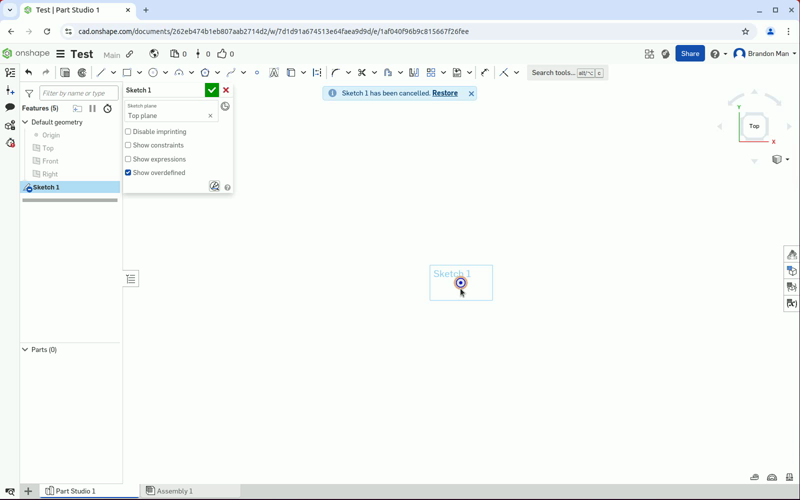
scroll(6)
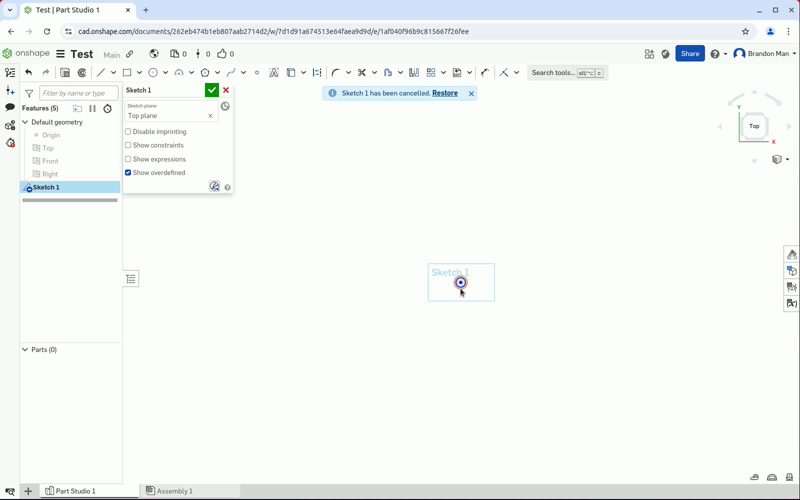
scroll(6)
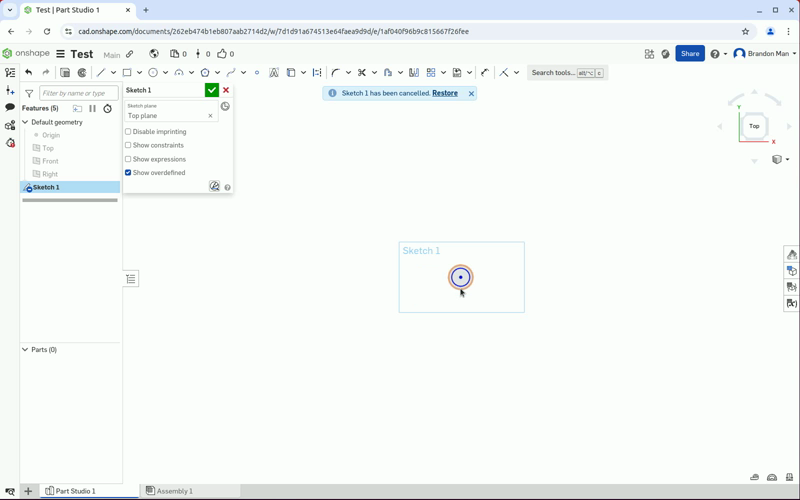
scroll(6)
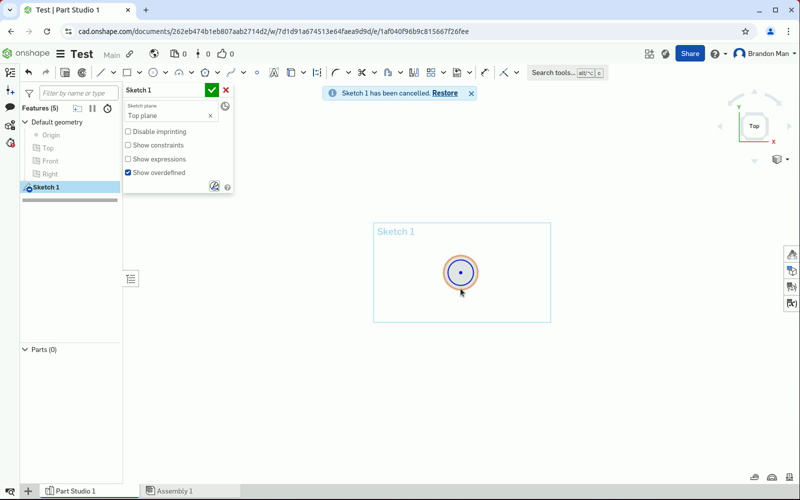
scroll(6)
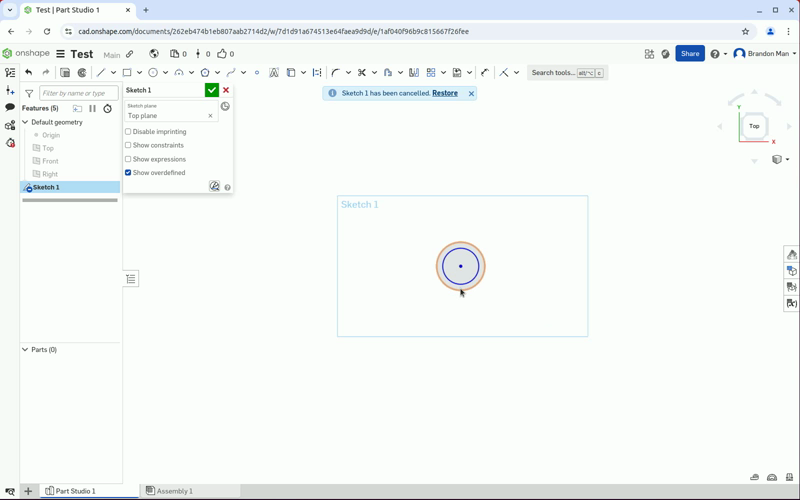
scroll(6)
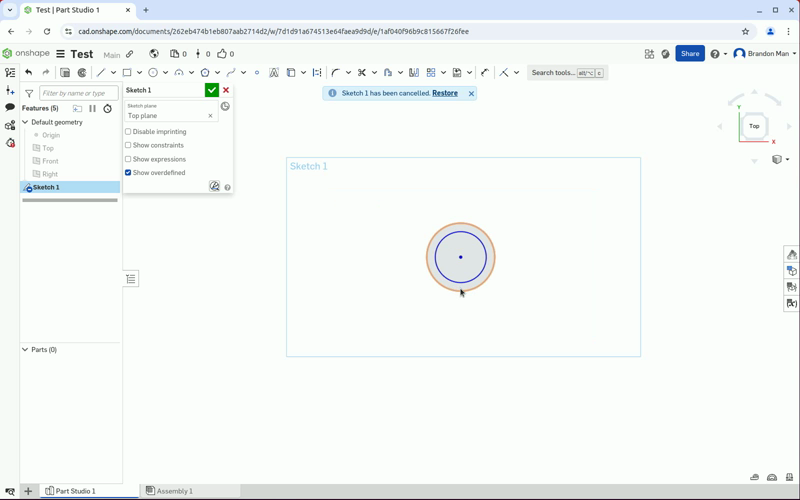
scroll(6)
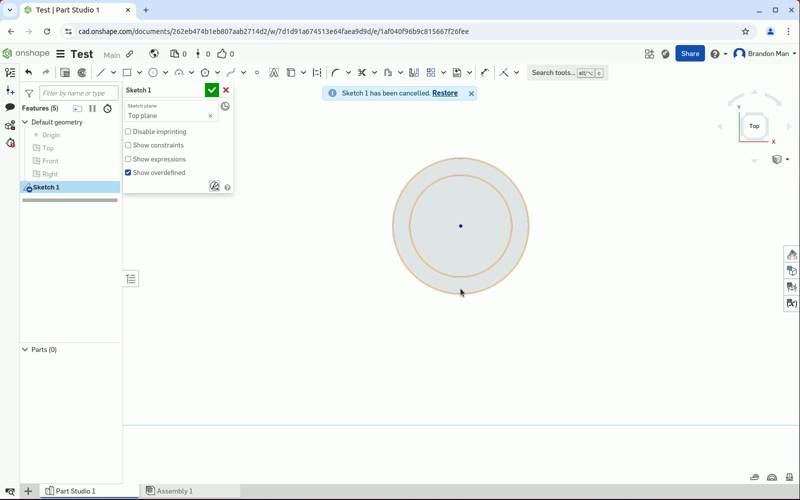
click(460, 288)
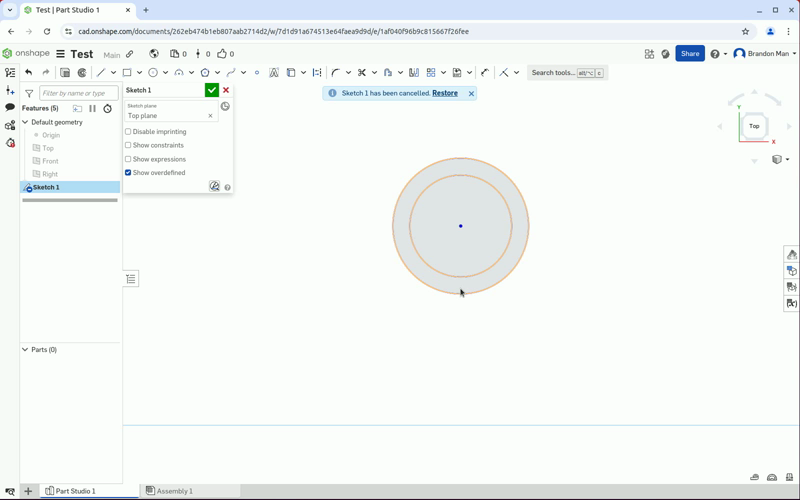
scroll(-6)
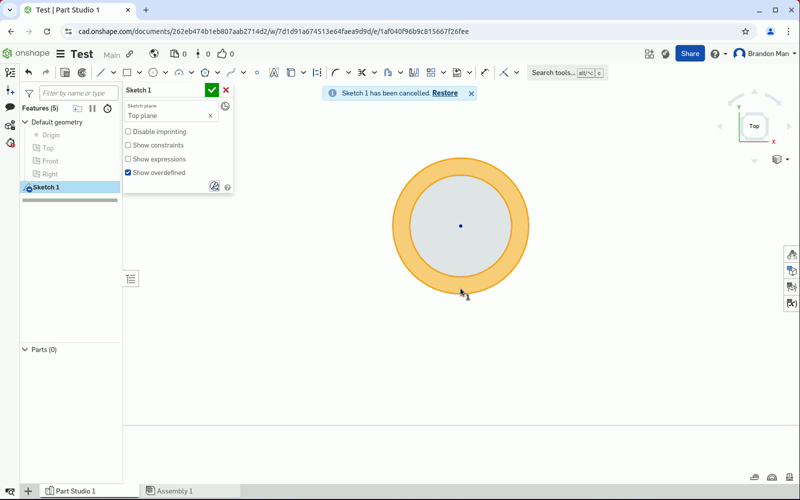
scroll(-6)
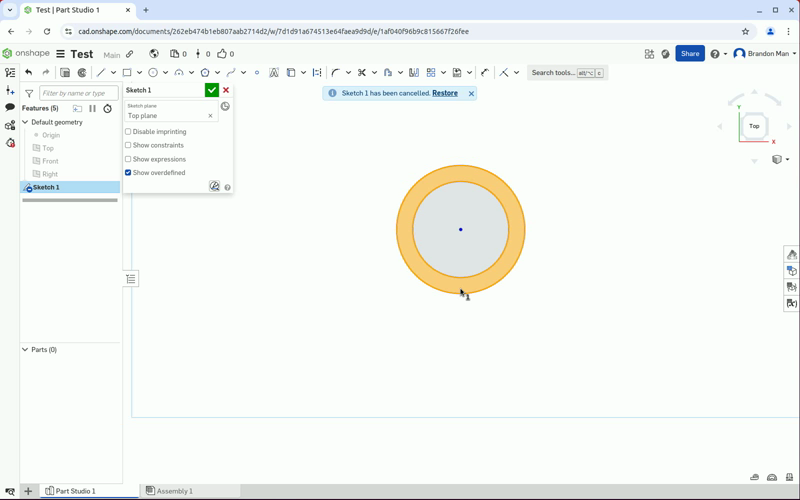
scroll(-6)
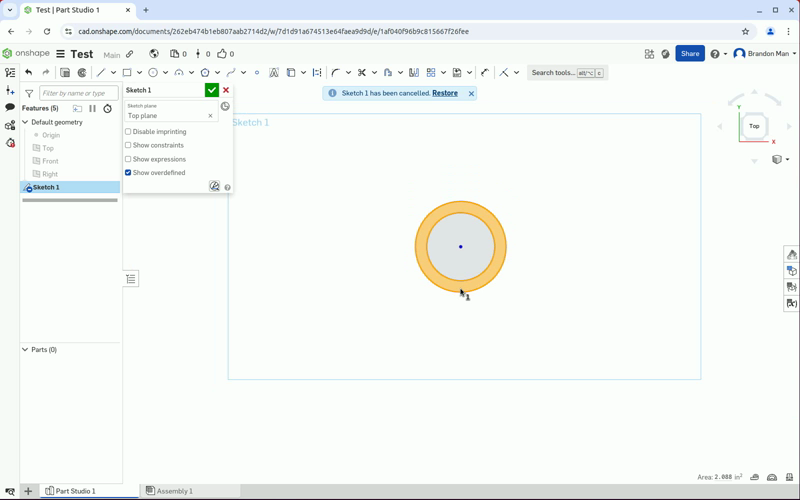
scroll(-6)
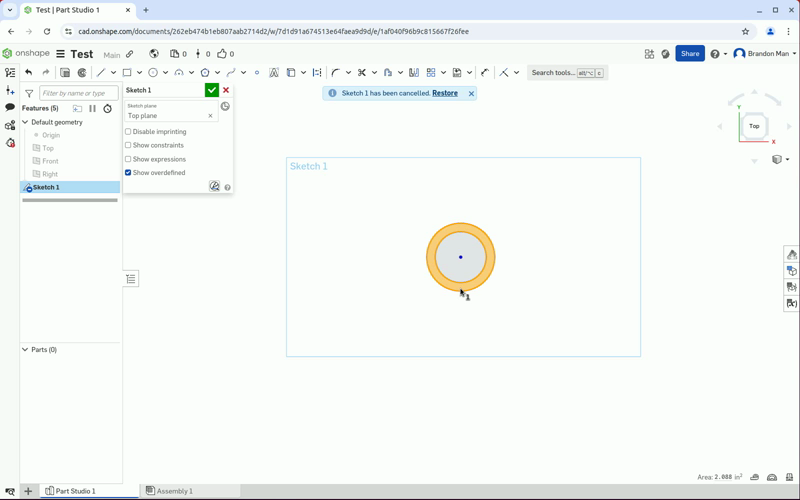
scroll(-6)
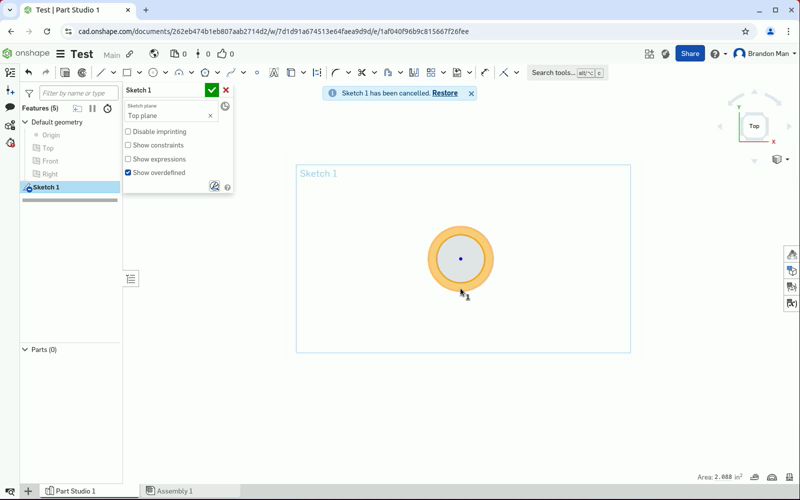
scroll(-6)
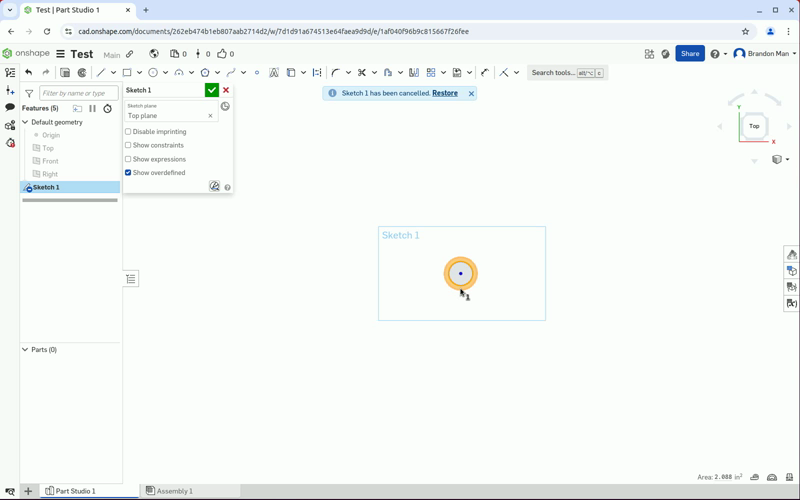
scroll(-6)
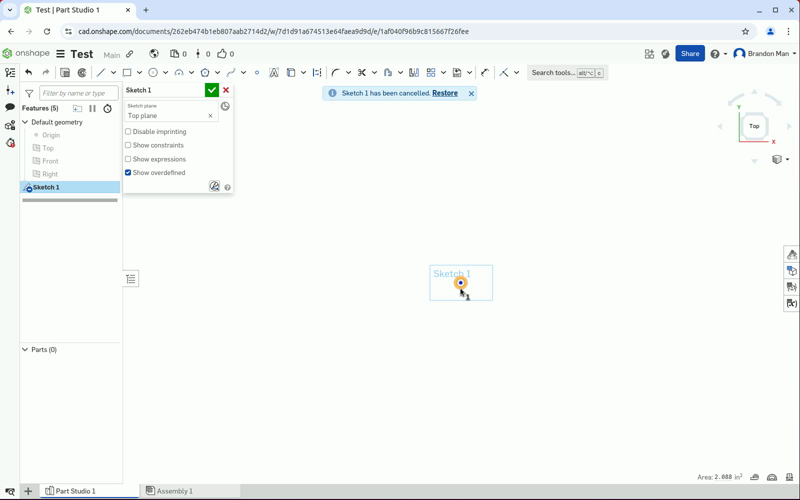
mouse_move(73, 352)
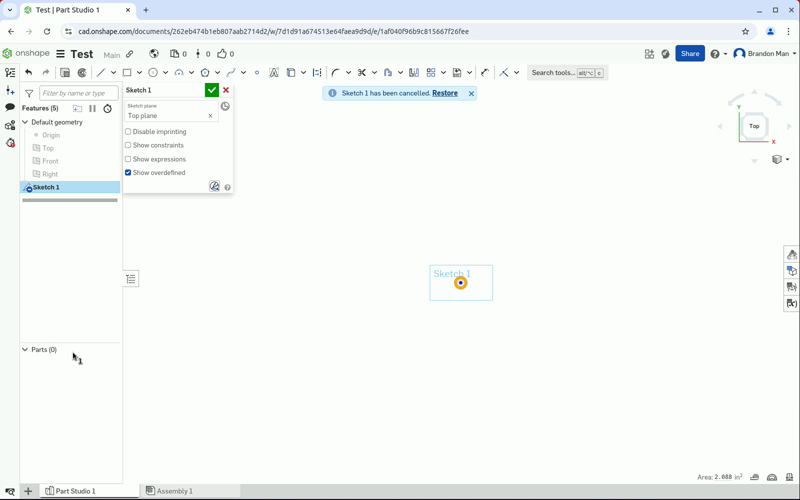
key(shift+y)
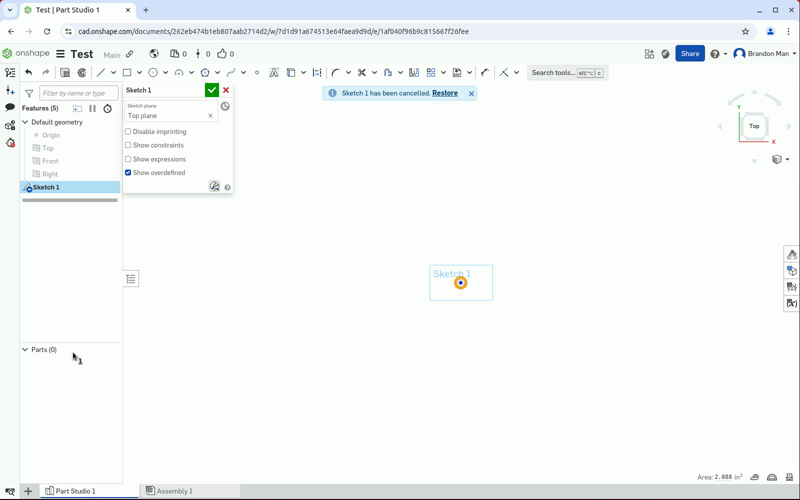
key(shift+e)
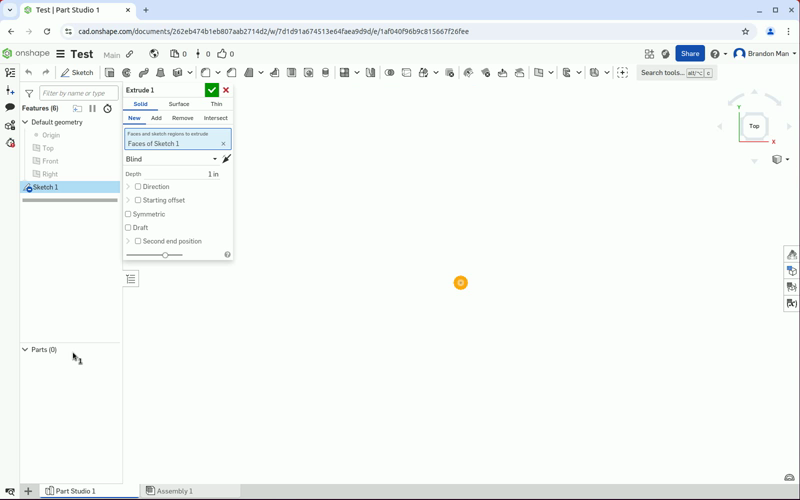
mouse_move(143, 106)
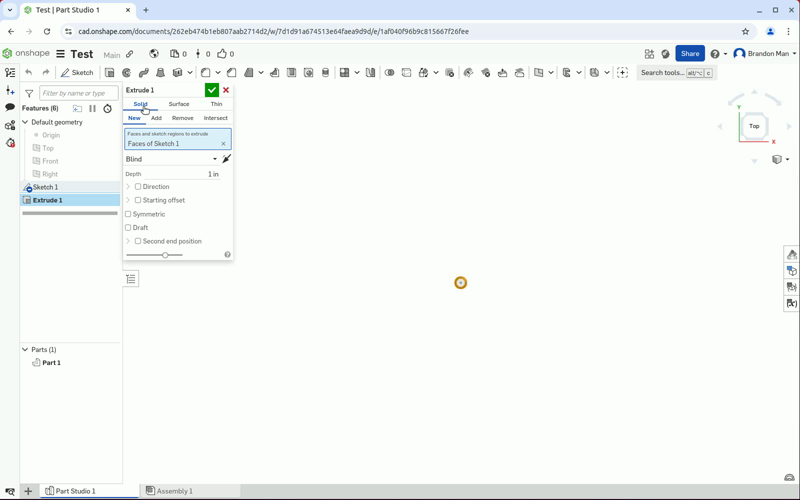
click(143, 106)
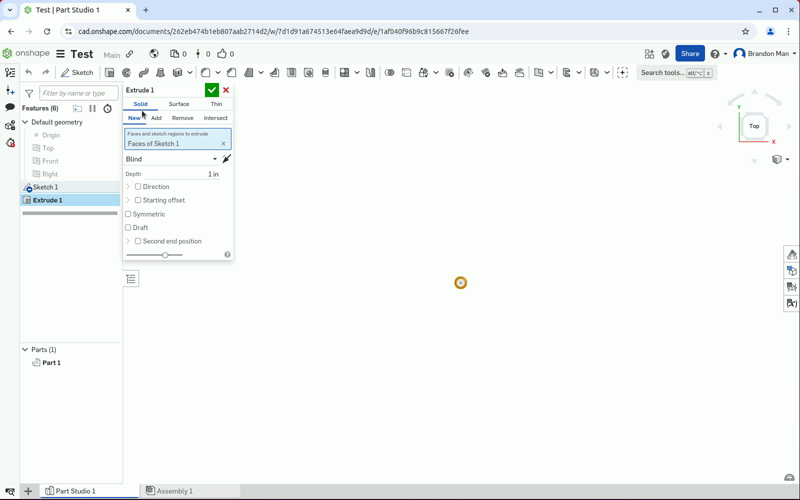
mouse_move(137, 120)
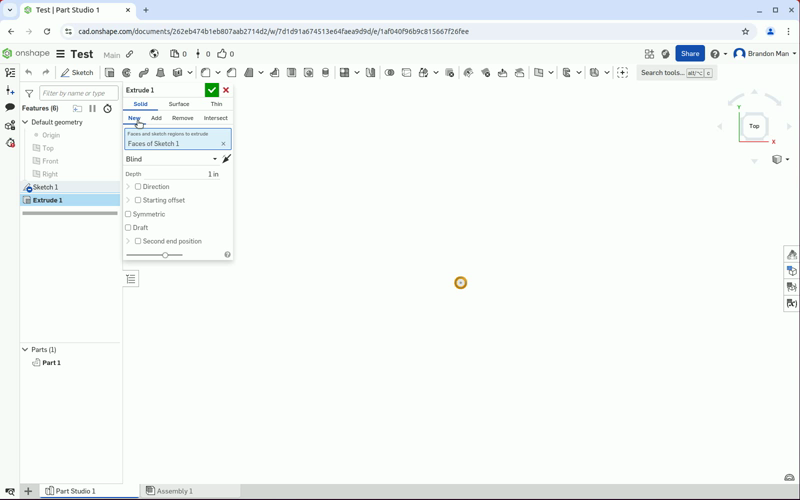
click(137, 120)
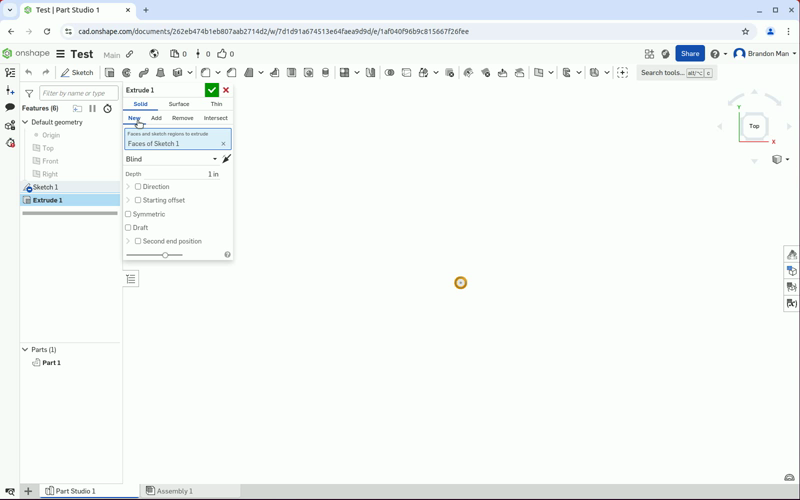
key(tab, 4)
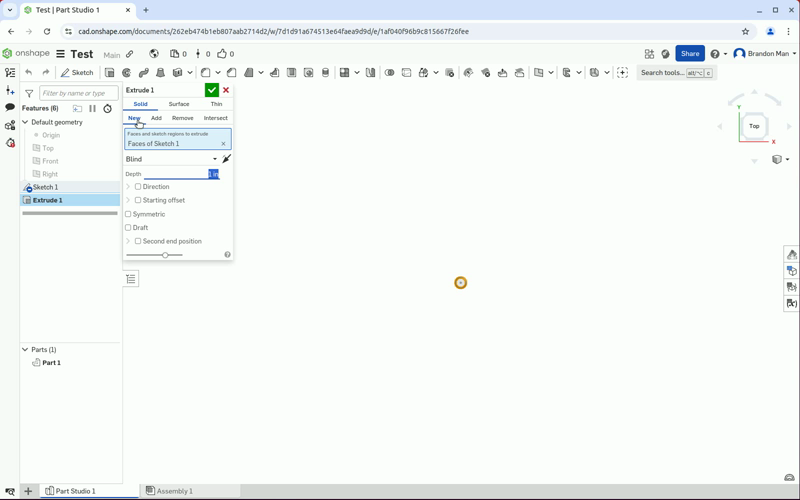
text(23.108)
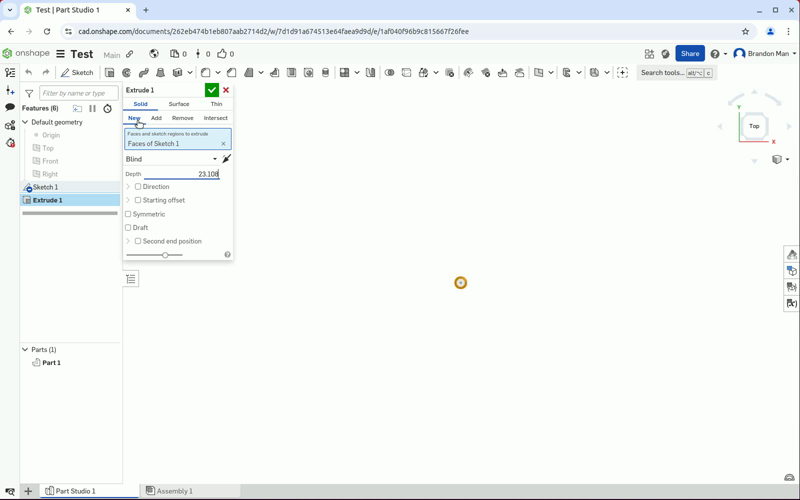
key(enter)
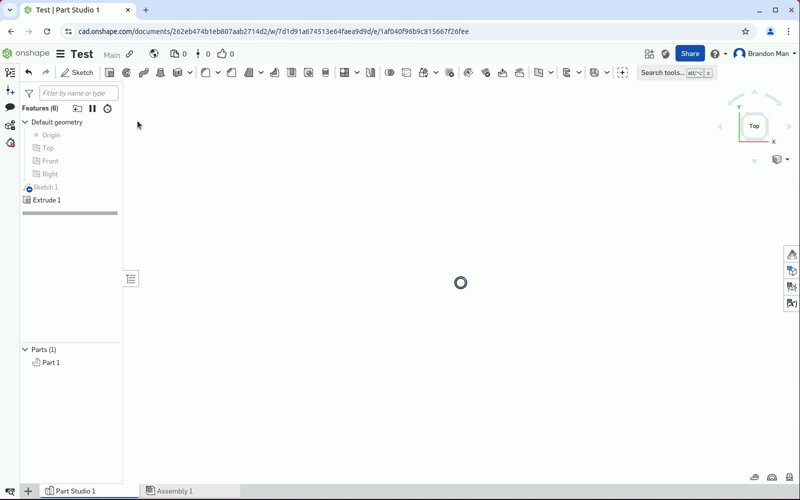
key(shift+h)
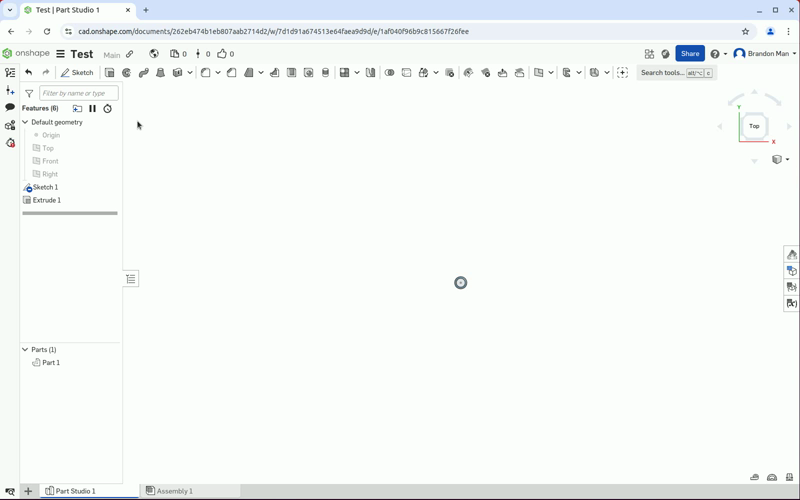
key(shift+h)
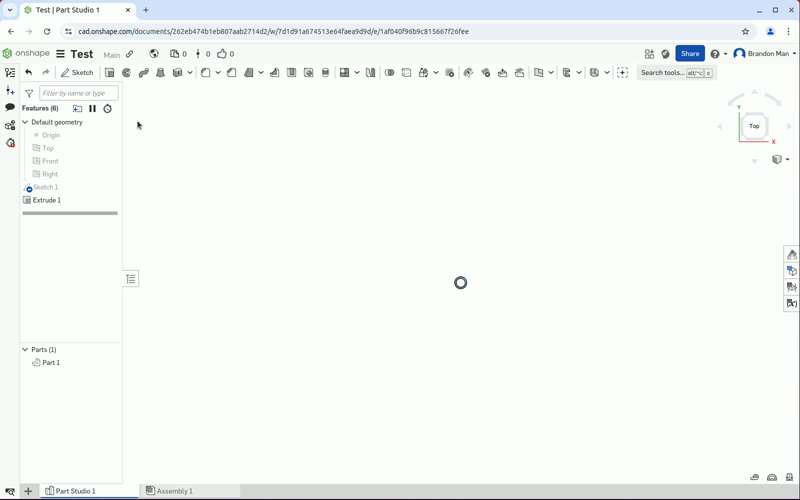
mouse_move(73, 189)
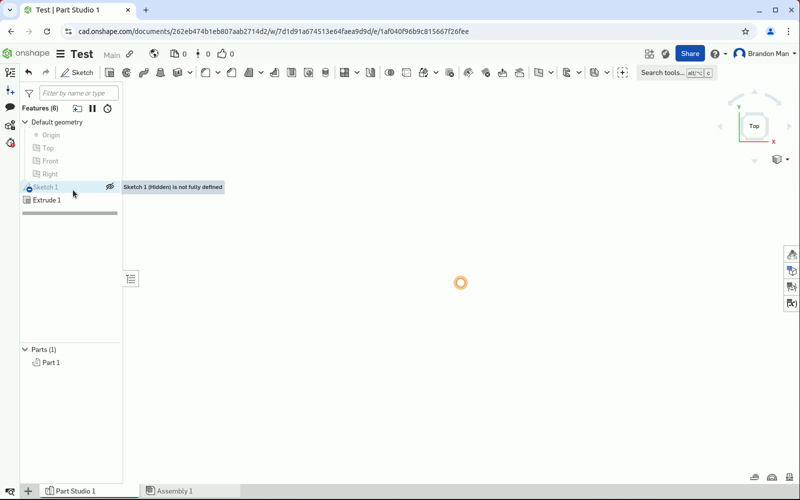
click(73, 189)
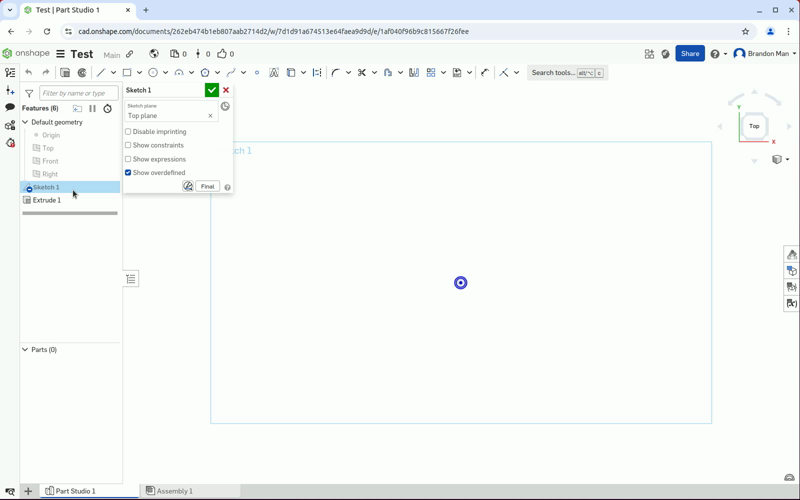
mouse_move(229, 92)
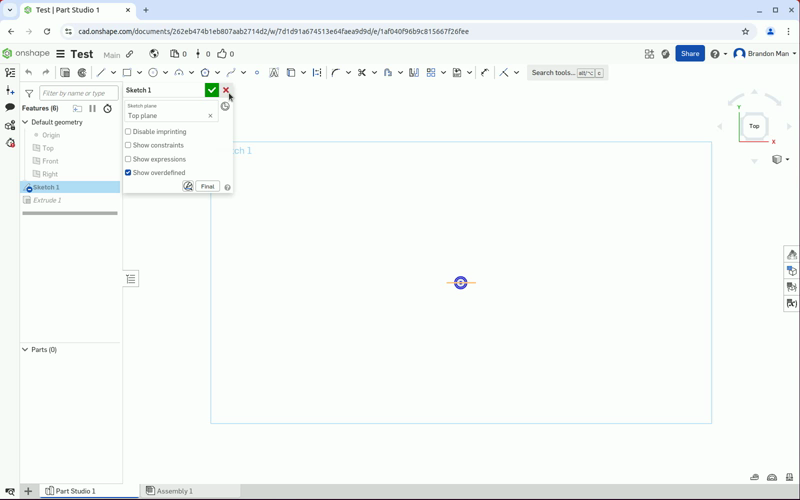
click(229, 92)
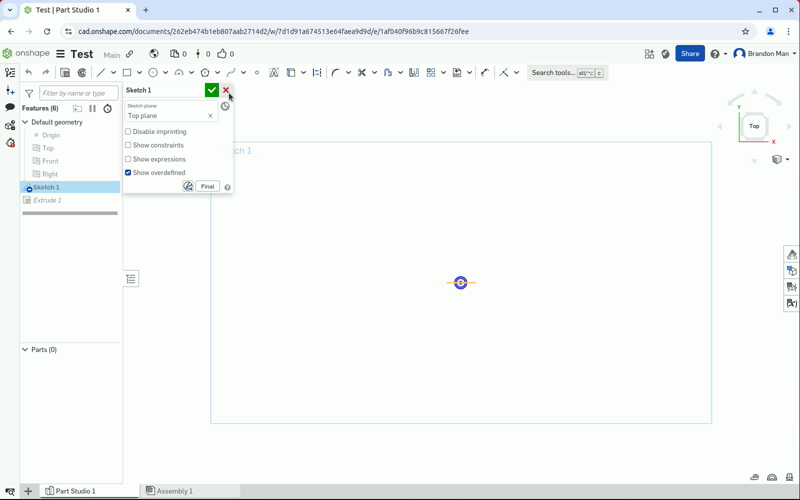
key(shift+s)
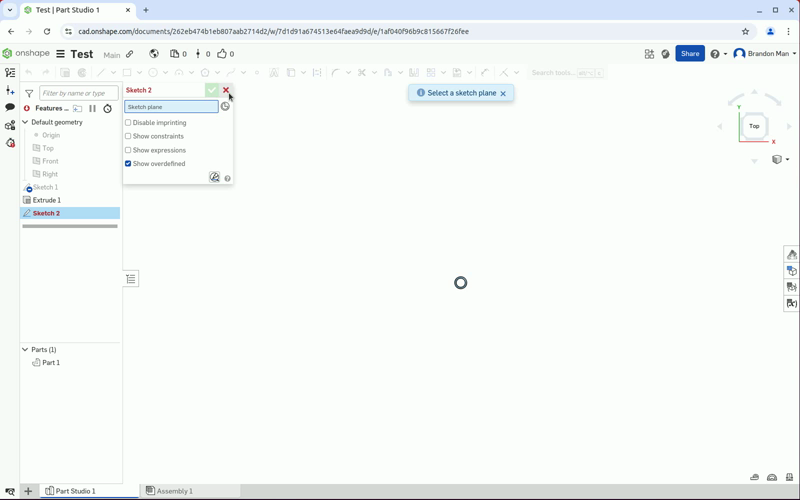
mouse_move(73, 150)
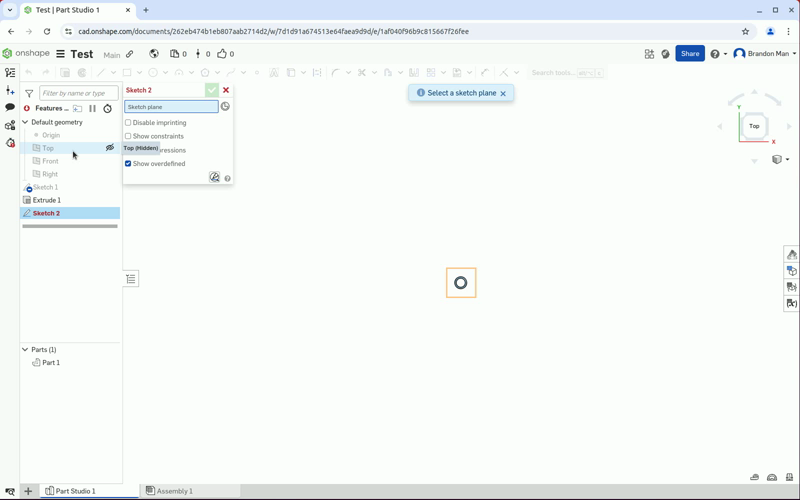
click(73, 150)
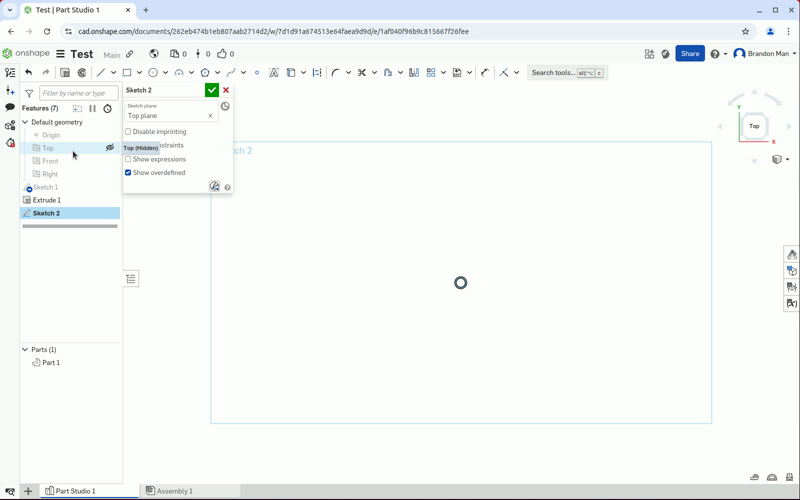
mouse_move(73, 352)
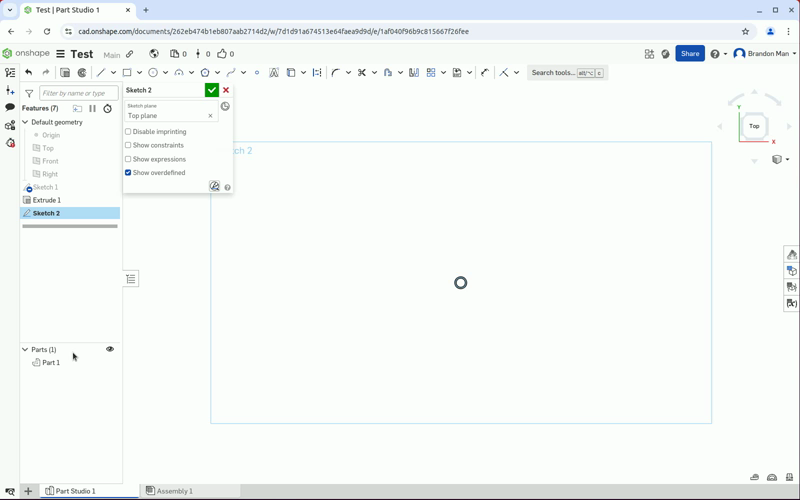
key(y)
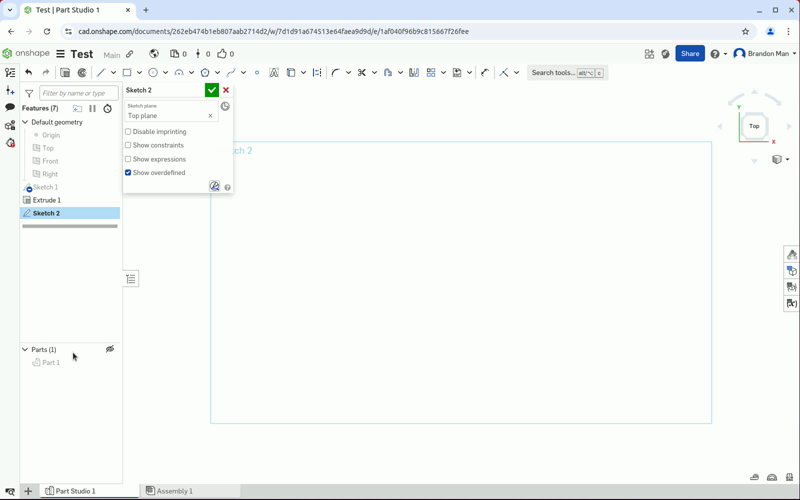
key(c)
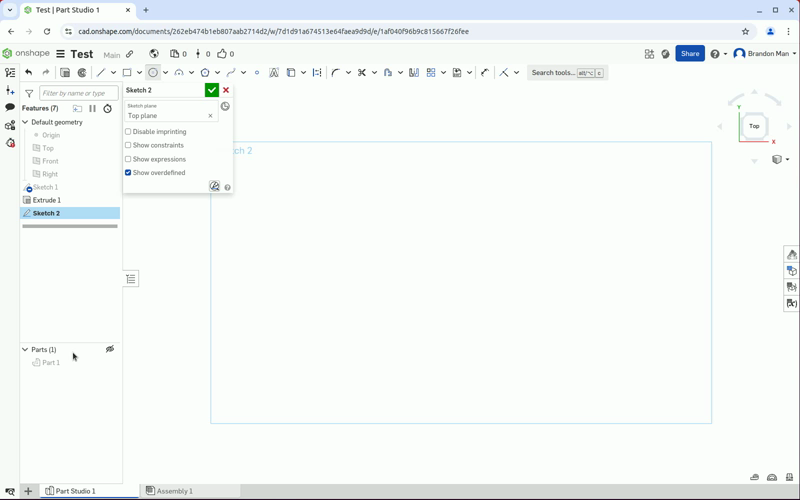
key_down(shift)
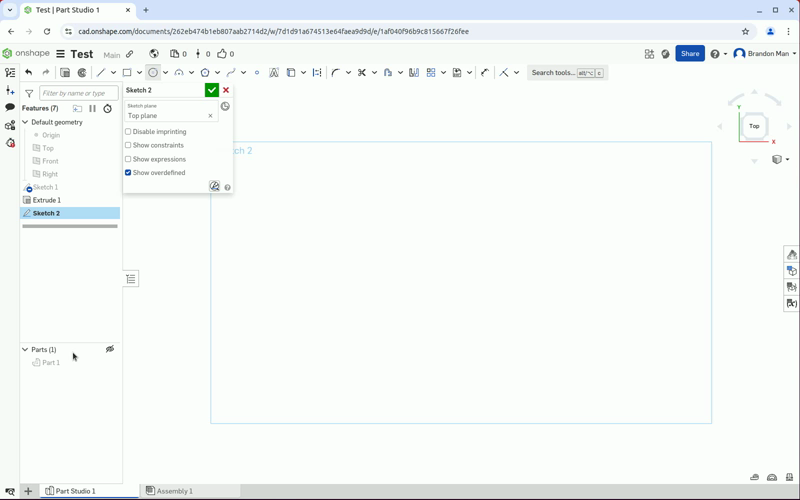
mouse_move(461, 282)
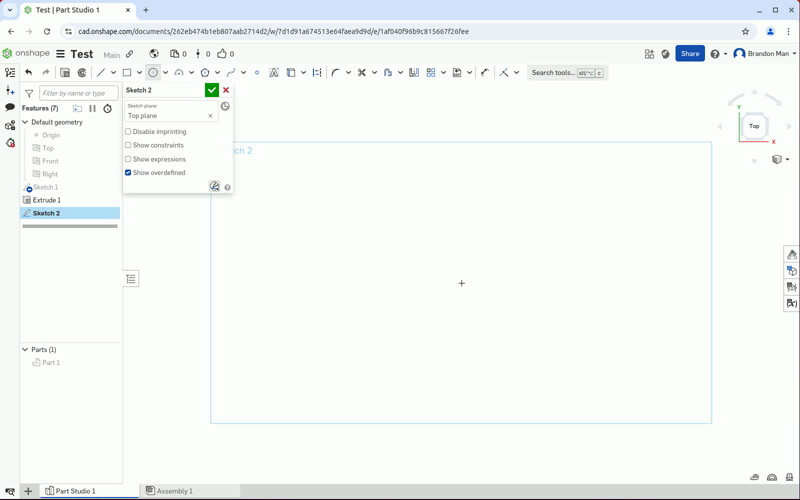
click(461, 282)
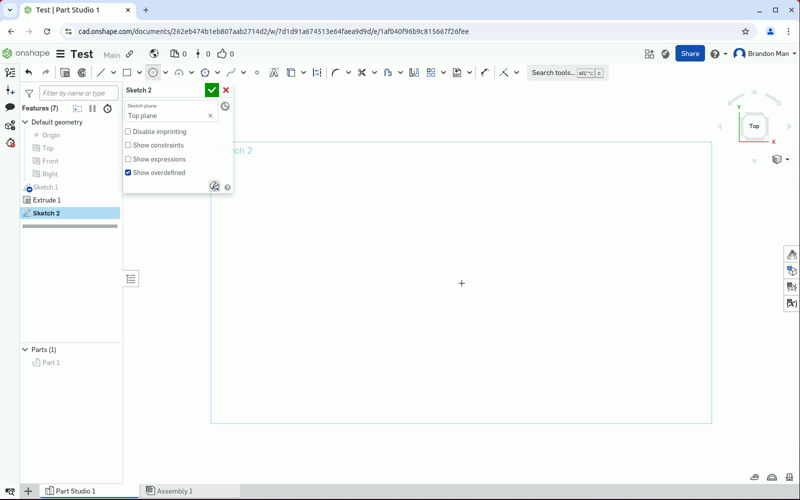
key_up(shift)
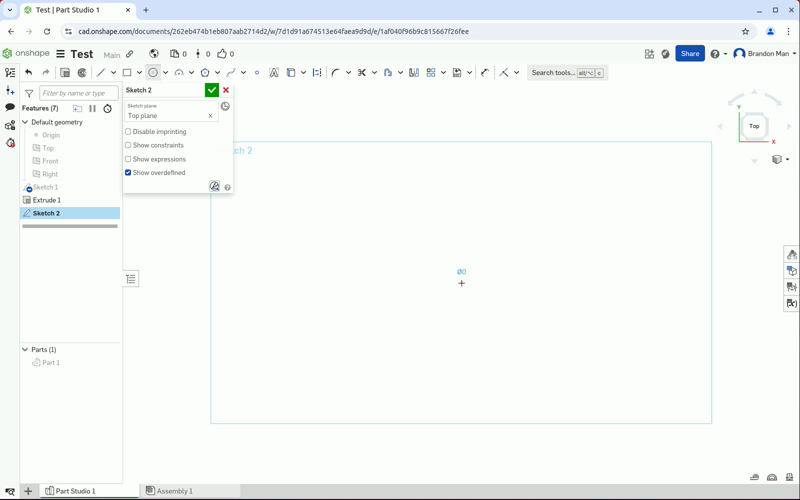
mouse_move(479, 282)
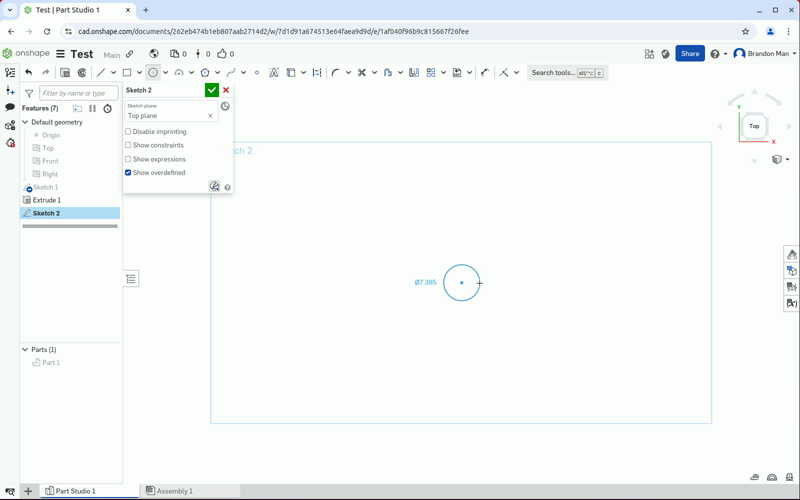
click(479, 282)
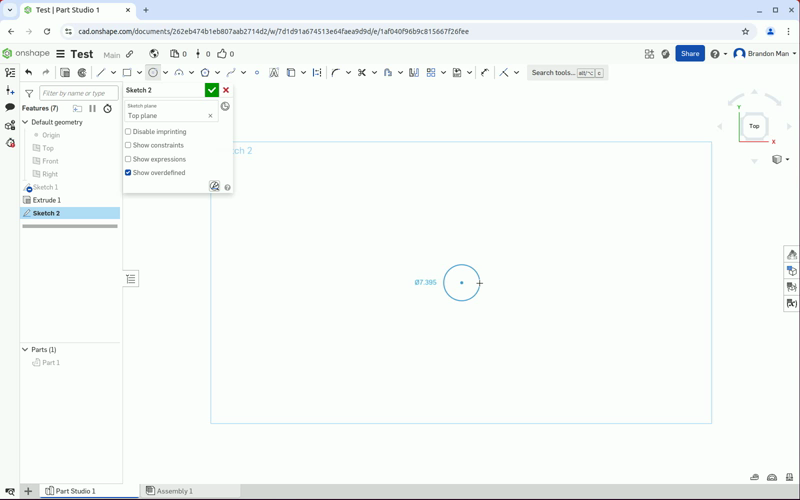
key(esc)
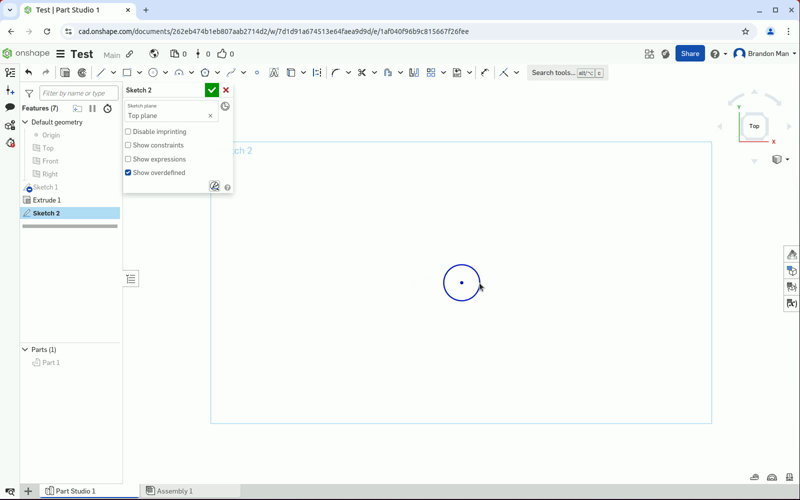
key(c)
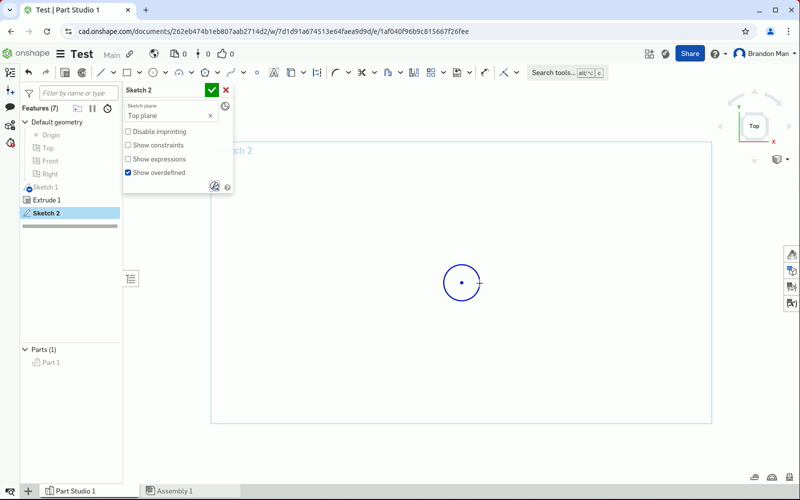
key_down(shift)
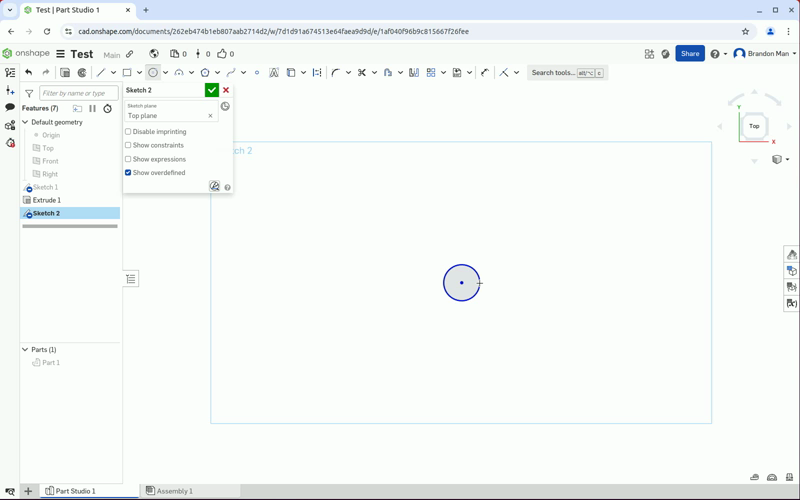
mouse_move(461, 282)
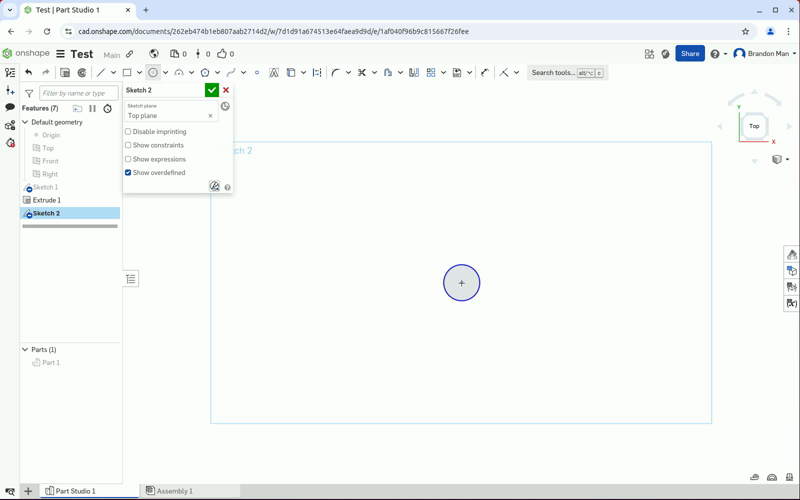
click(461, 282)
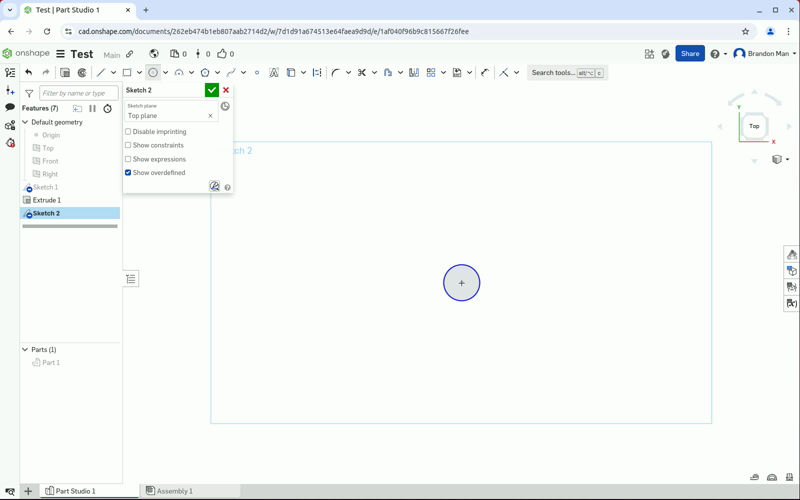
key_up(shift)
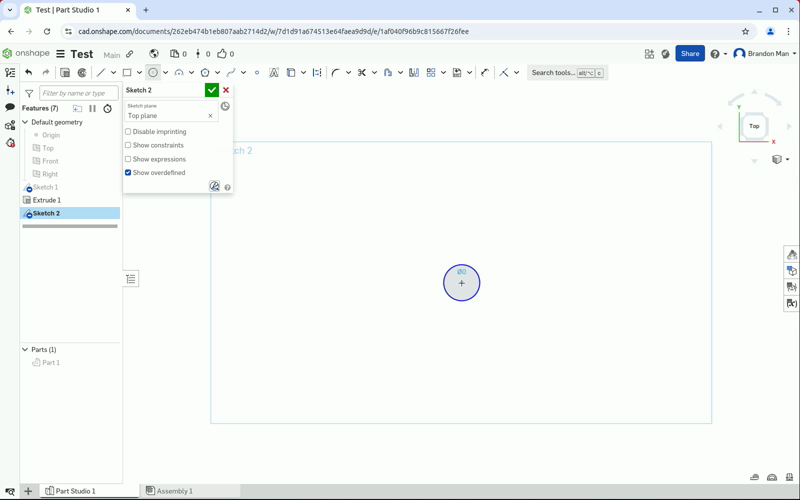
mouse_move(466, 282)
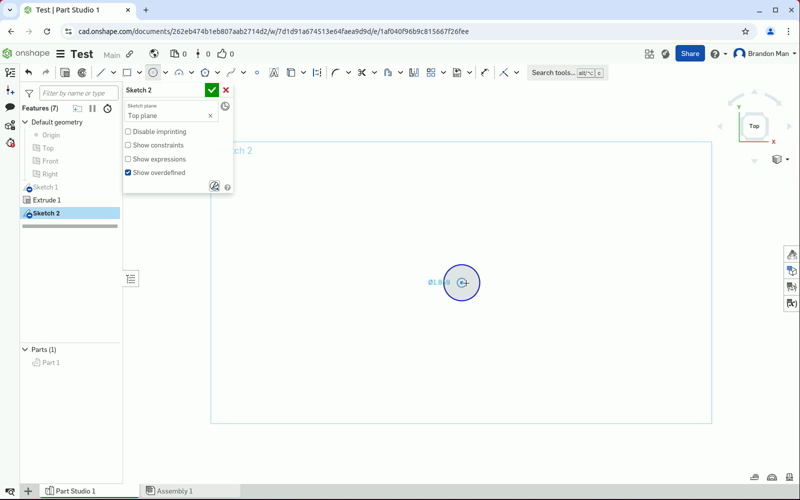
click(466, 282)
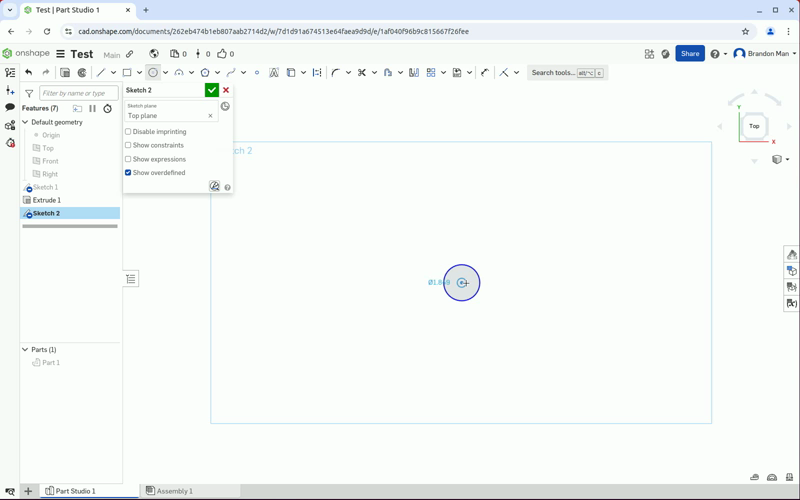
key(esc)
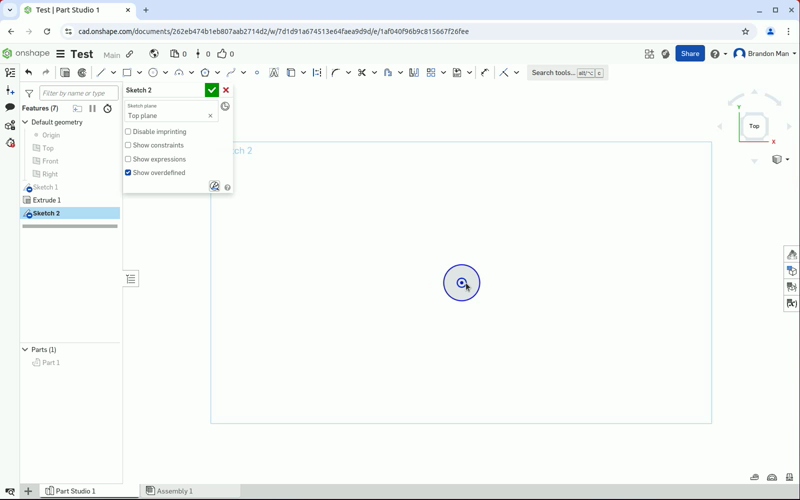
mouse_move(451, 276)
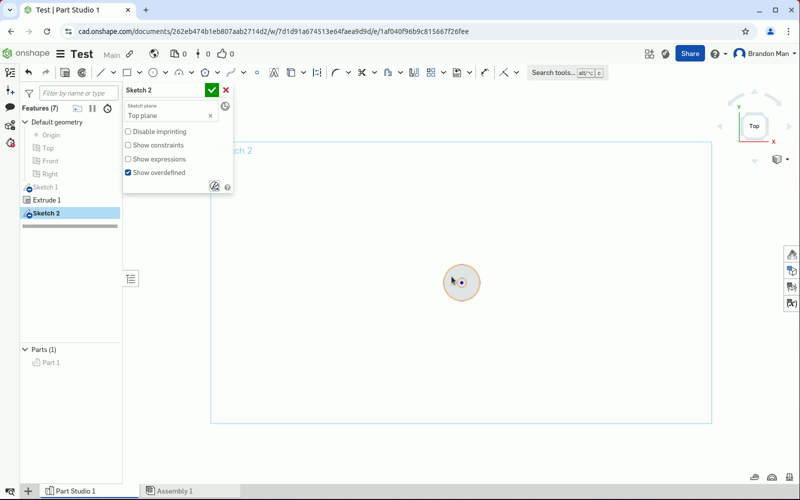
scroll(6)
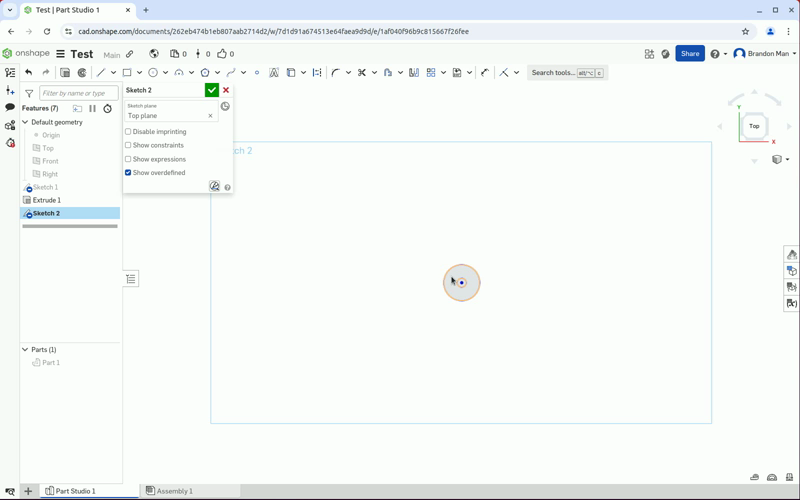
scroll(6)
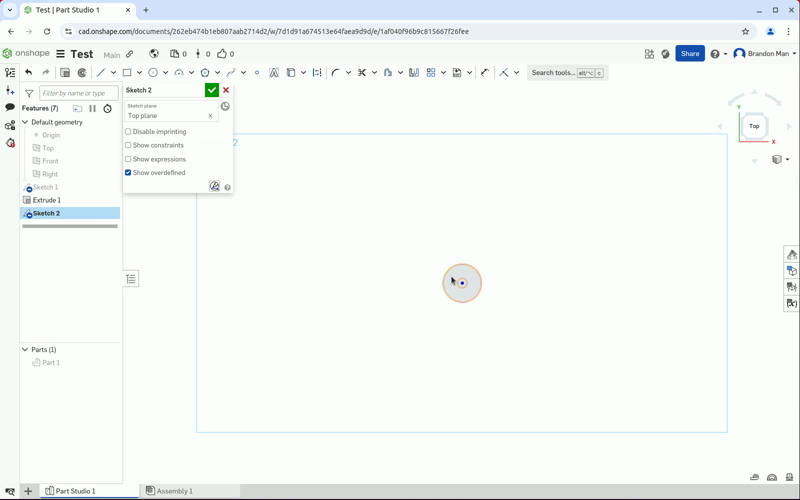
scroll(6)
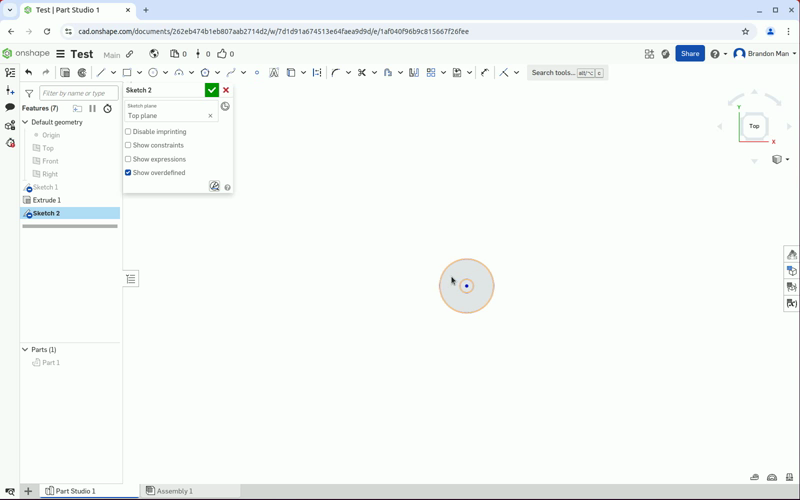
scroll(6)
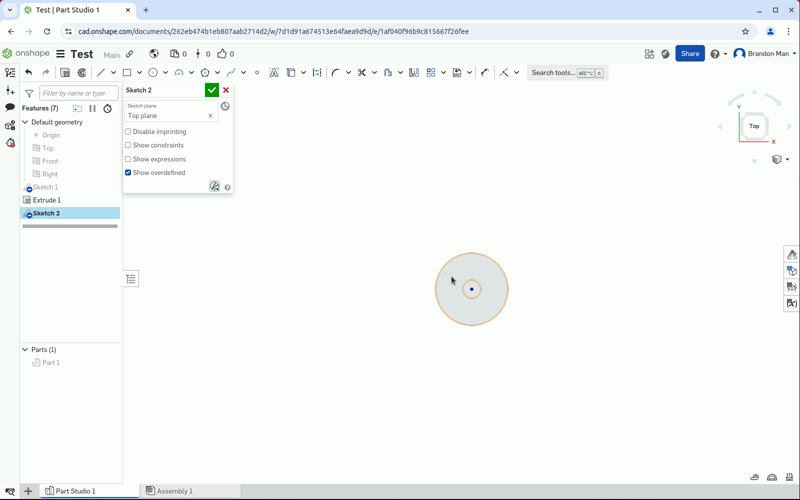
scroll(6)
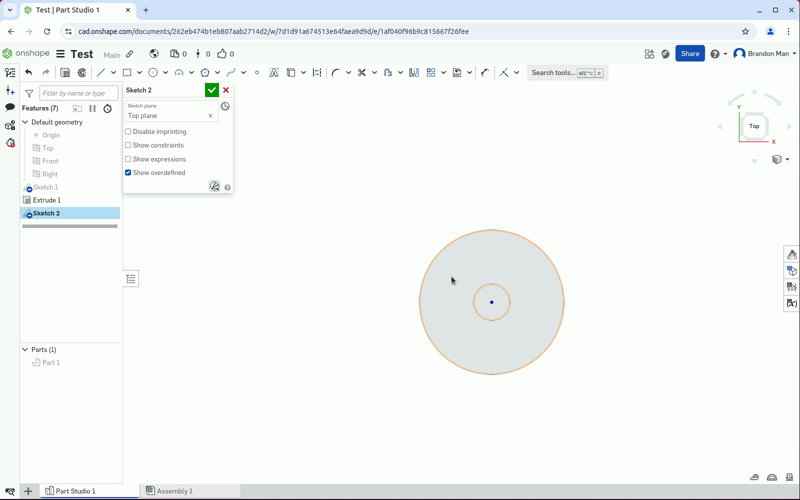
scroll(6)
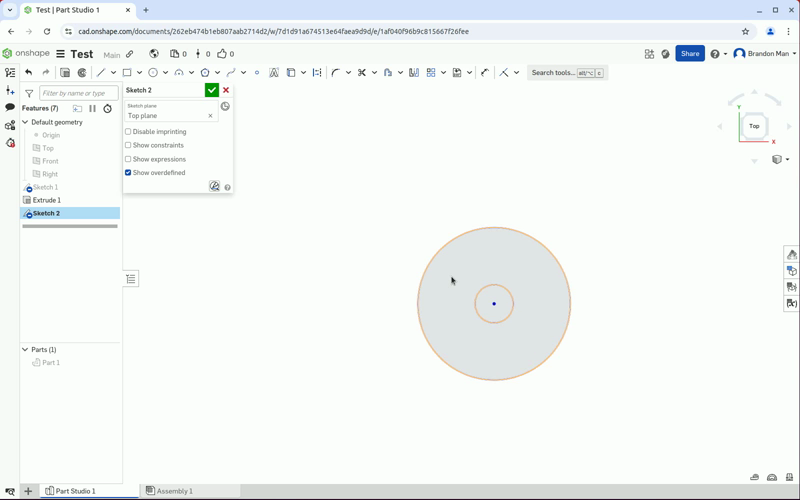
scroll(6)
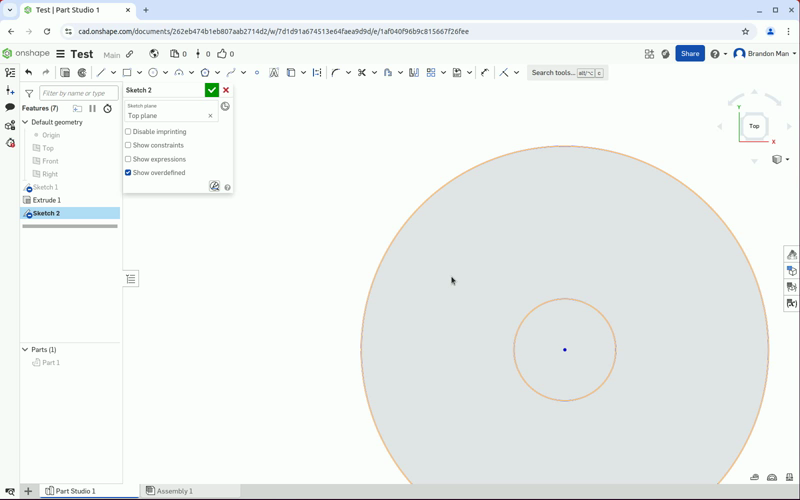
click(451, 276)
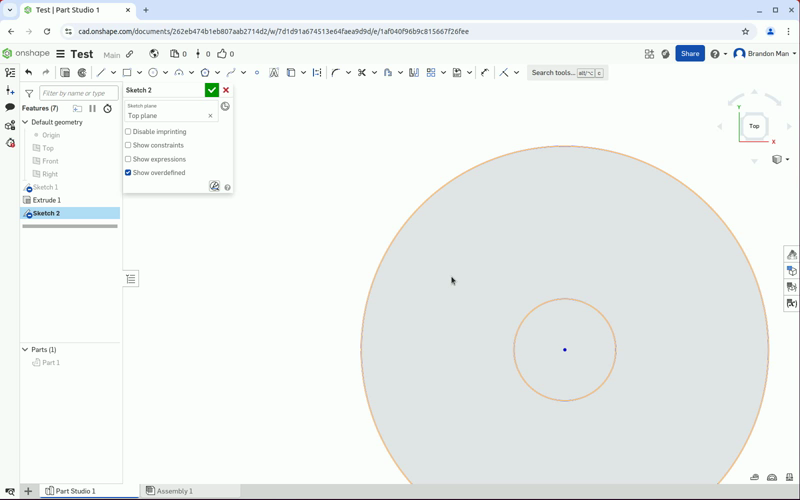
scroll(-6)
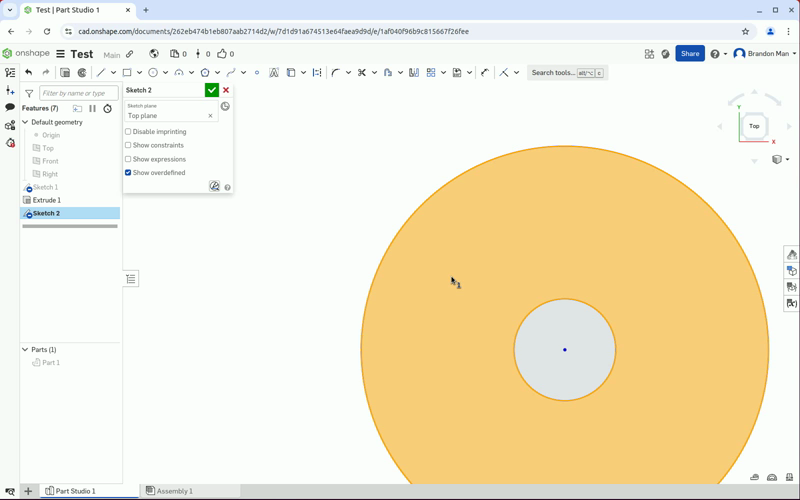
scroll(-6)
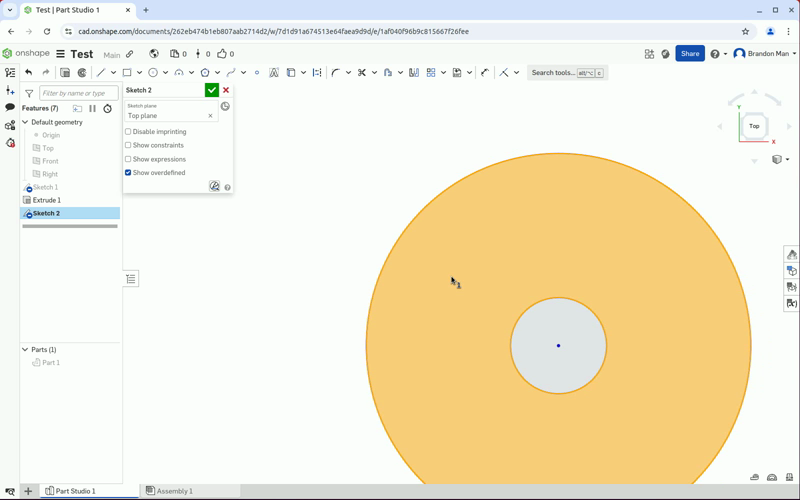
scroll(-6)
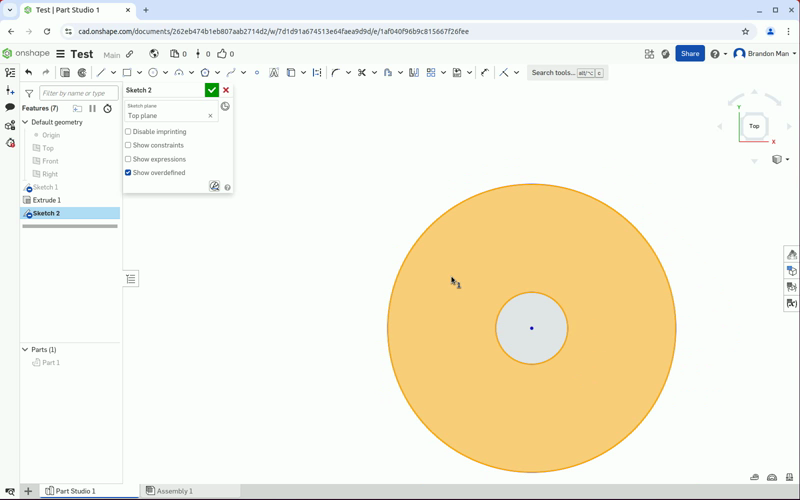
scroll(-6)
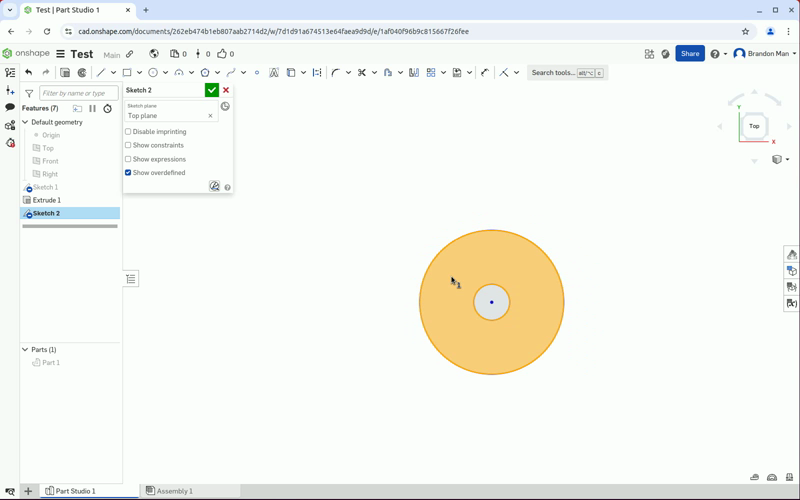
scroll(-6)
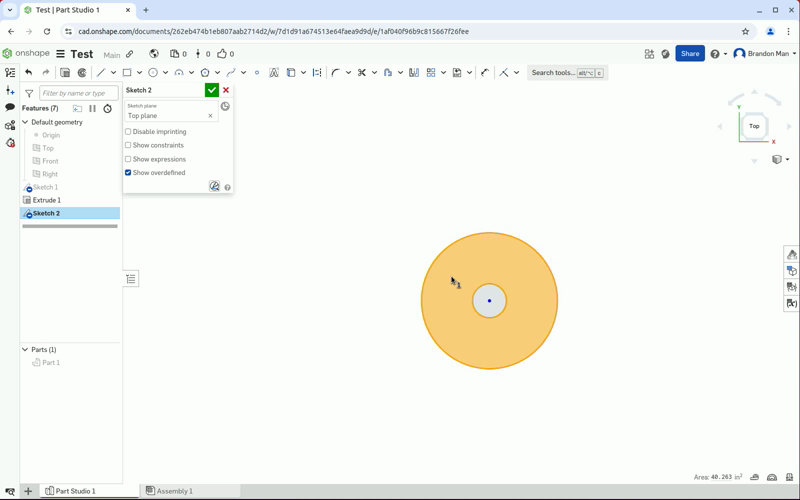
scroll(-6)
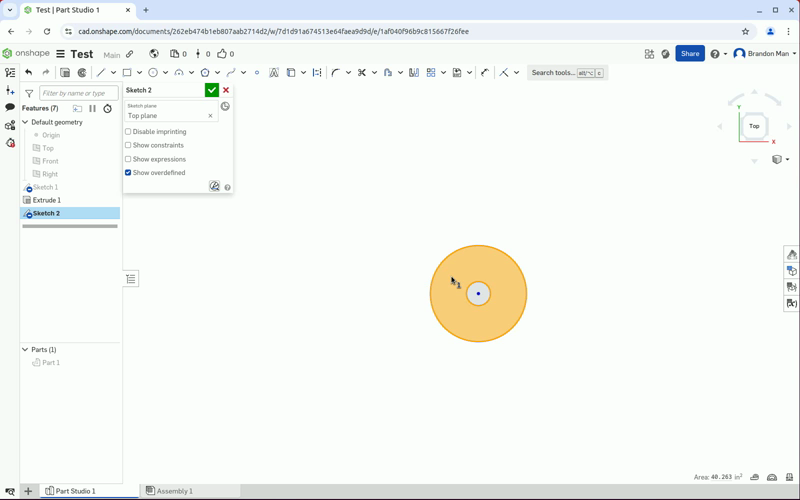
scroll(-6)
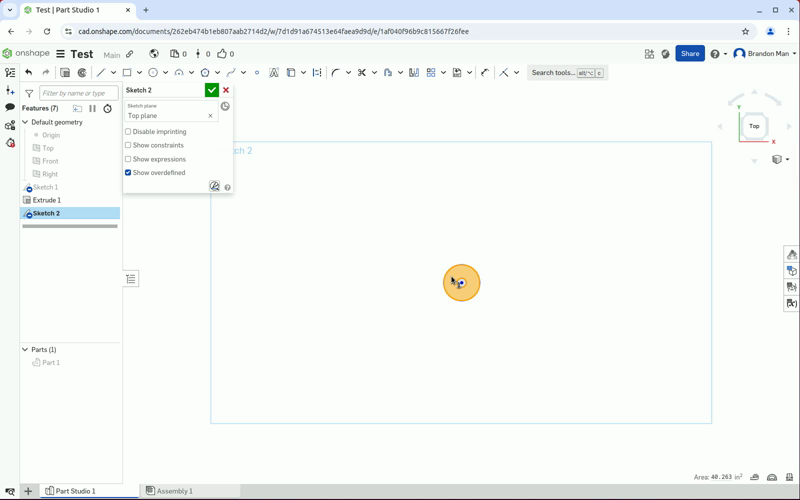
mouse_move(73, 352)
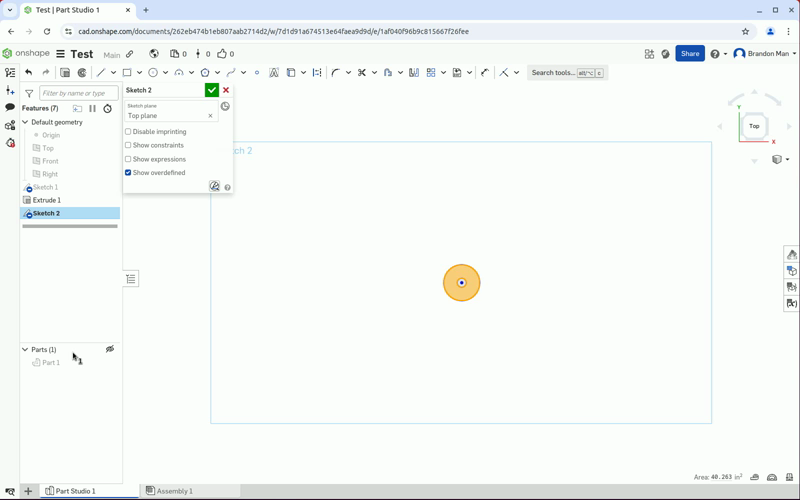
key(shift+y)
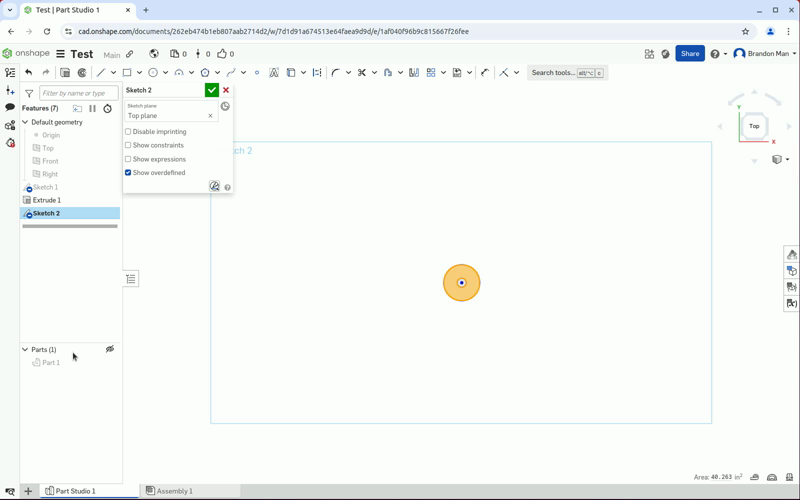
key(shift+e)
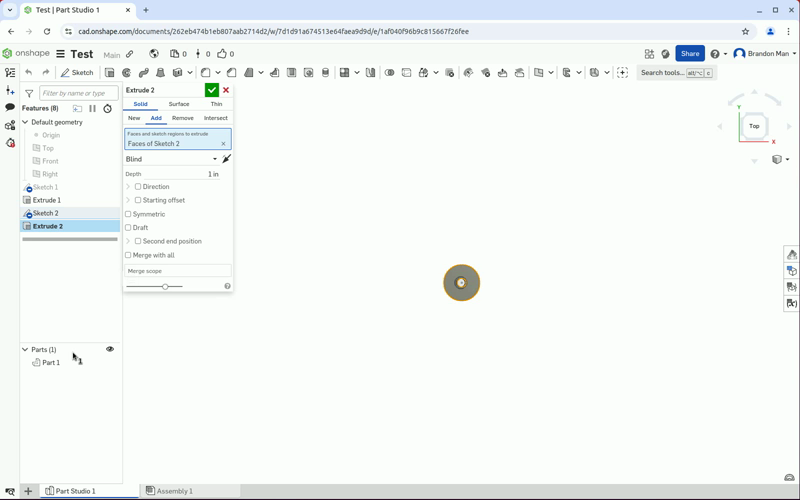
mouse_move(143, 106)
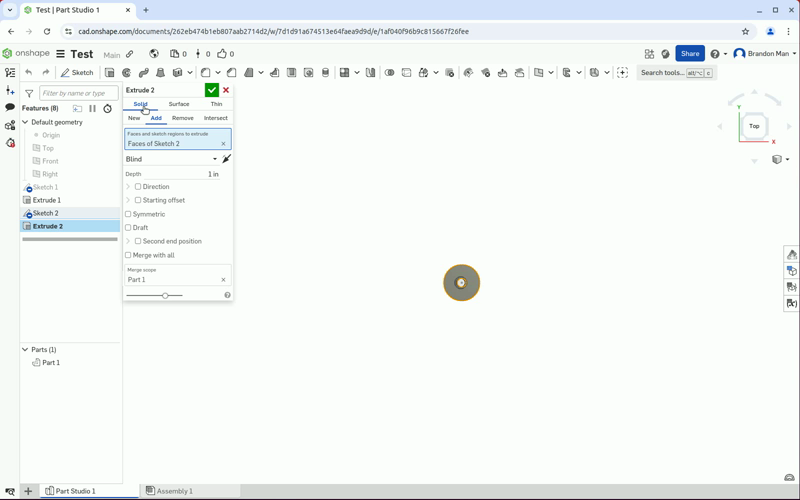
click(143, 106)
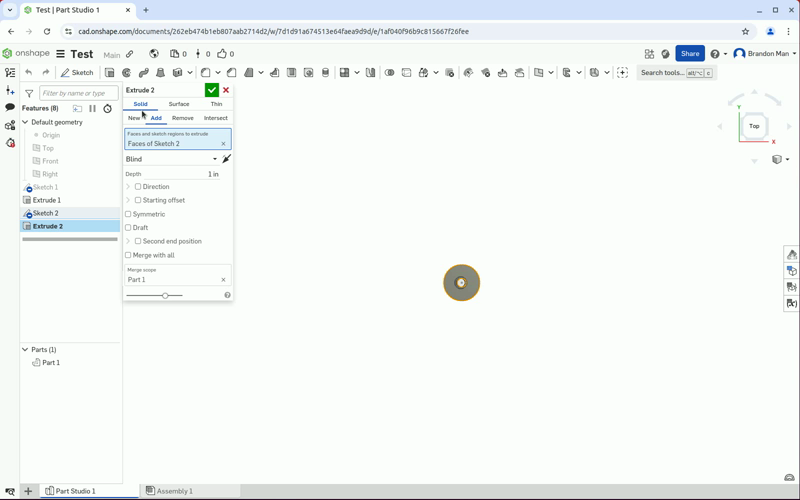
mouse_move(137, 120)
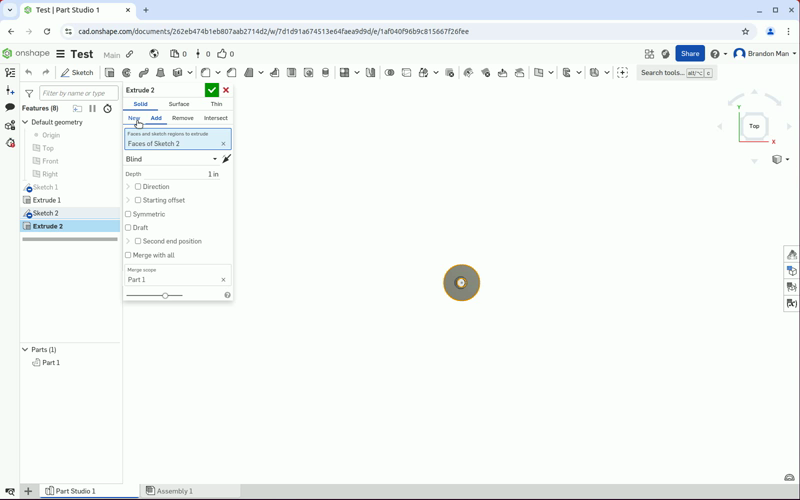
click(137, 120)
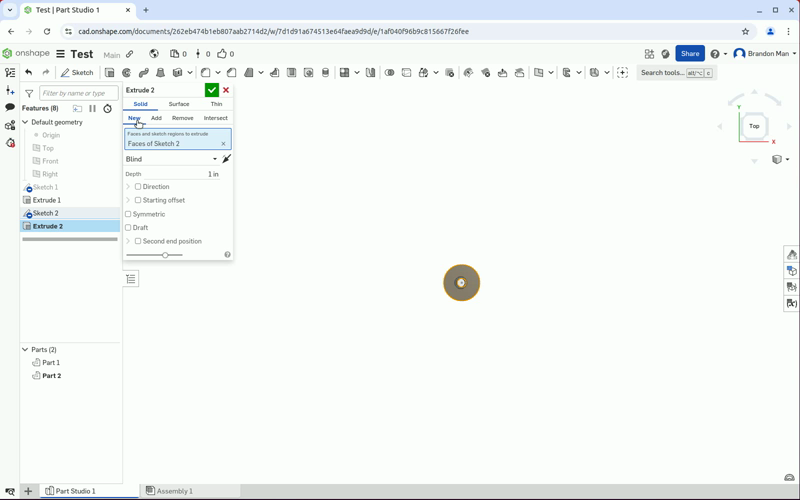
key(tab, 4)
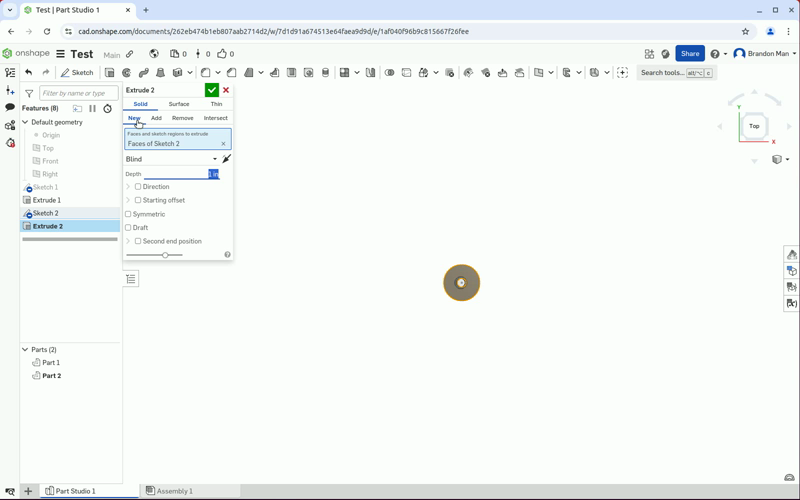
text(4.574)
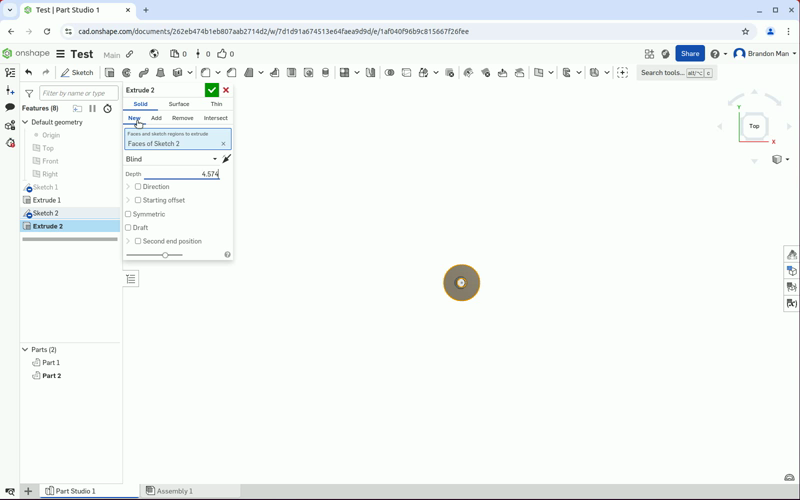
key(enter)
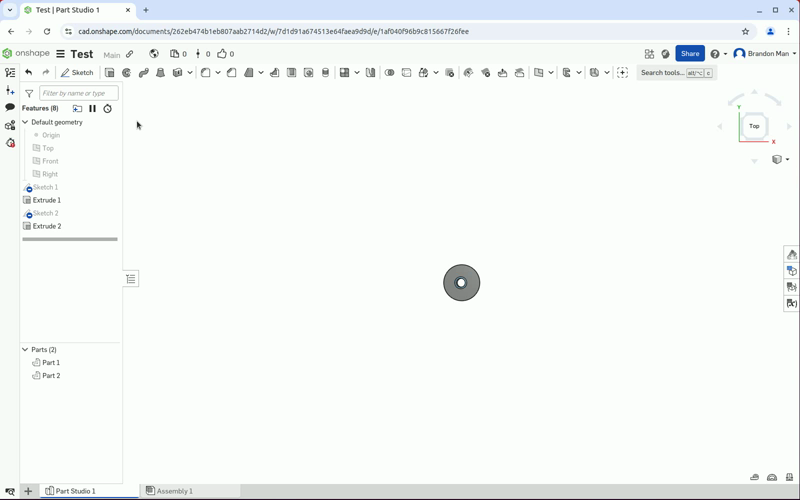
key(shift+h)
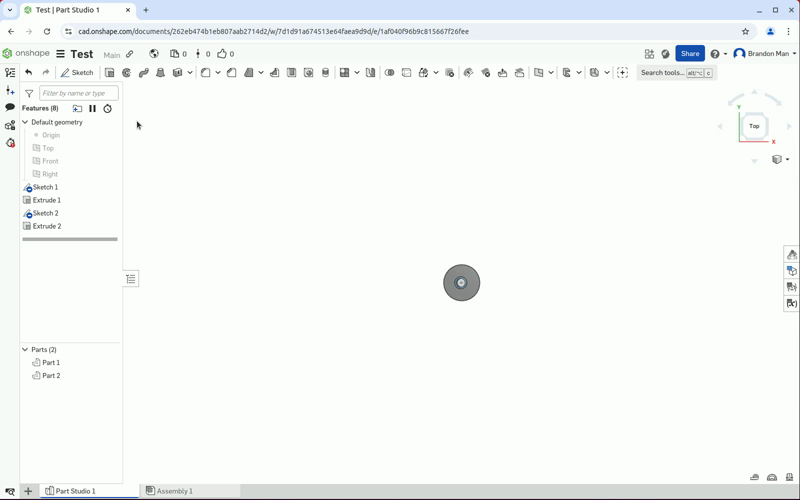
key(shift+h)
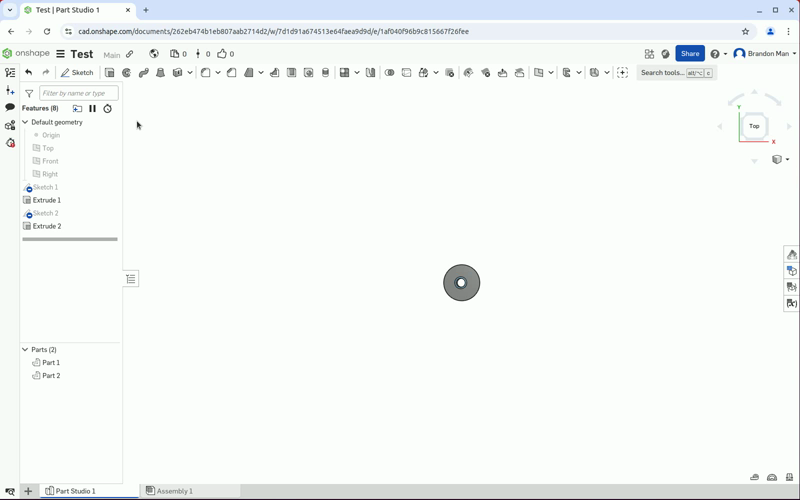
mouse_move(73, 189)
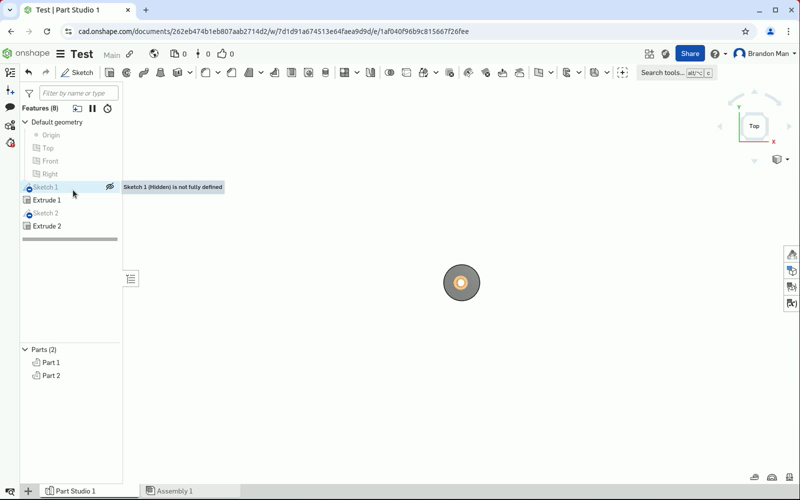
click(73, 189)
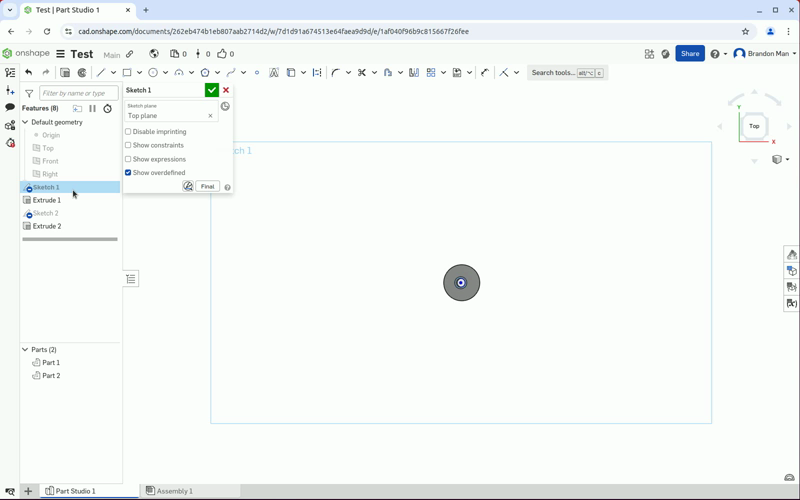
mouse_move(229, 92)
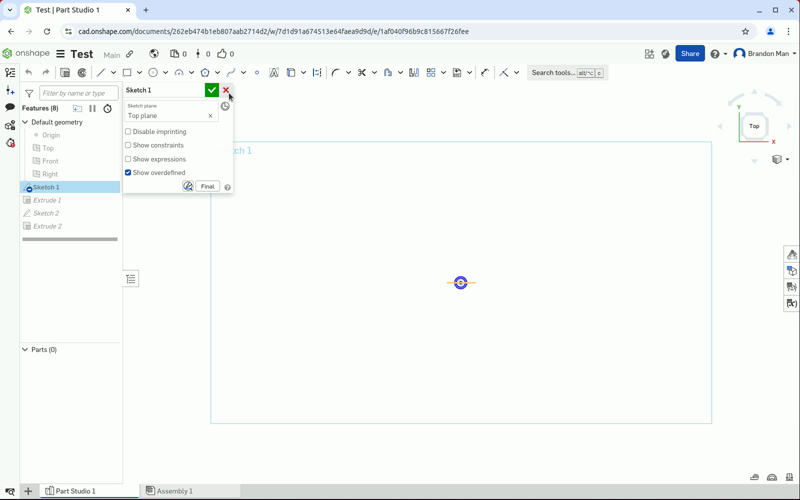
click(229, 92)
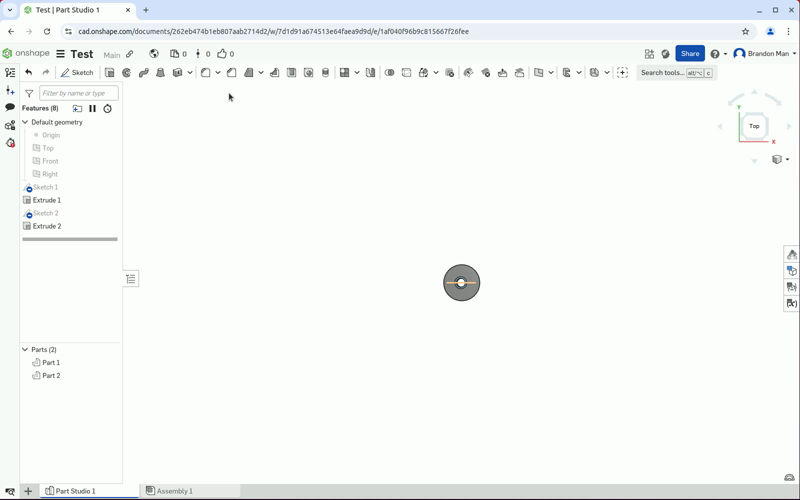
mouse_move(73, 352)
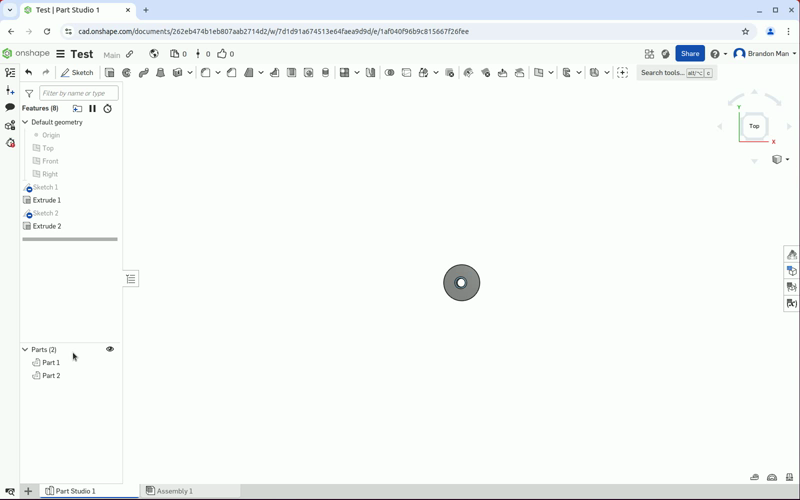
key(y)
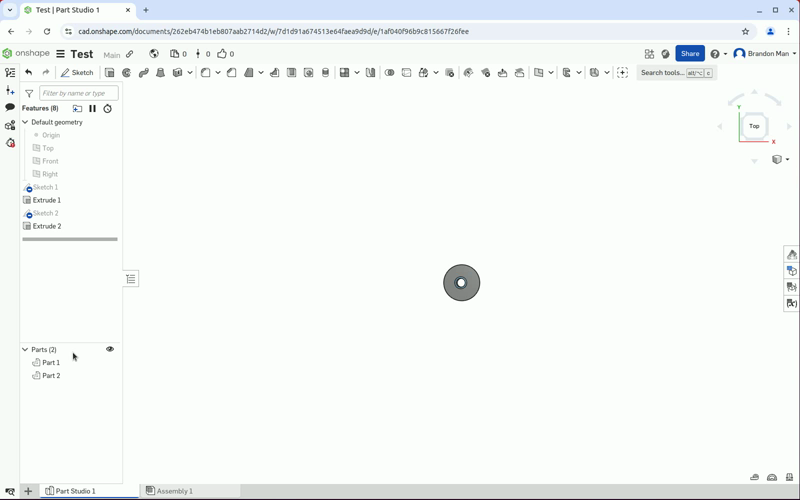
key(shift+p)
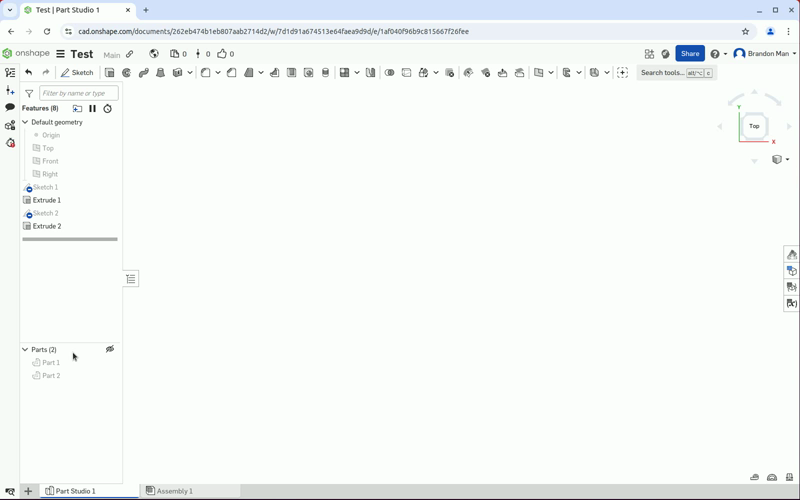
key(space)
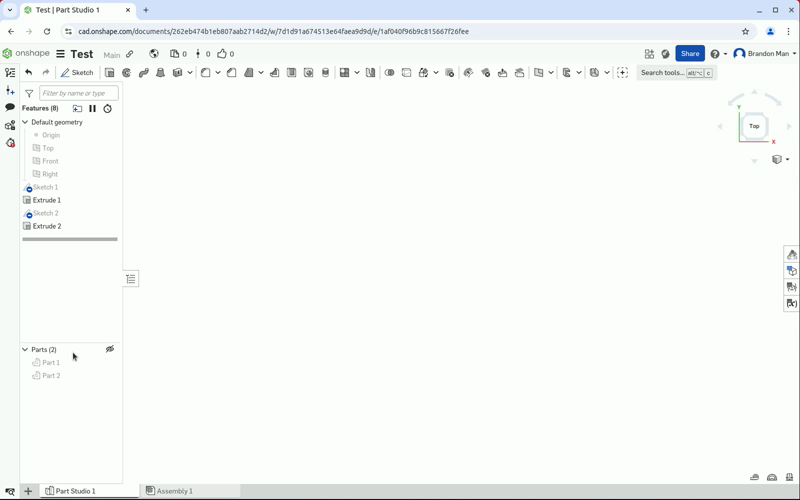
key_down(shift)
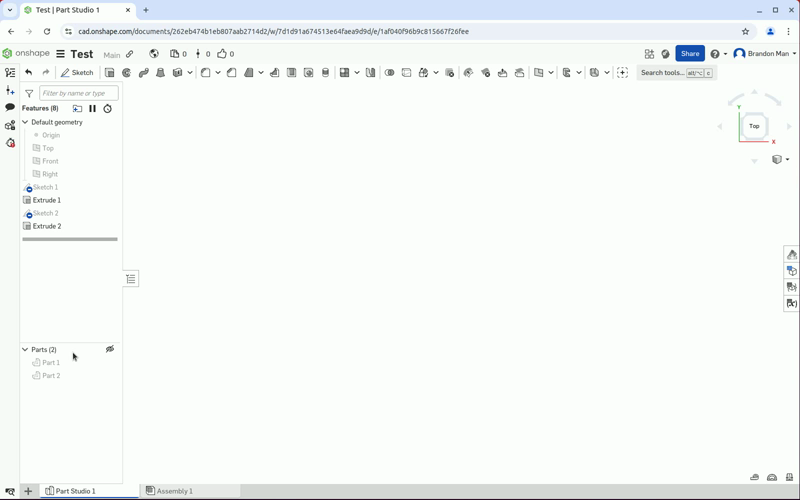
key(up)
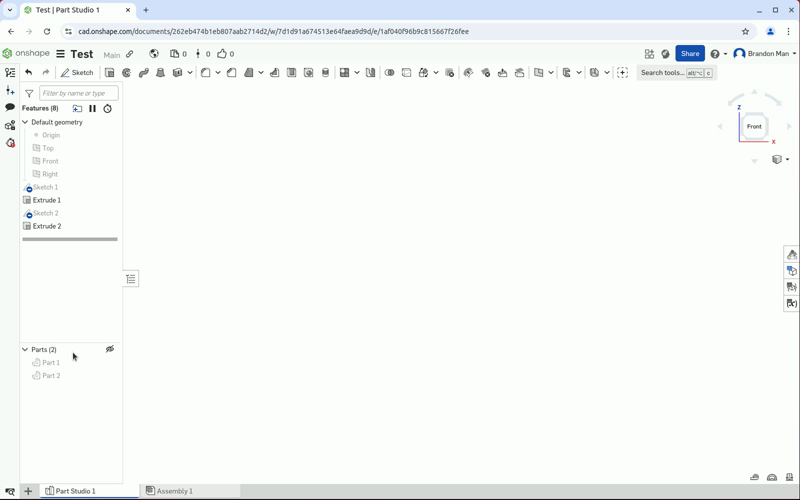
key_up(shift)
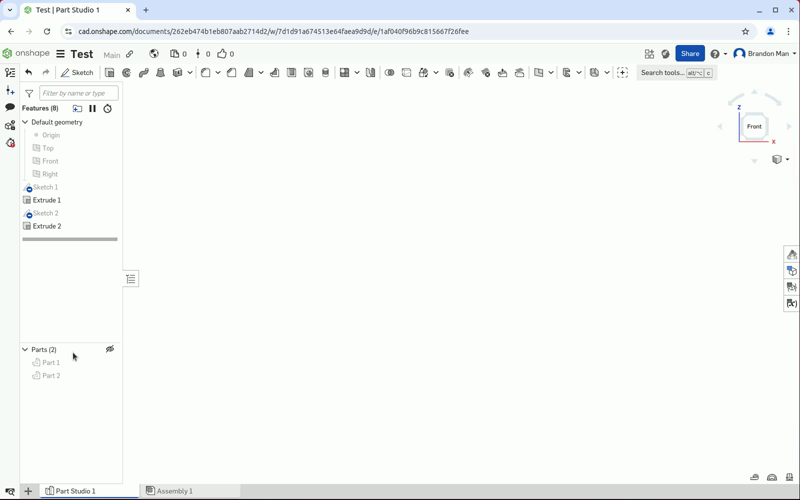
mouse_move(73, 352)
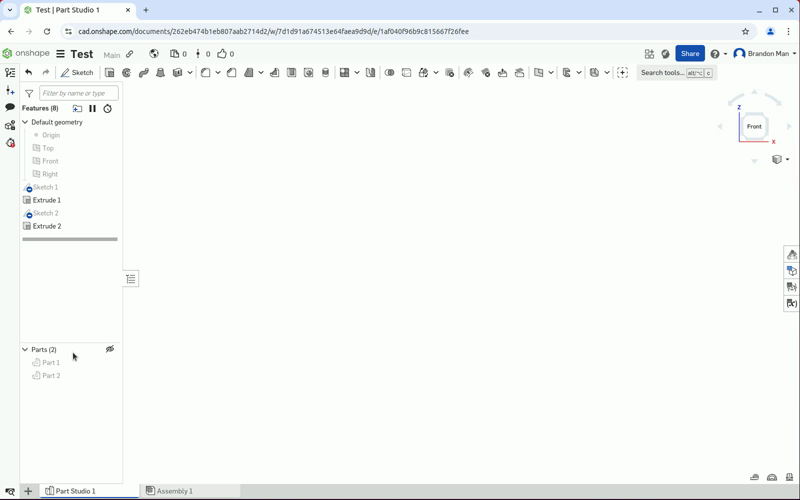
key(shift+y)
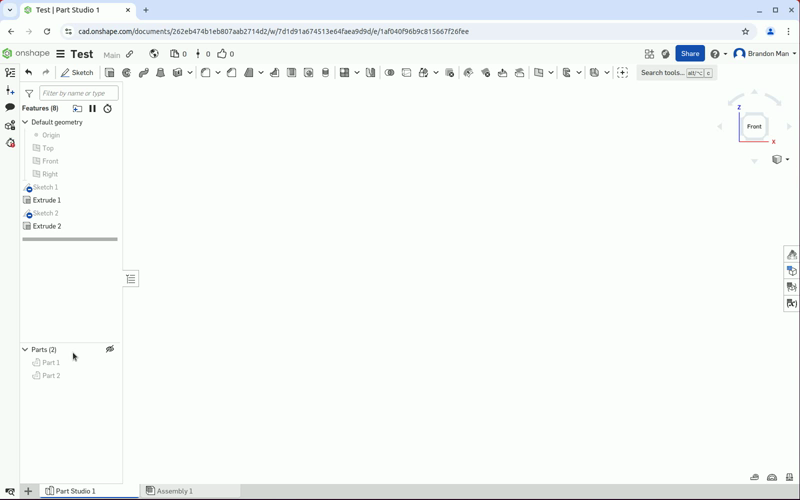
key(shift+s)
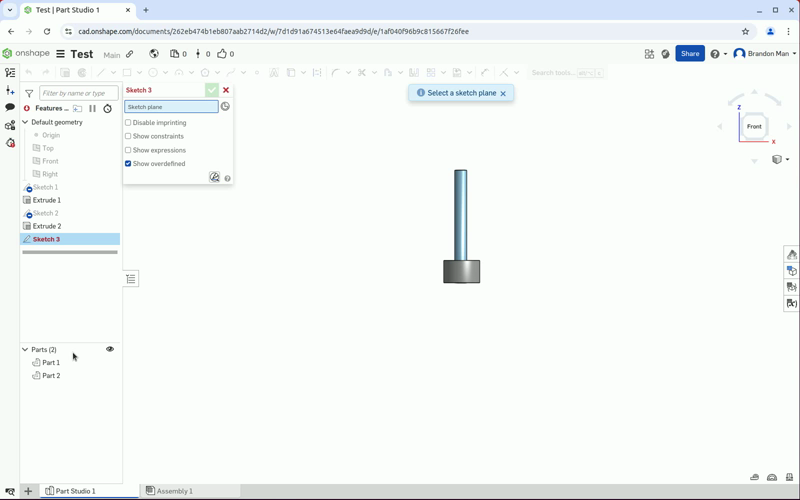
mouse_move(73, 163)
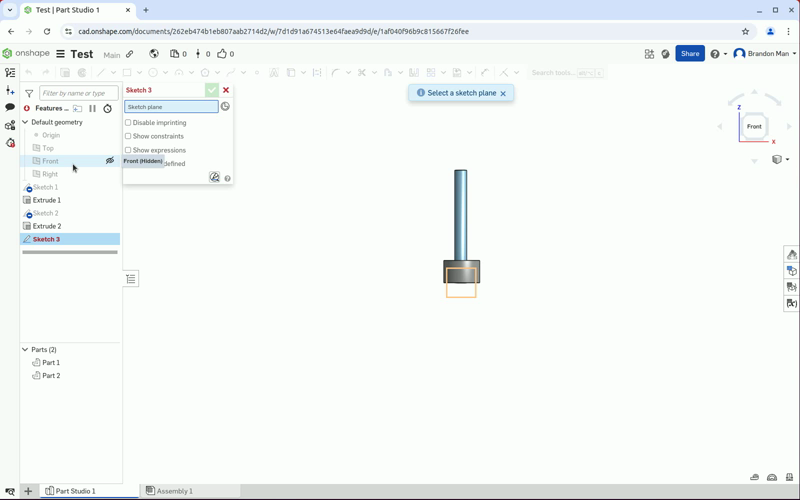
click(73, 163)
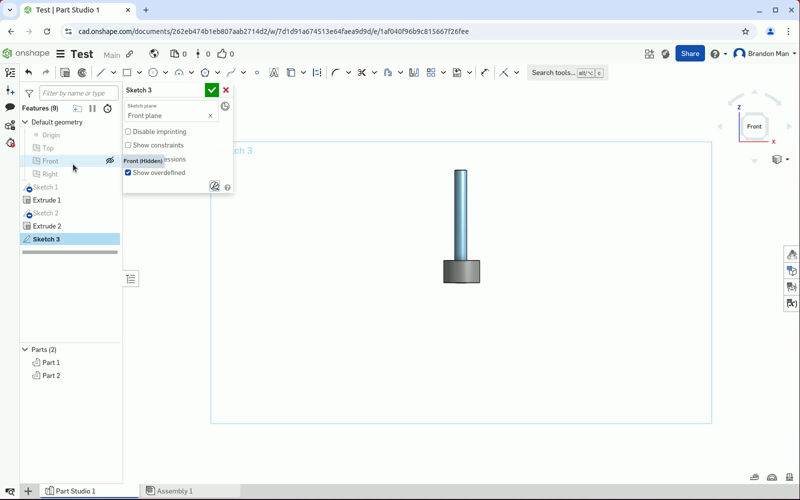
mouse_move(73, 352)
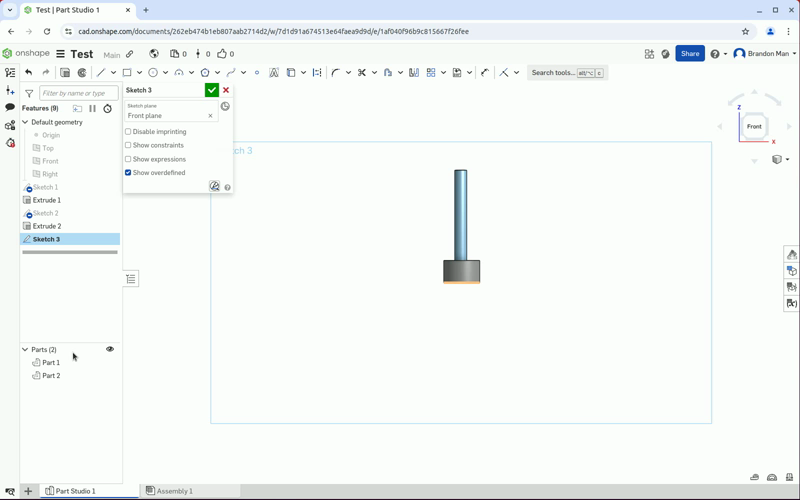
key(y)
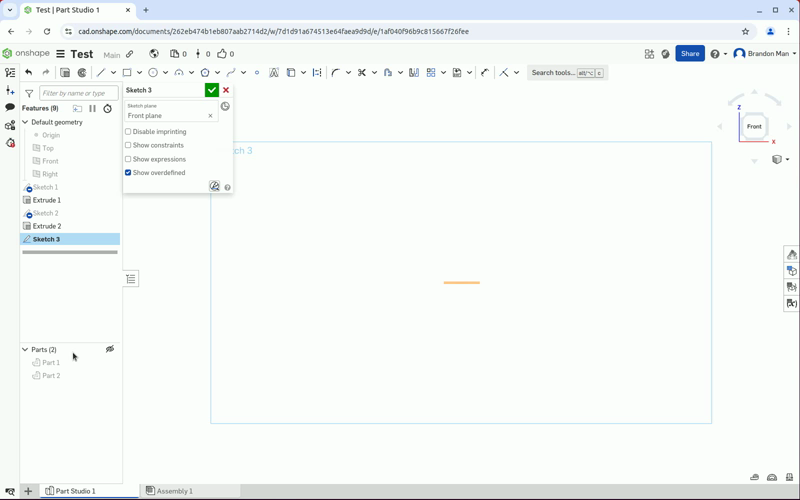
key(c)
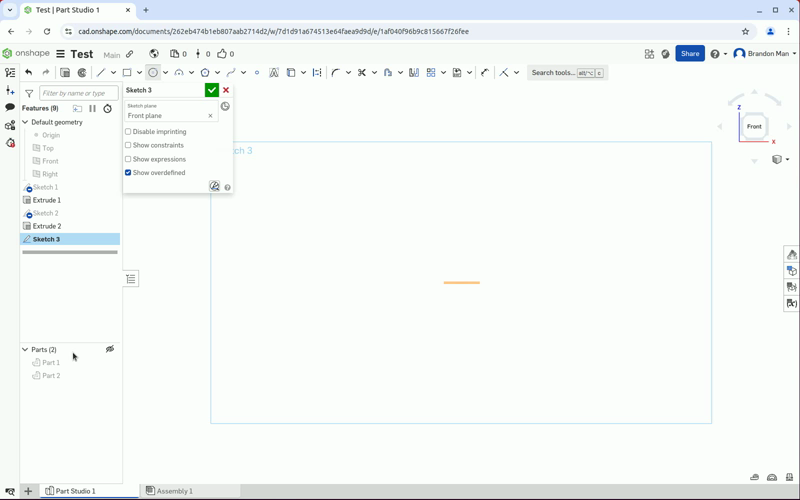
key_down(shift)
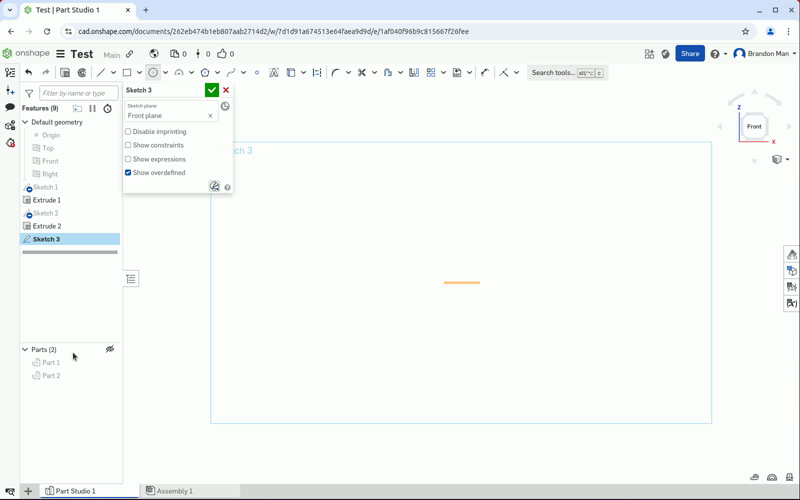
mouse_move(461, 271)
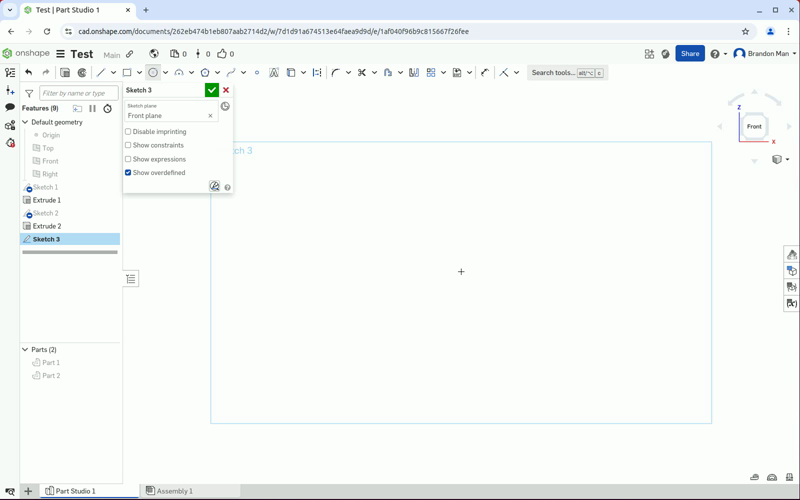
click(461, 271)
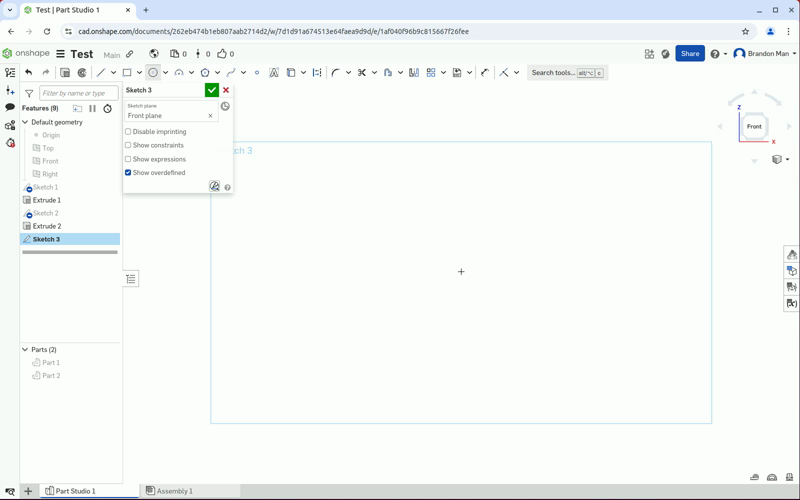
key_up(shift)
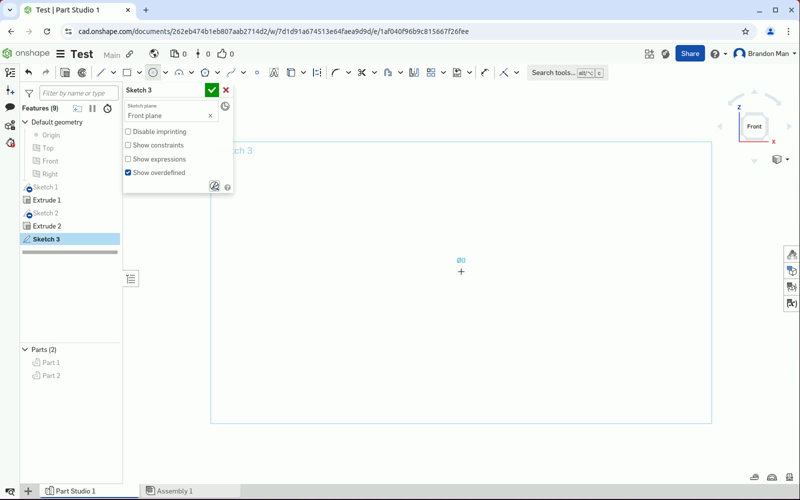
mouse_move(467, 271)
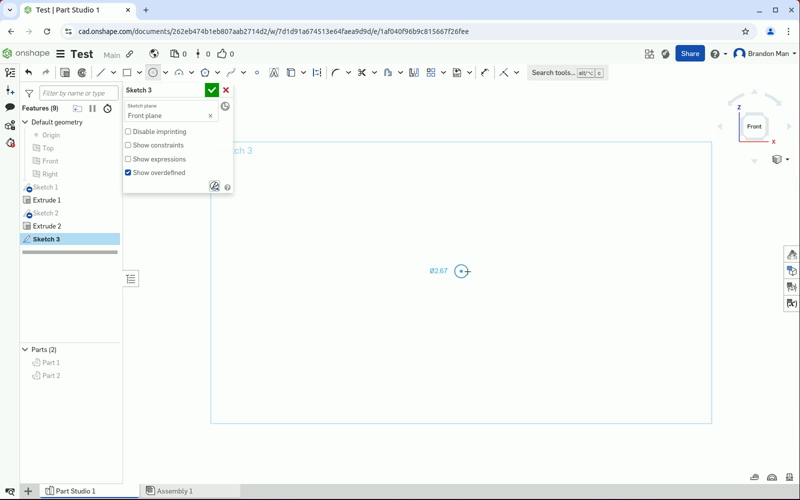
click(467, 271)
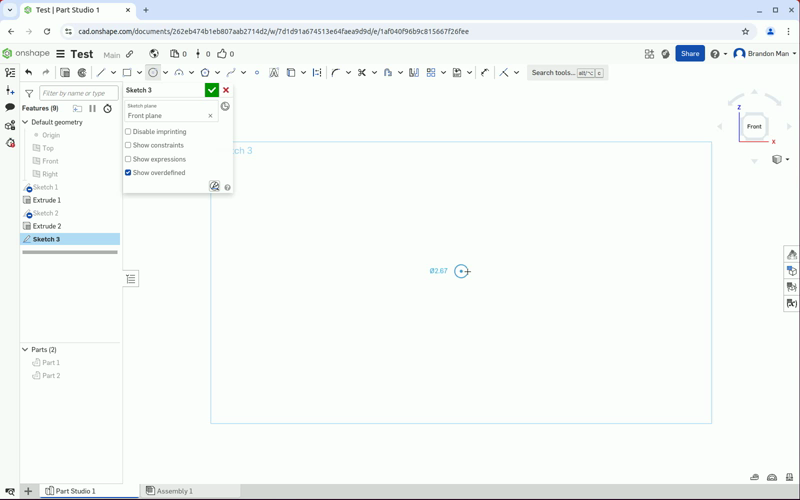
key(esc)
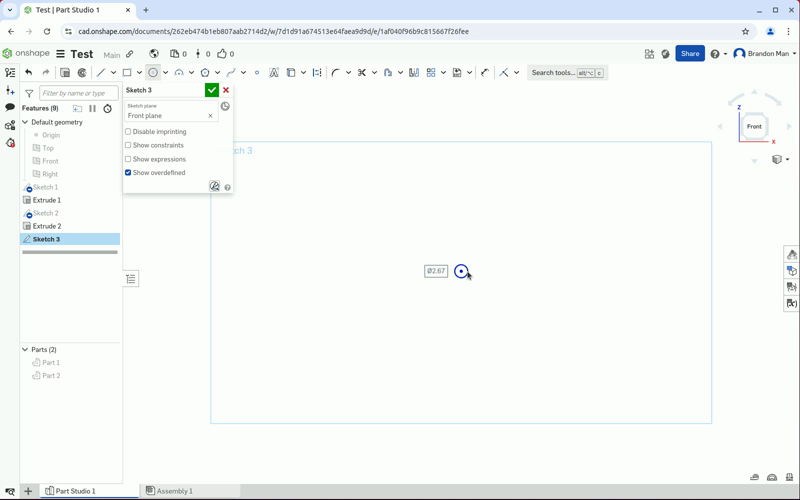
mouse_move(459, 271)
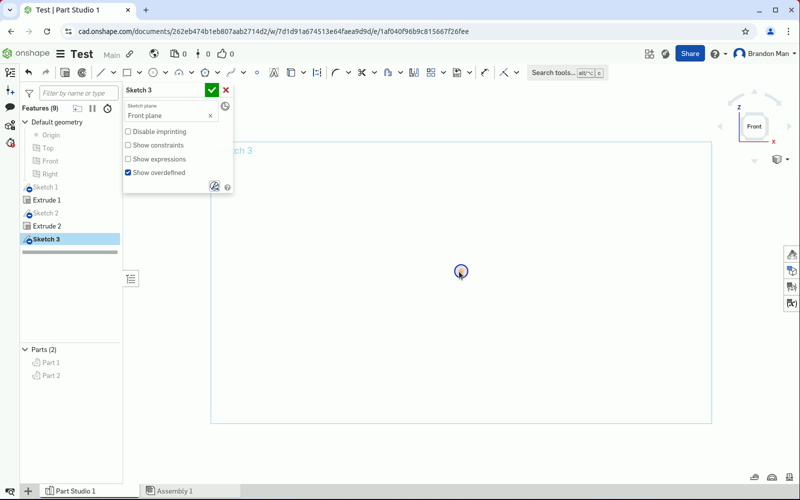
scroll(6)
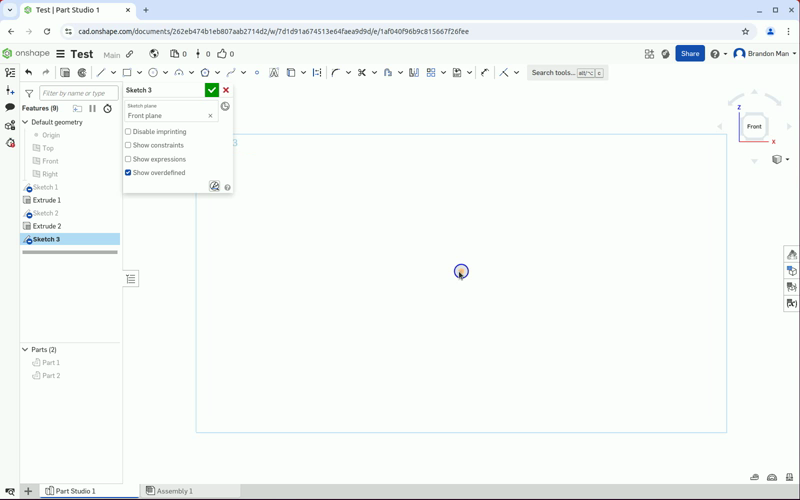
scroll(6)
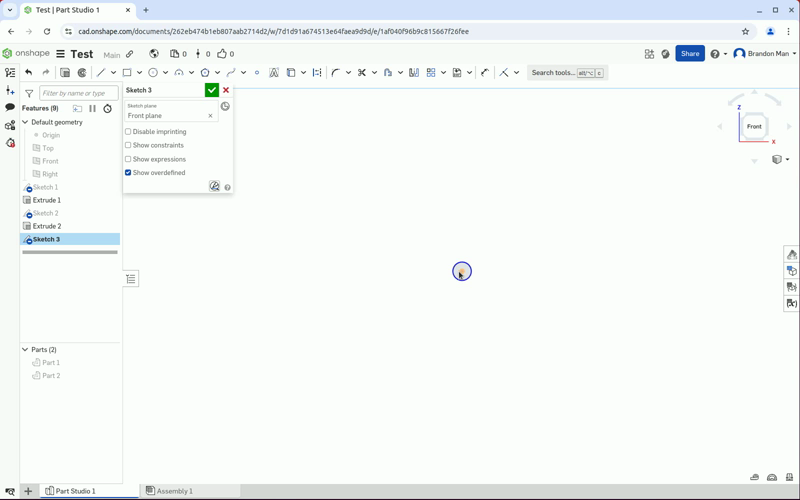
scroll(6)
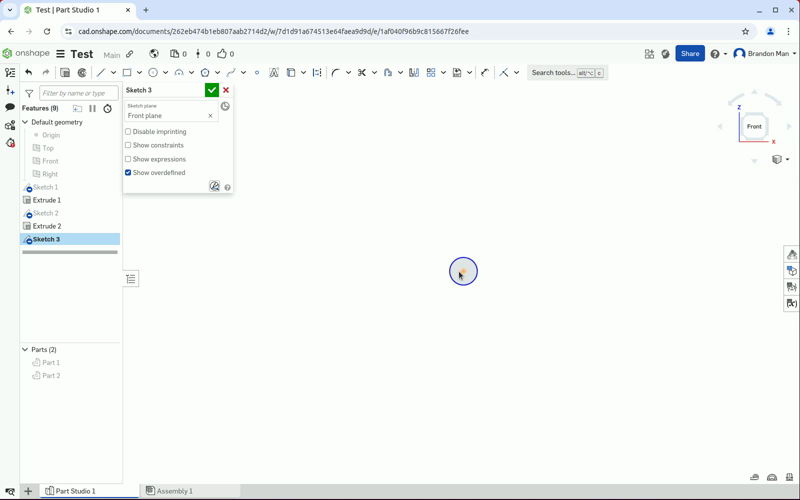
scroll(6)
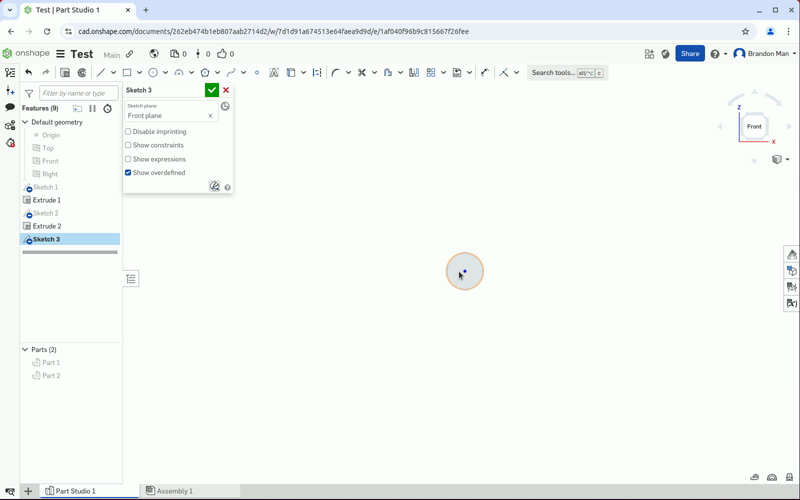
scroll(6)
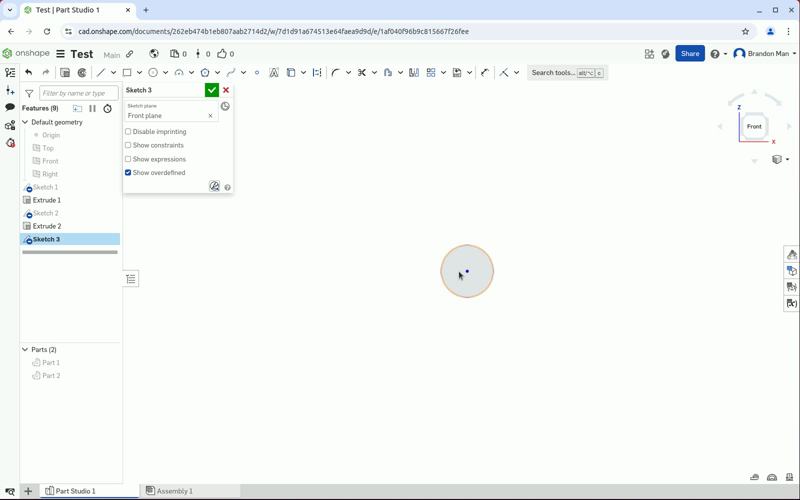
scroll(6)
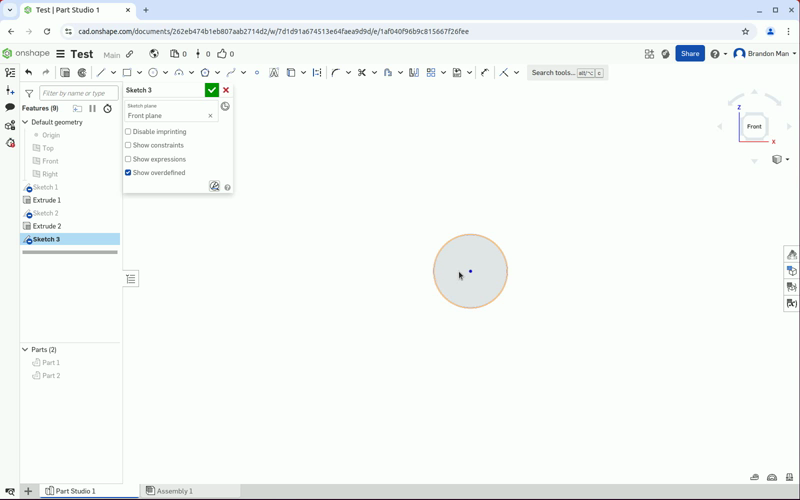
scroll(6)
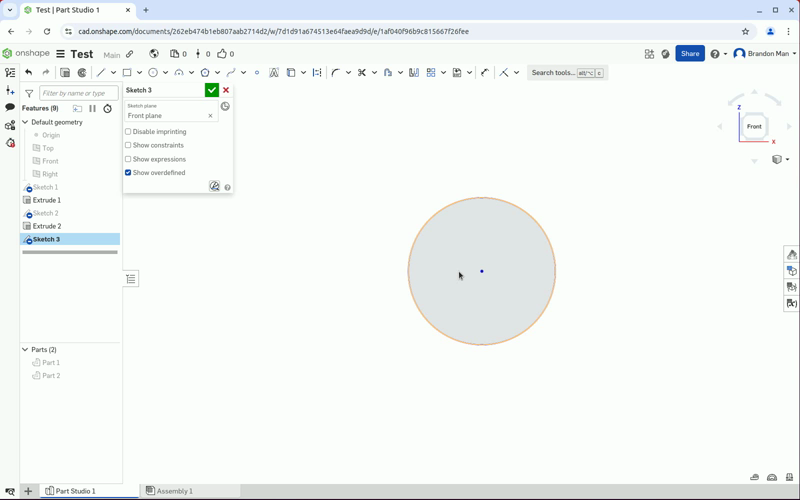
click(459, 271)
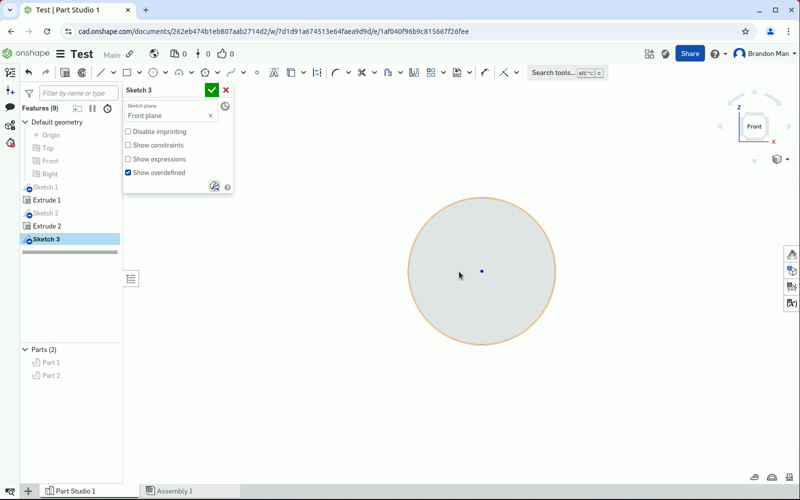
scroll(-6)
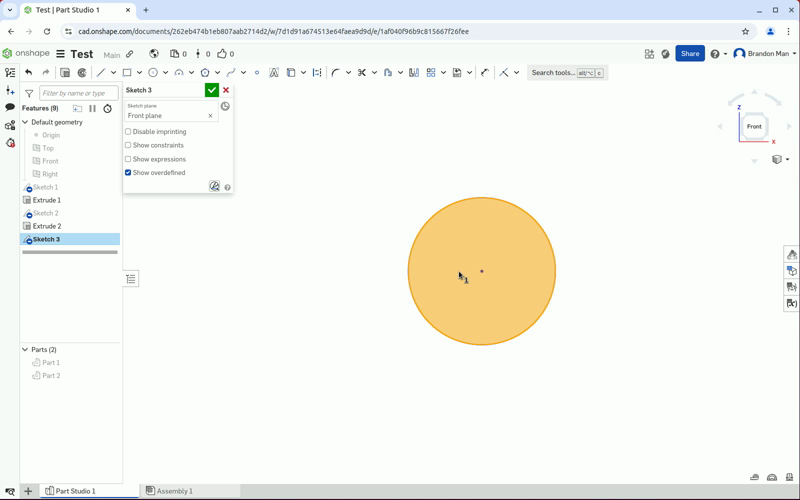
scroll(-6)
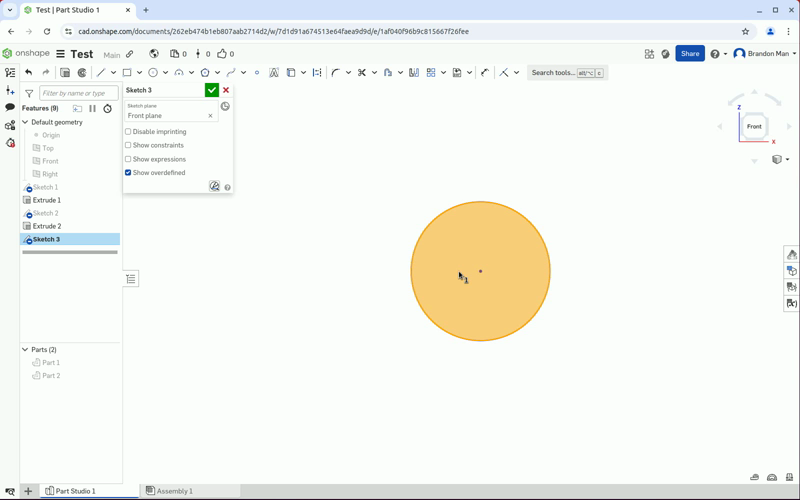
scroll(-6)
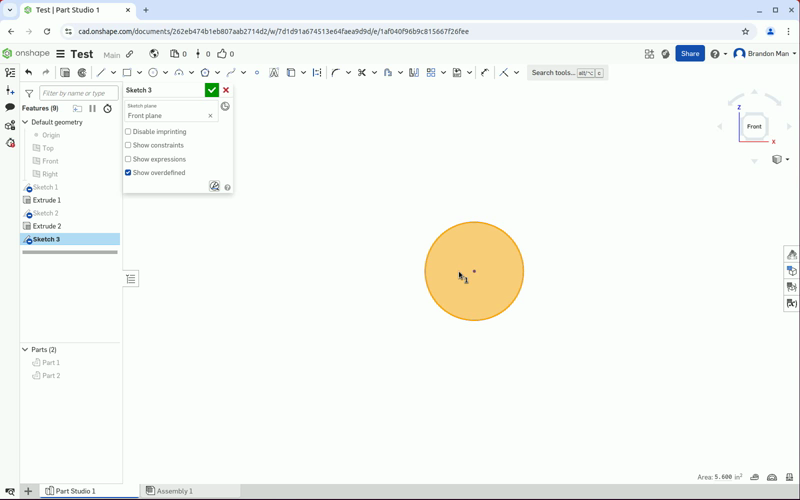
scroll(-6)
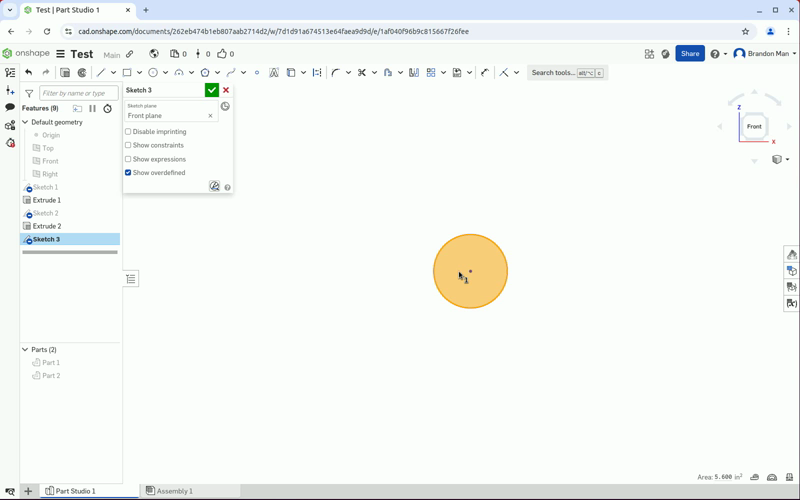
scroll(-6)
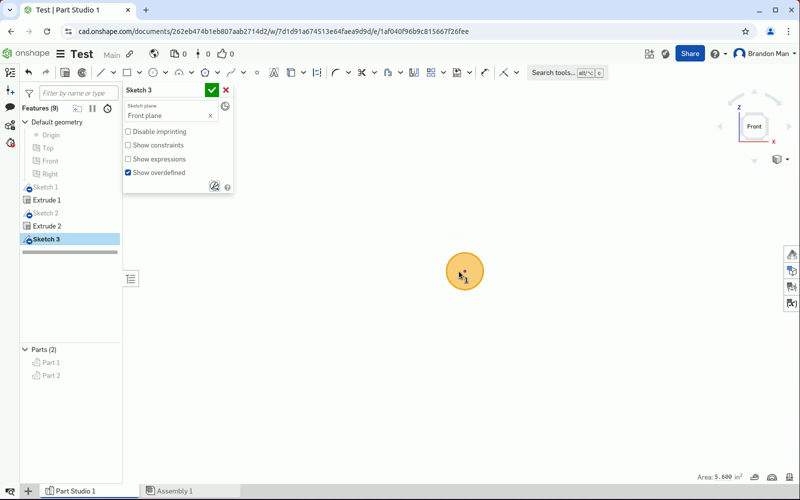
scroll(-6)
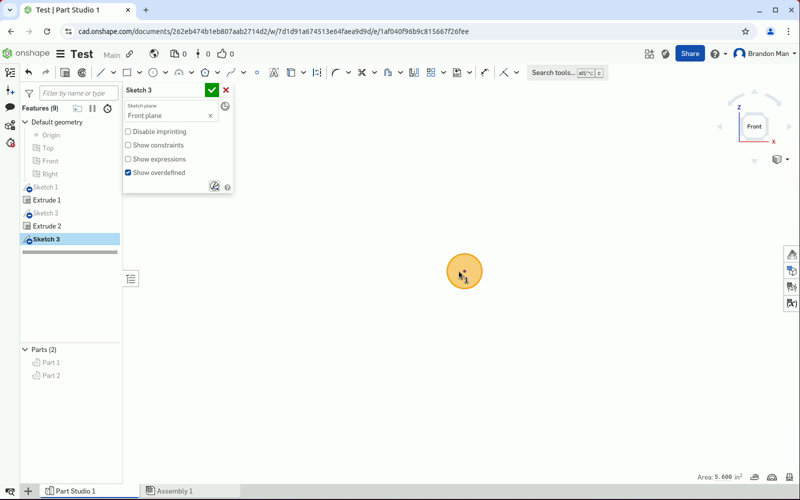
scroll(-6)
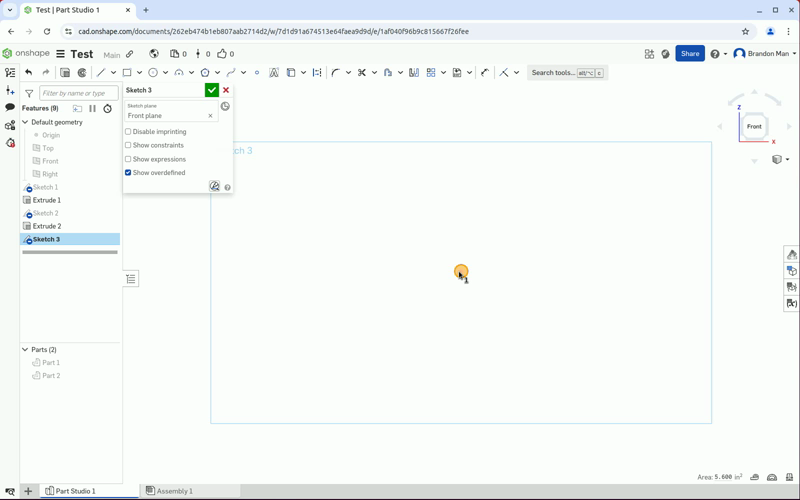
mouse_move(73, 352)
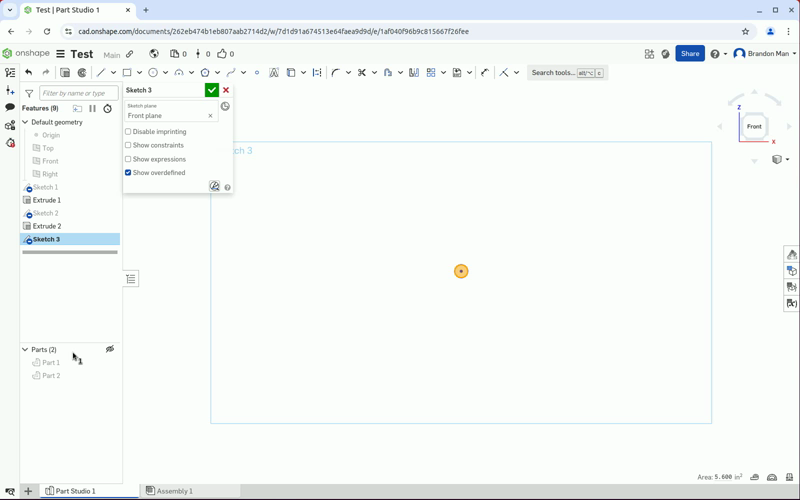
key(shift+y)
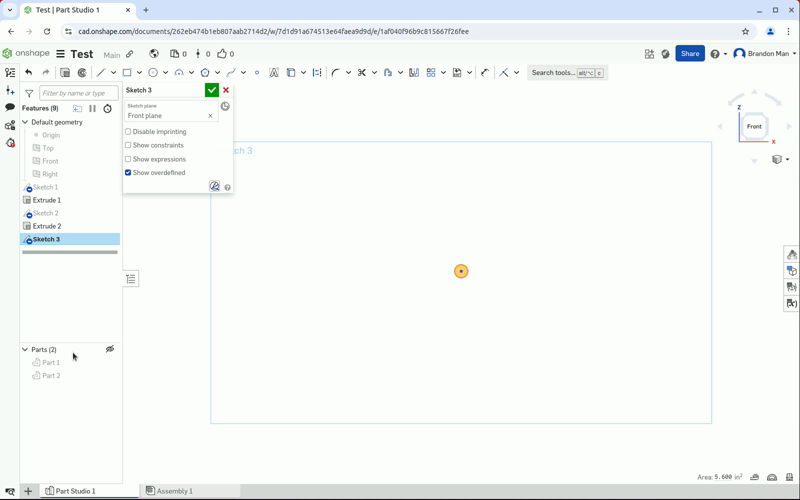
key(shift+e)
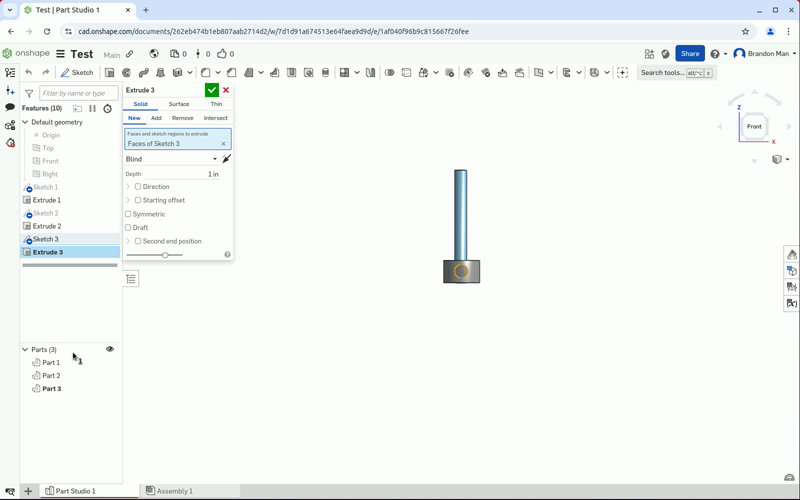
mouse_move(143, 106)
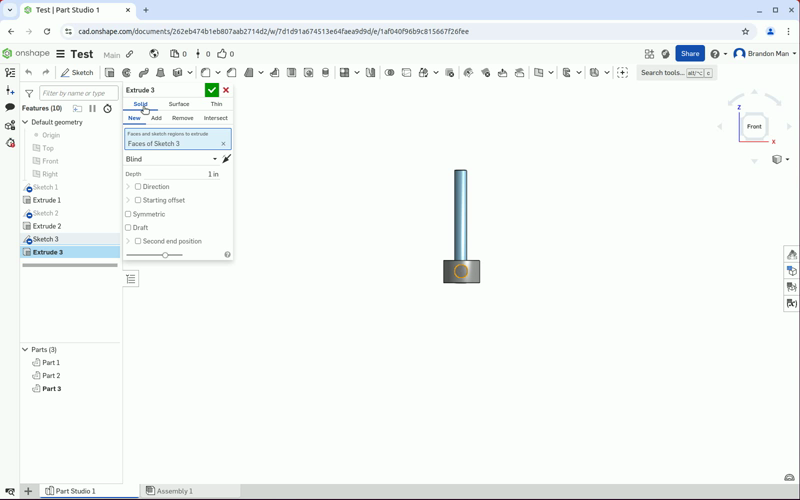
click(143, 106)
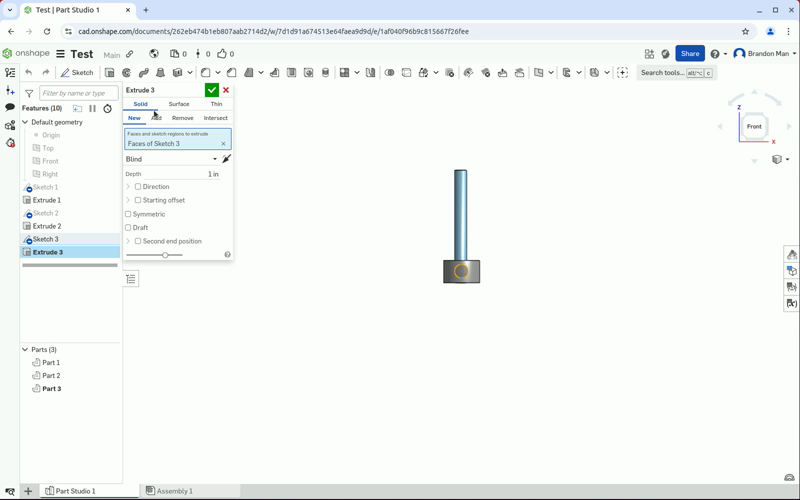
mouse_move(186, 120)
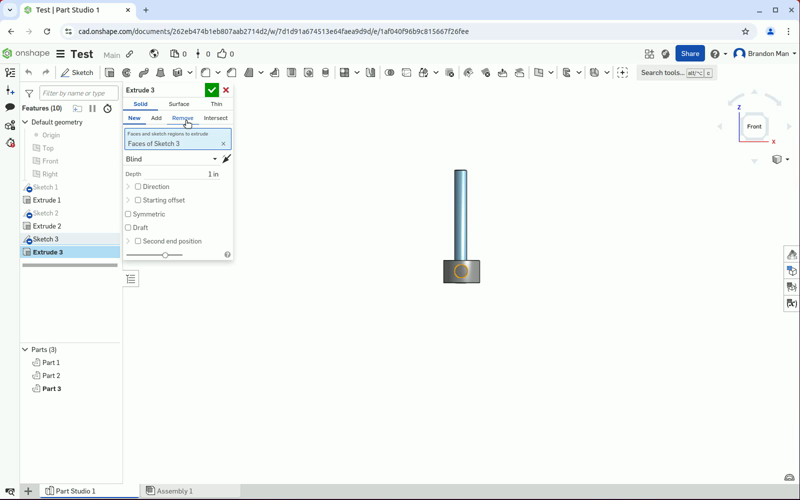
click(186, 120)
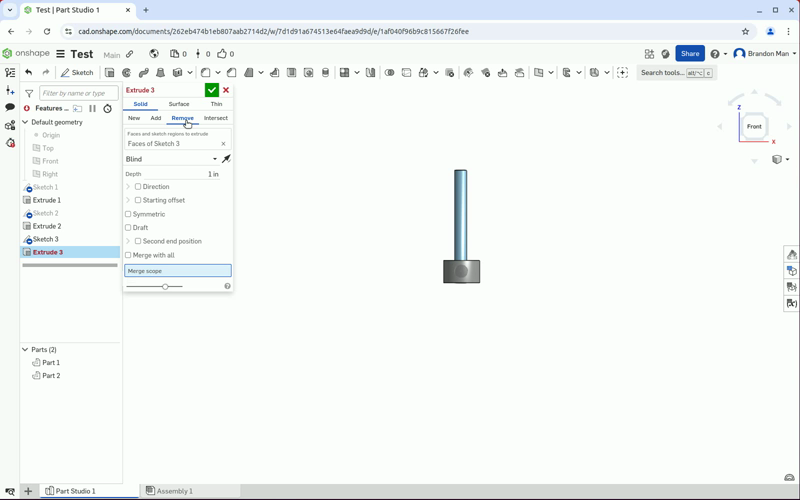
key(tab, 4)
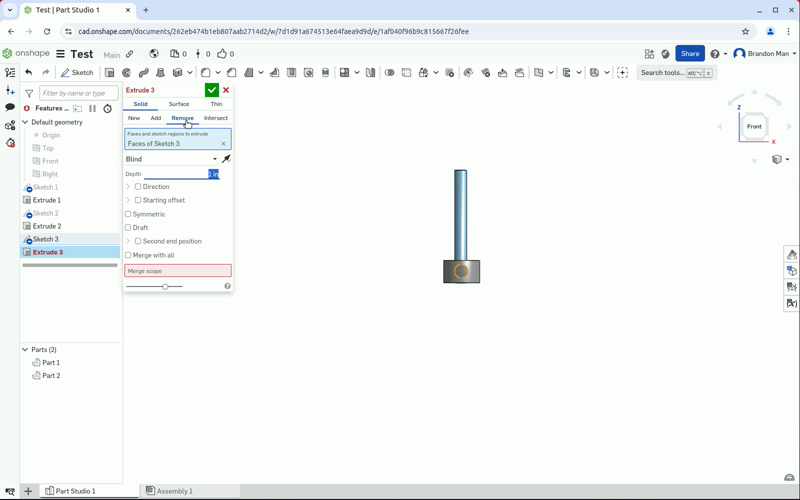
text(-14.442)
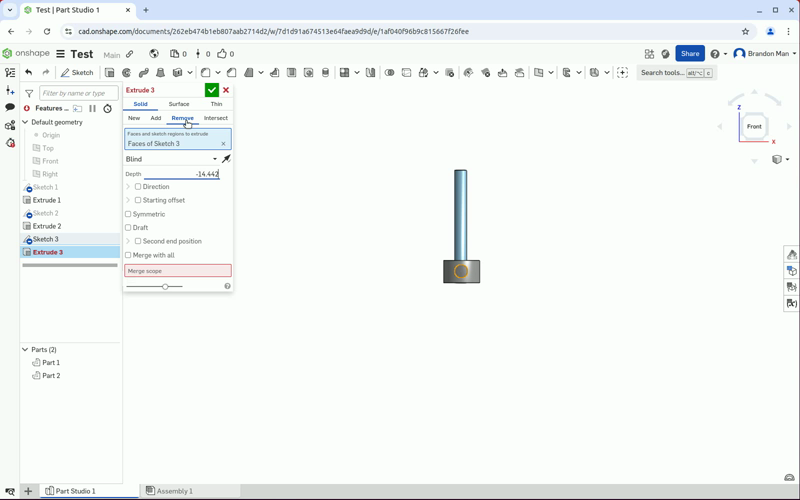
key(tab, 3)
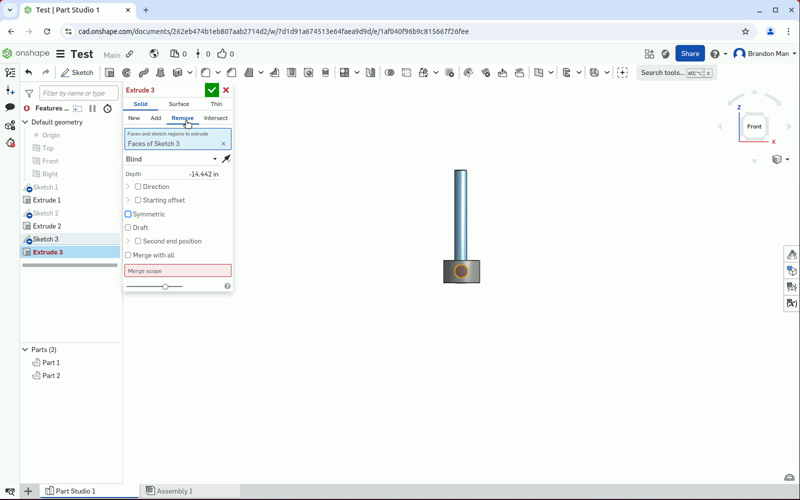
key(space)
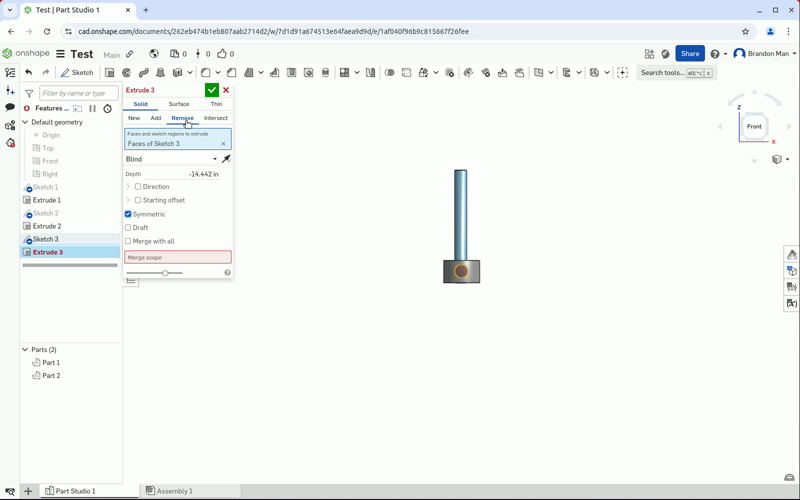
key(tab, 2)
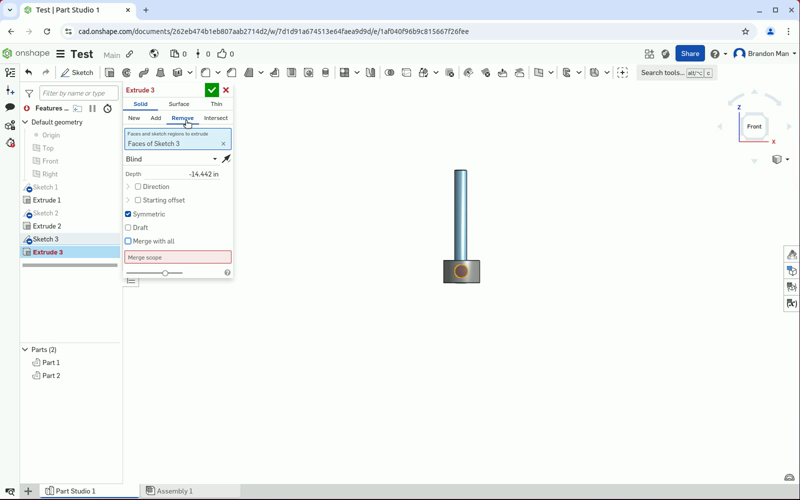
key(space)
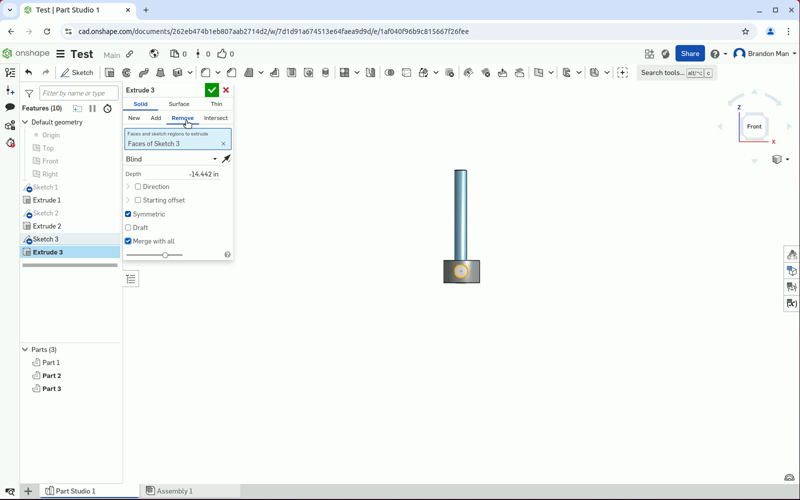
key(enter)
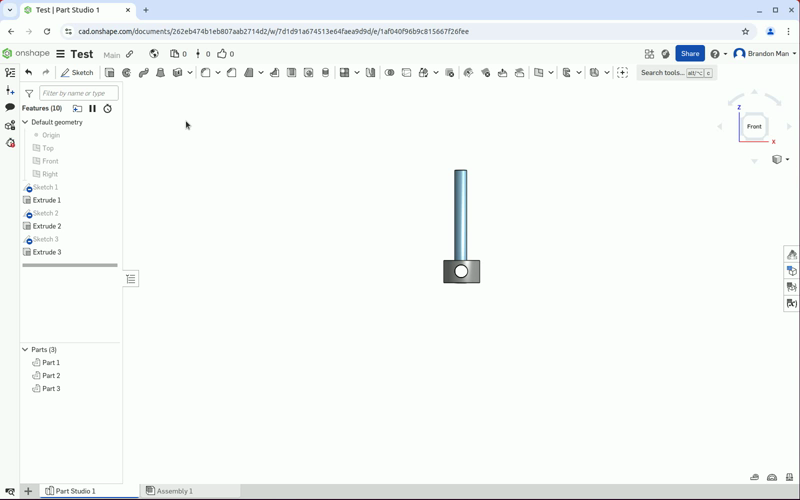
key(shift+h)
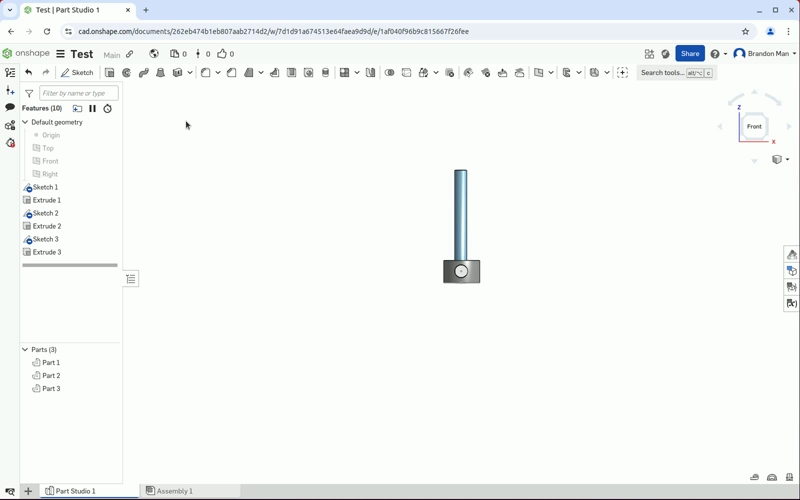
key(shift+h)
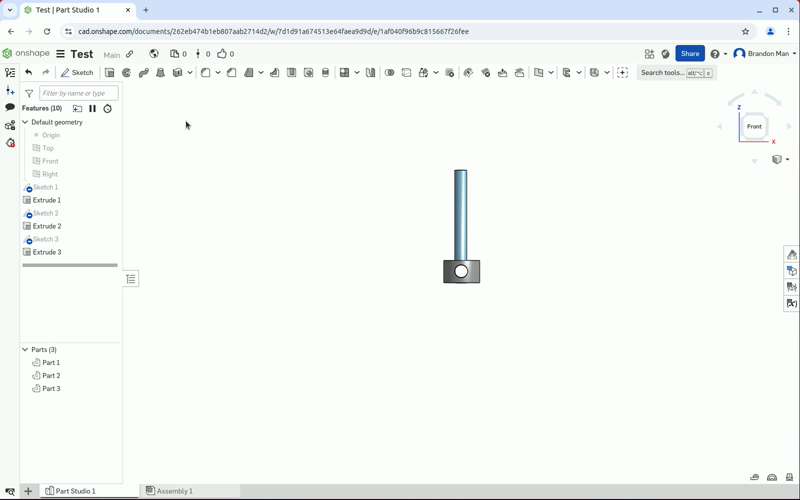
mouse_move(73, 189)
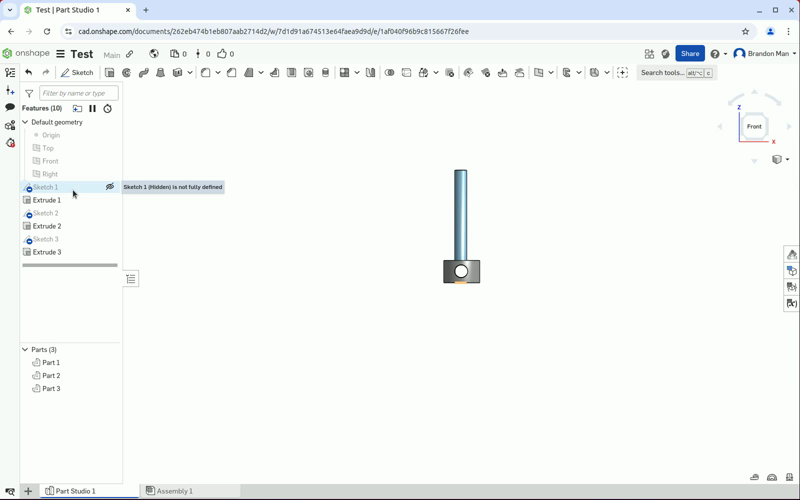
click(73, 189)
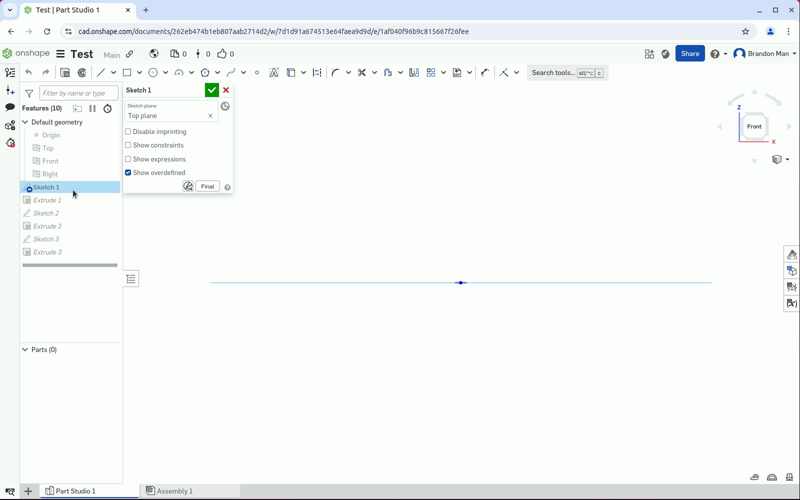
mouse_move(229, 92)
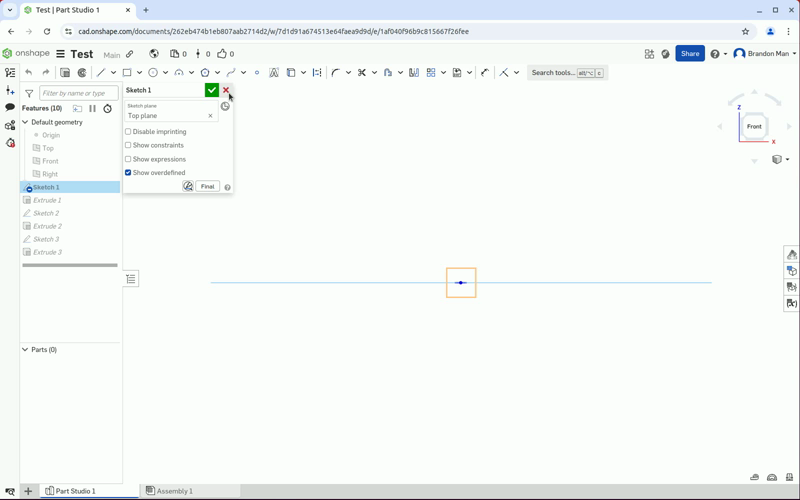
click(229, 92)
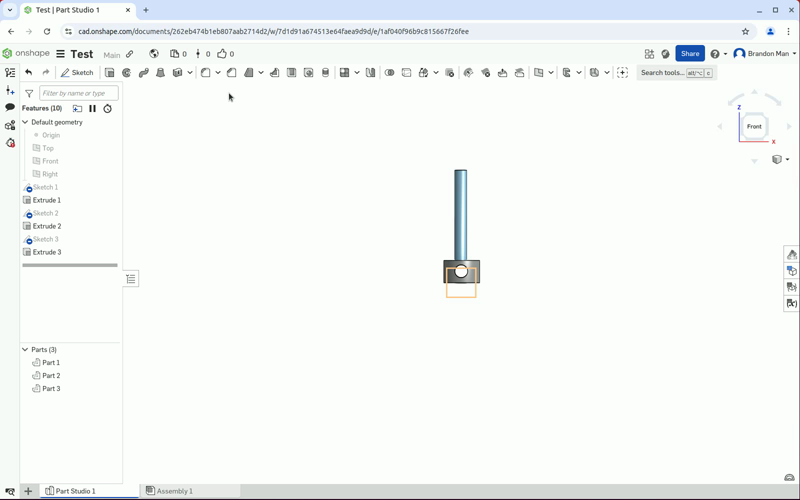
mouse_move(73, 352)
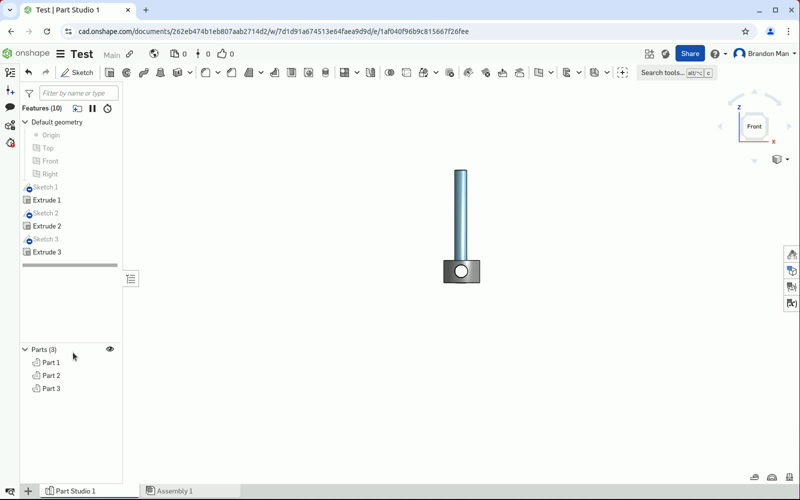
key(y)
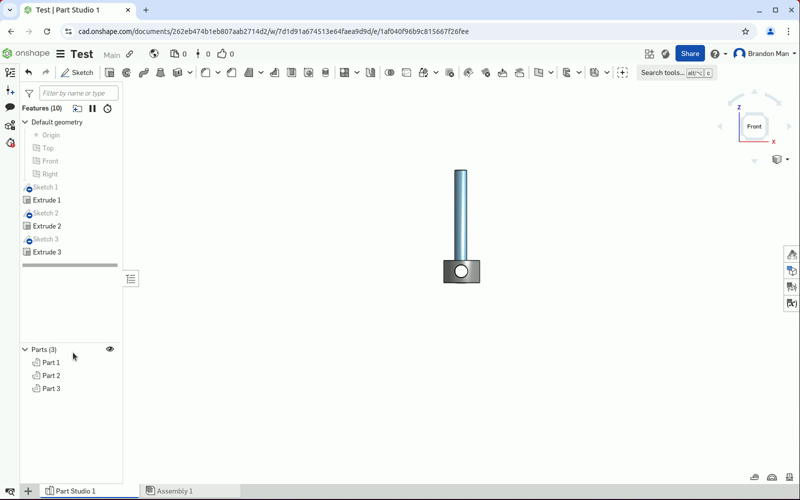
key(shift+p)
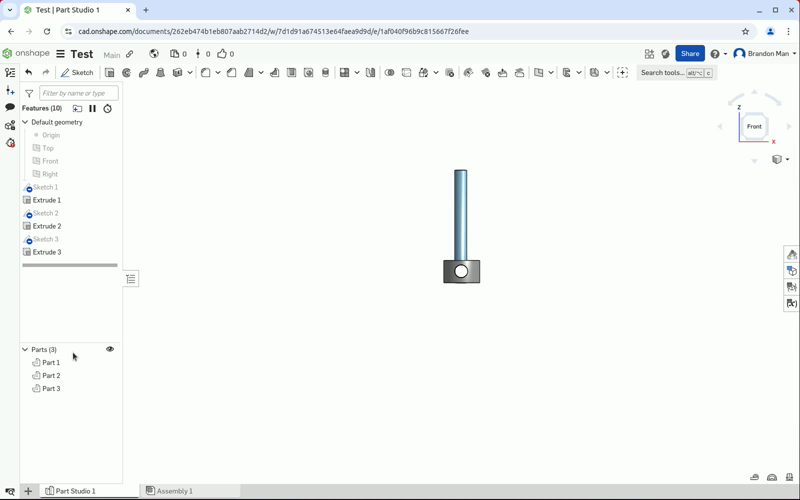
key(space)
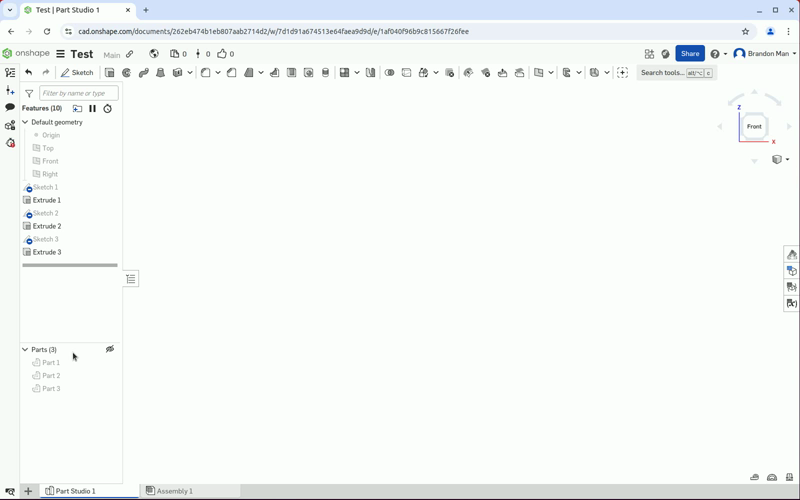
key_down(shift)
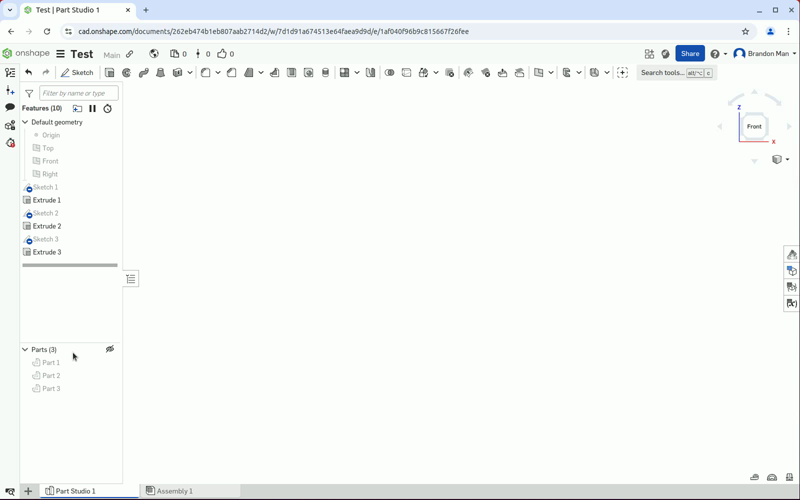
key(left)
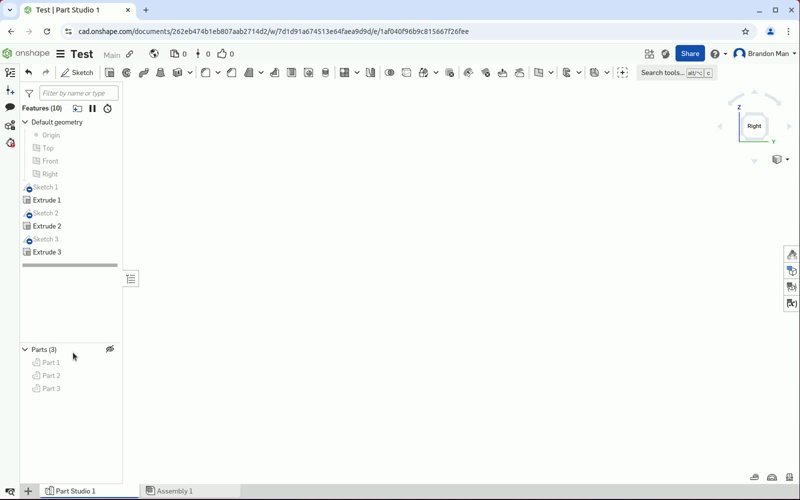
key_up(shift)
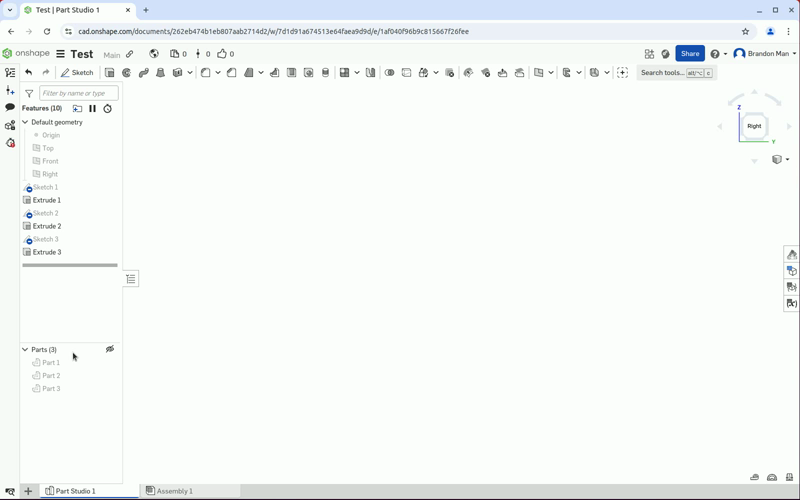
mouse_move(73, 352)
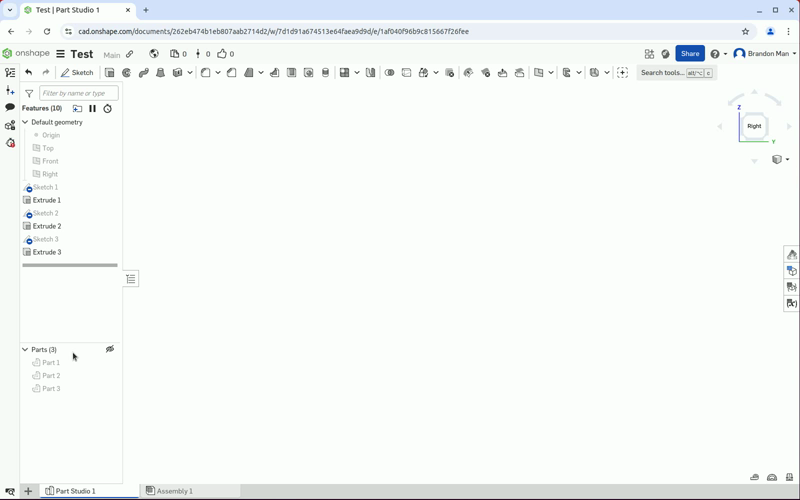
key(shift+y)
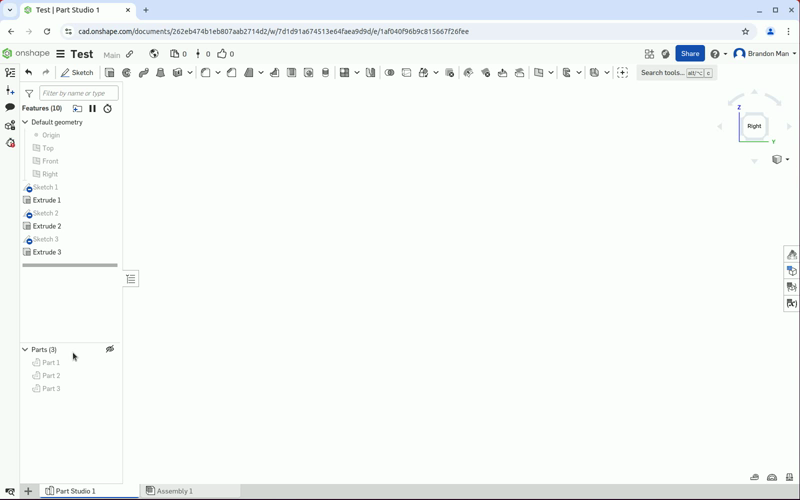
key(shift+s)
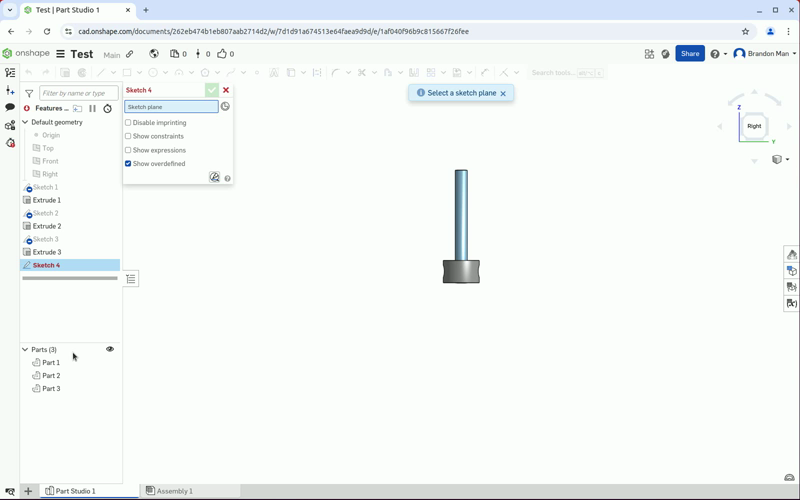
mouse_move(73, 176)
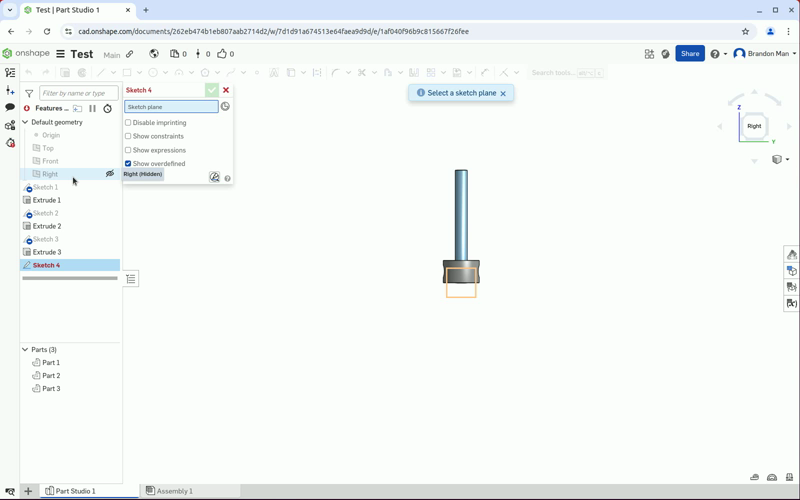
click(73, 176)
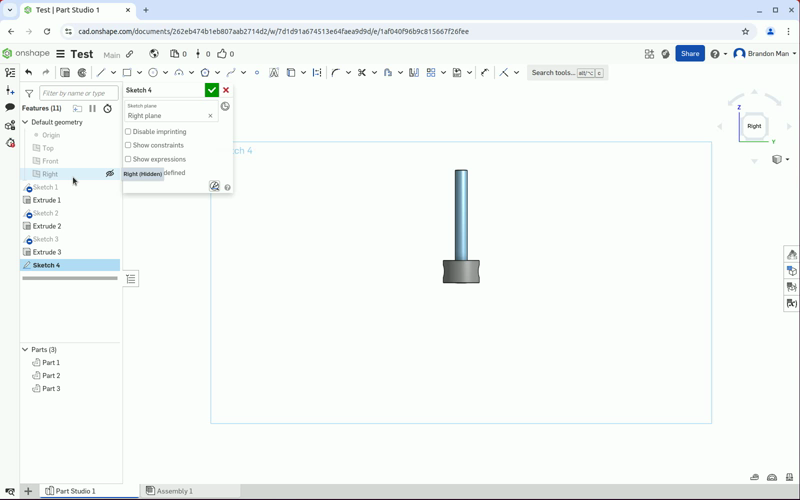
mouse_move(73, 352)
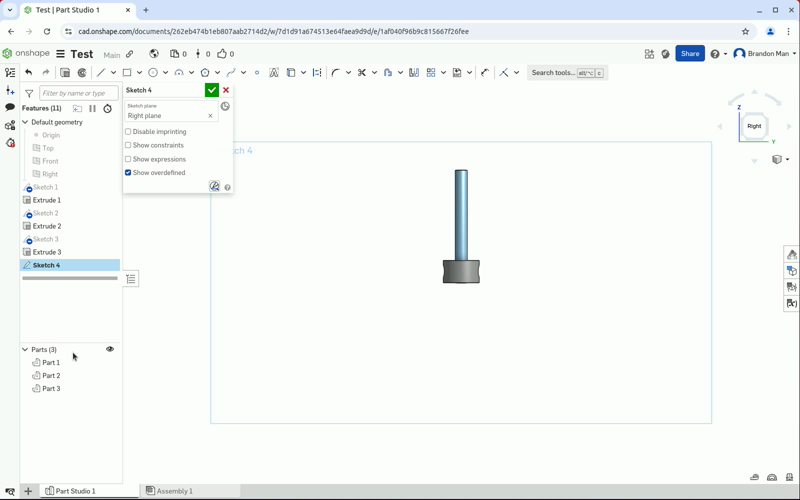
key(y)
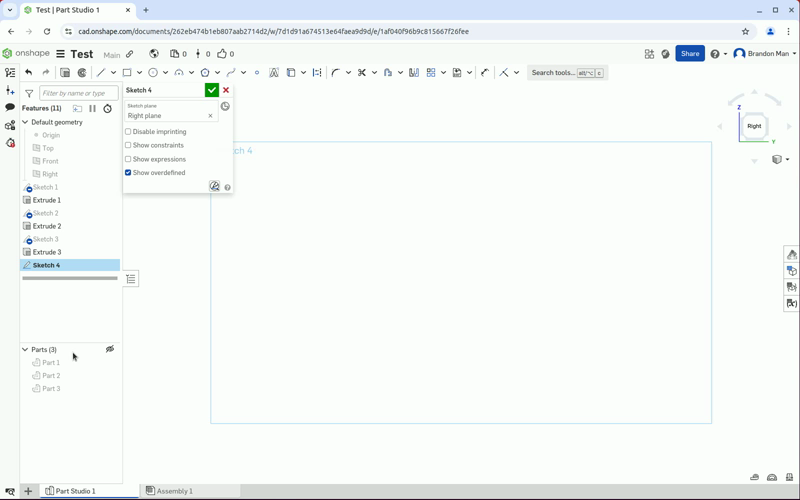
key(c)
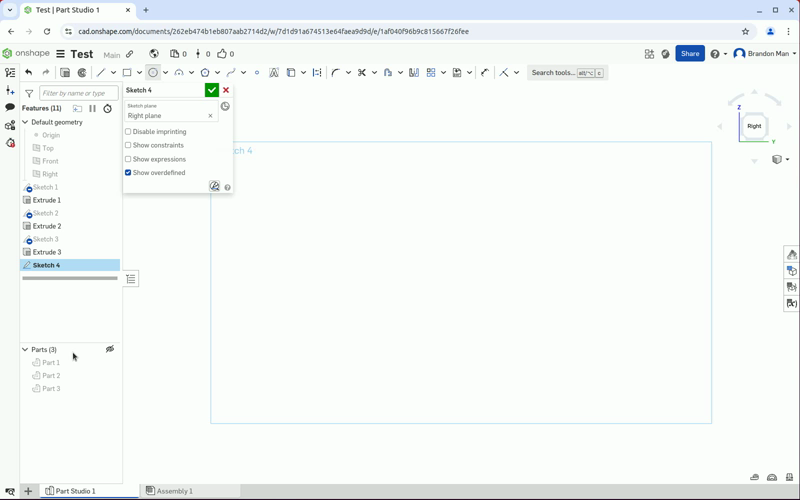
key_down(shift)
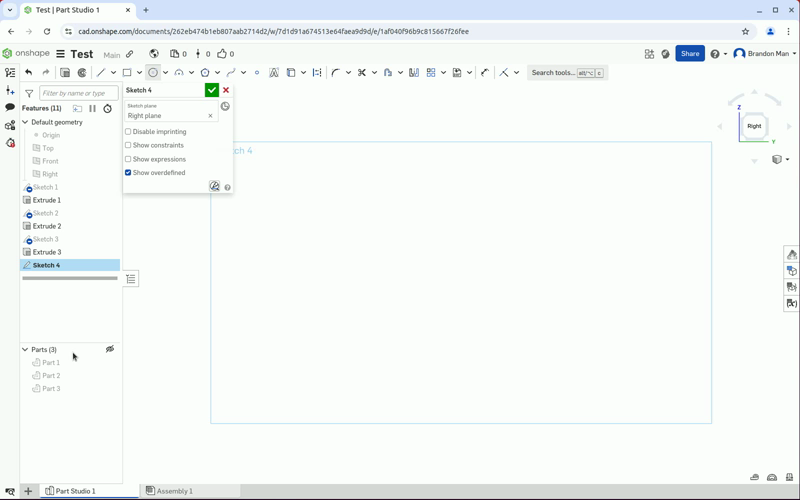
mouse_move(461, 271)
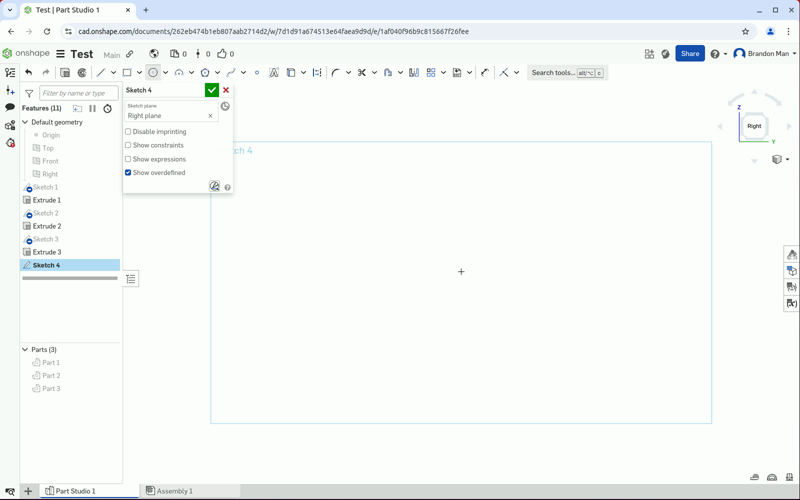
click(461, 271)
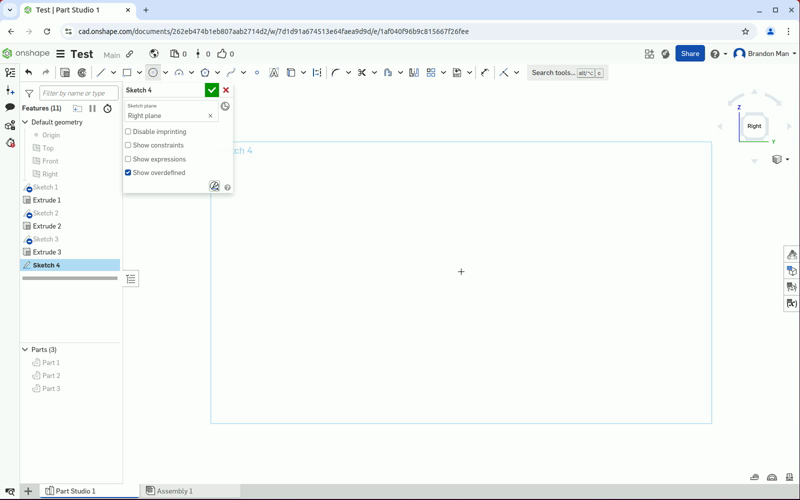
key_up(shift)
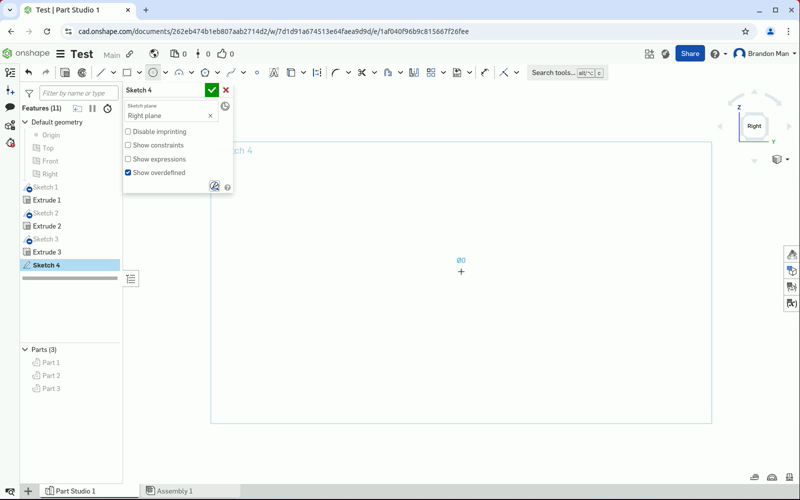
mouse_move(467, 271)
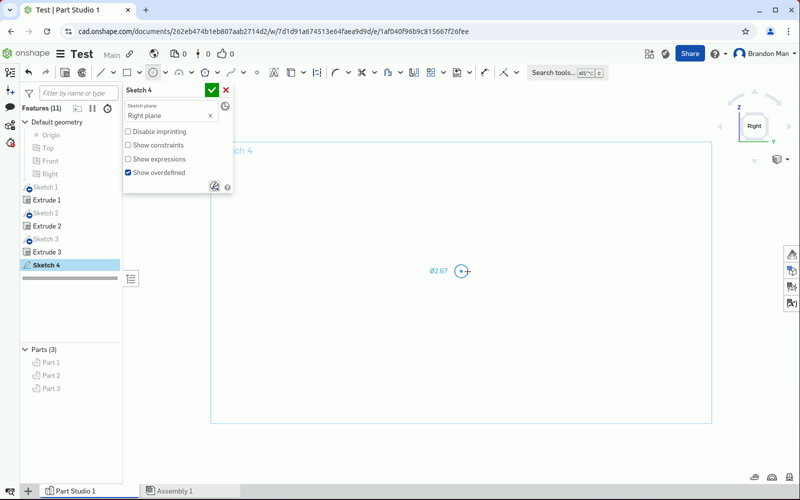
click(467, 271)
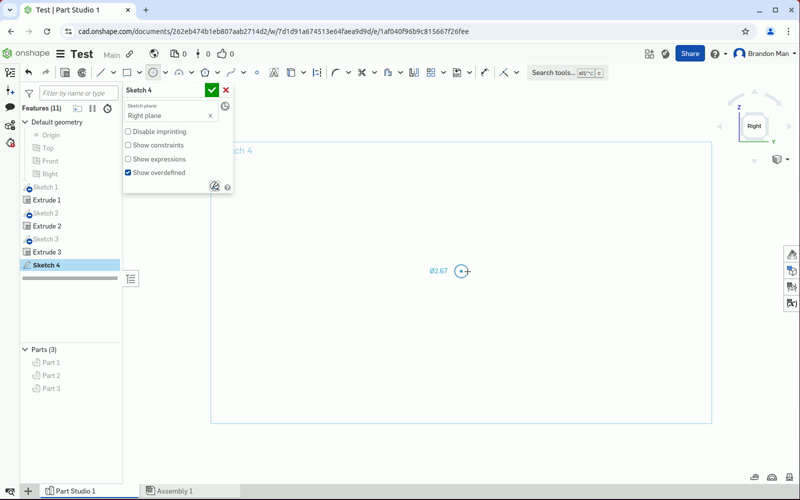
key(esc)
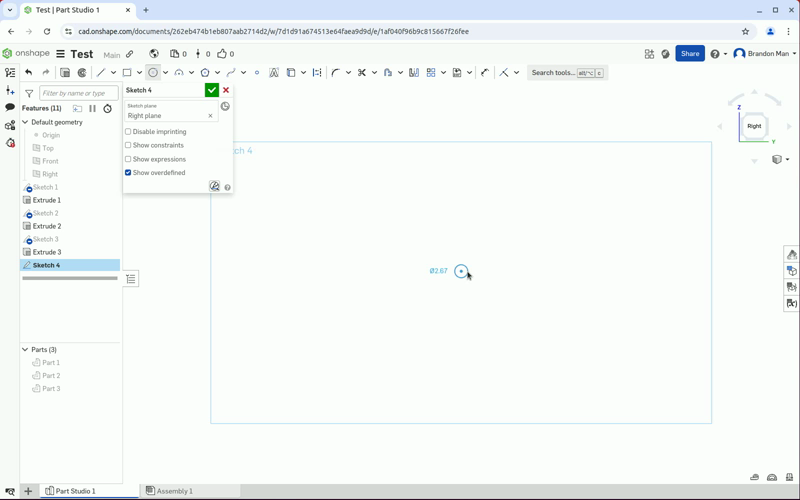
mouse_move(466, 268)
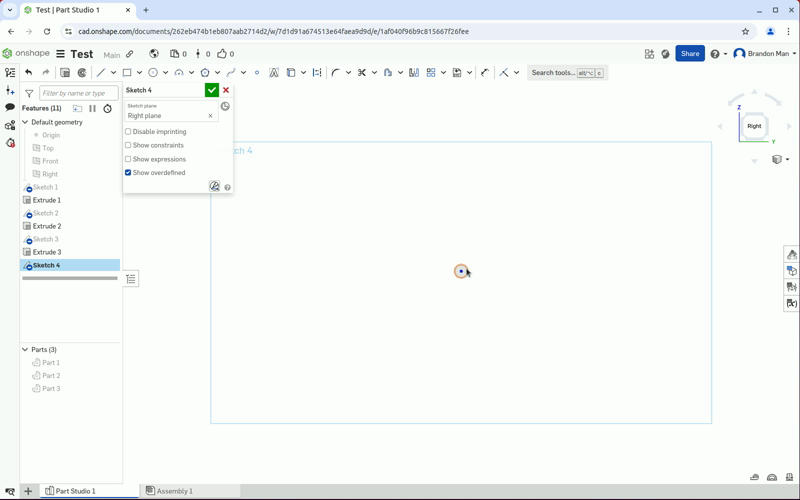
scroll(6)
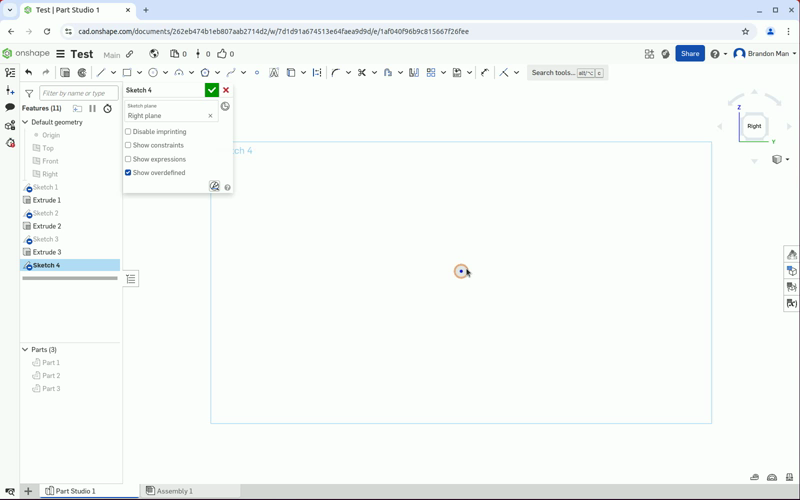
scroll(6)
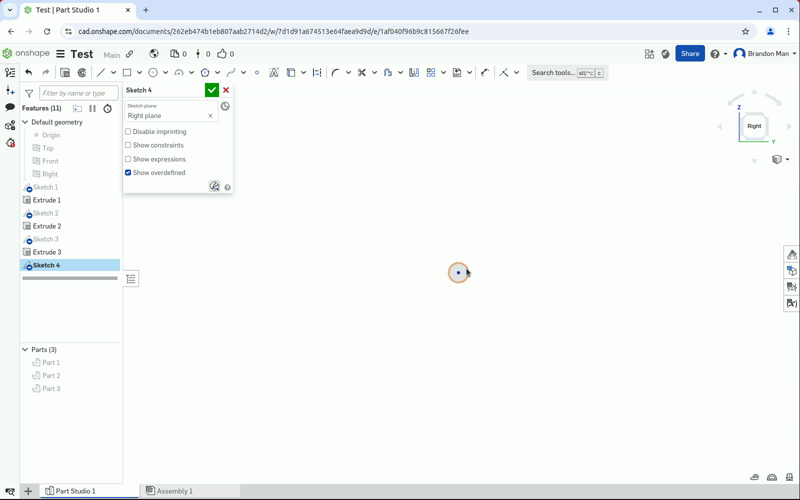
scroll(6)
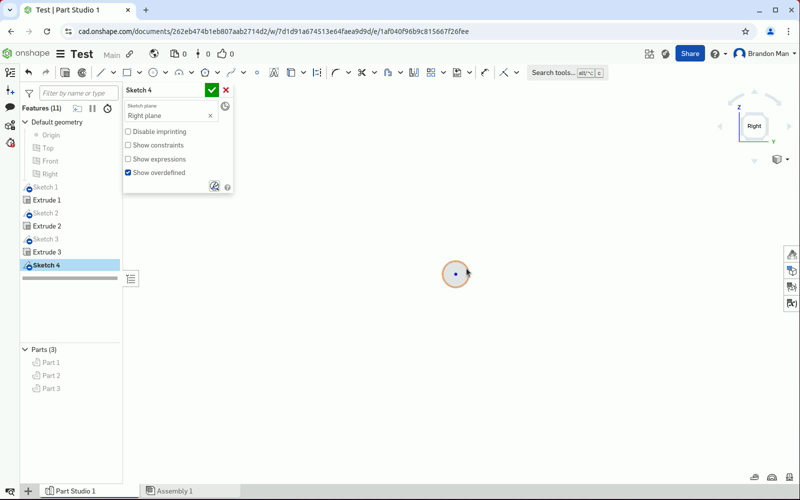
scroll(6)
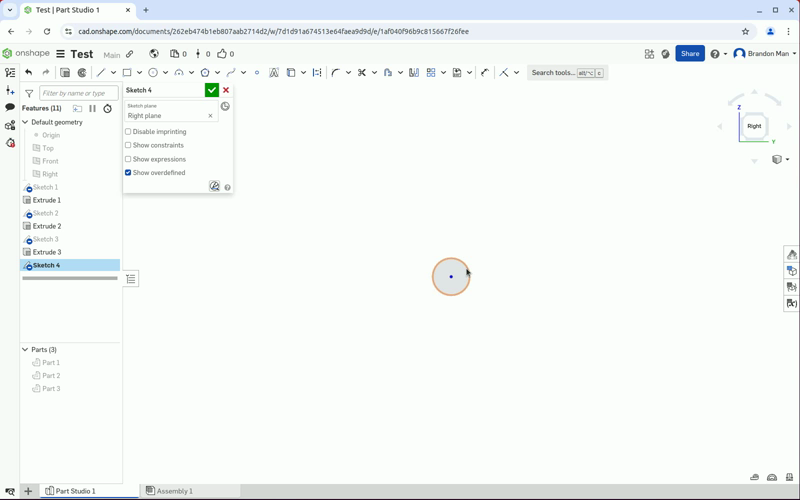
scroll(6)
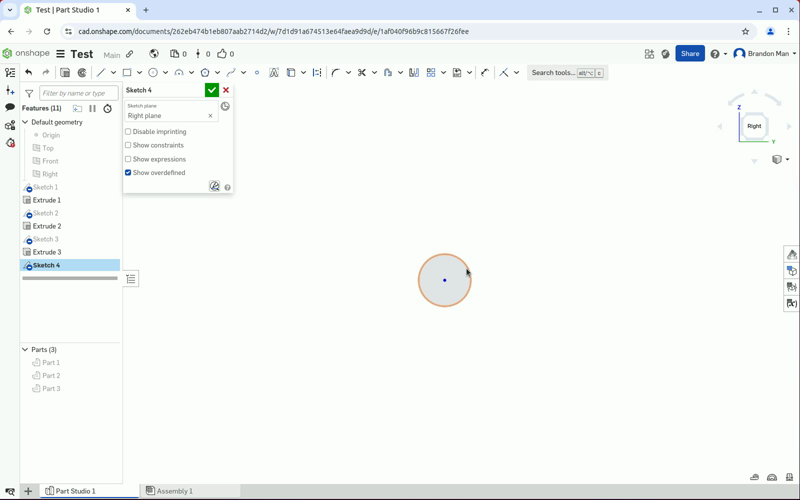
scroll(6)
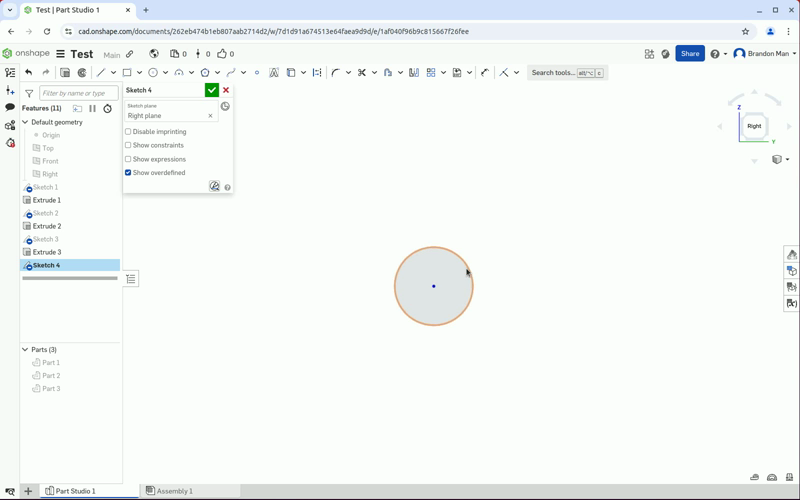
scroll(6)
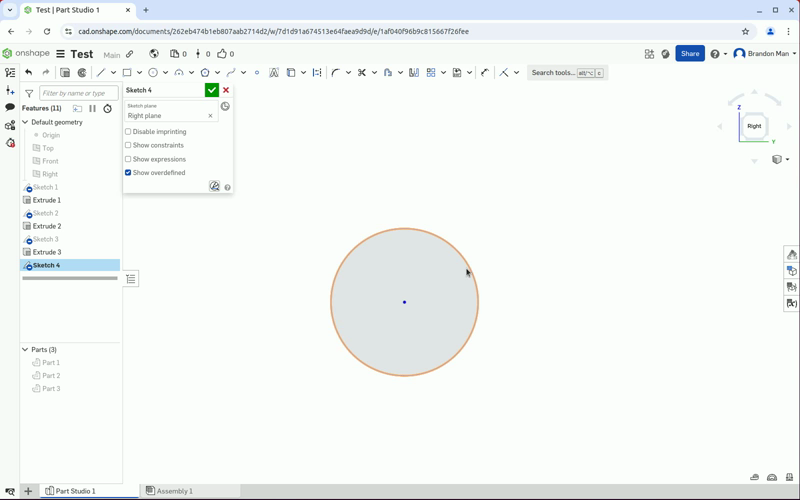
click(466, 268)
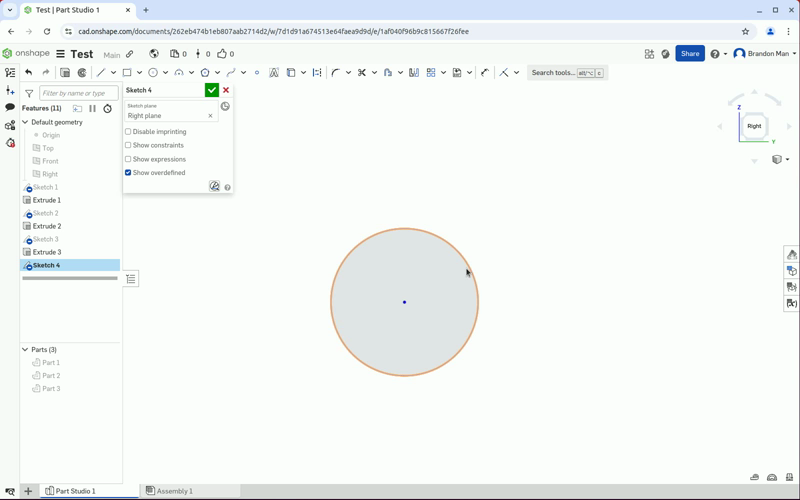
scroll(-6)
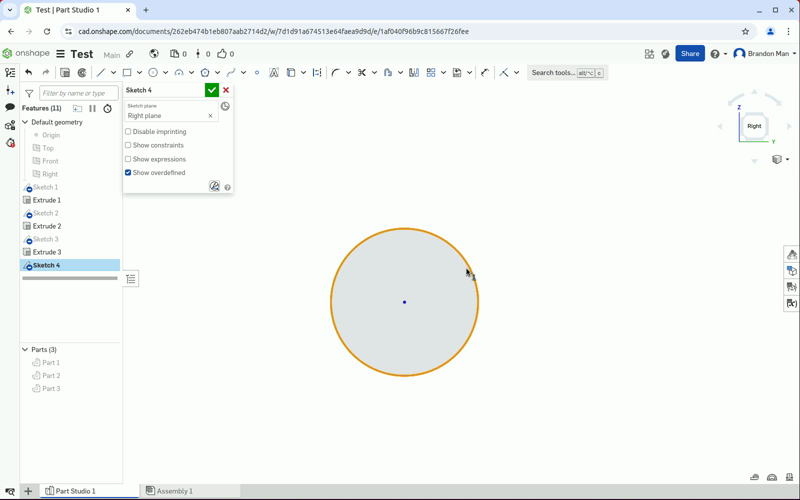
scroll(-6)
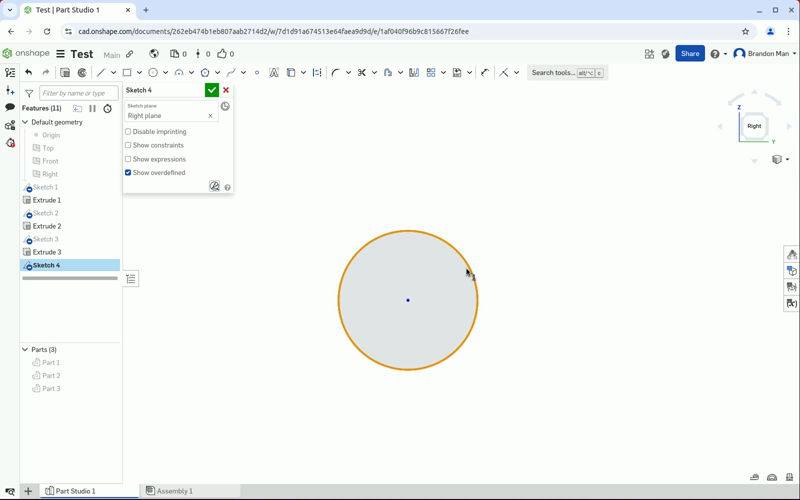
scroll(-6)
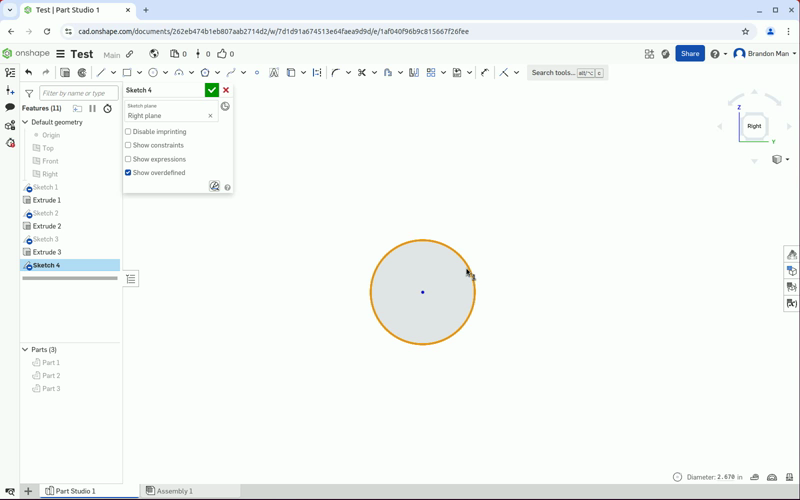
scroll(-6)
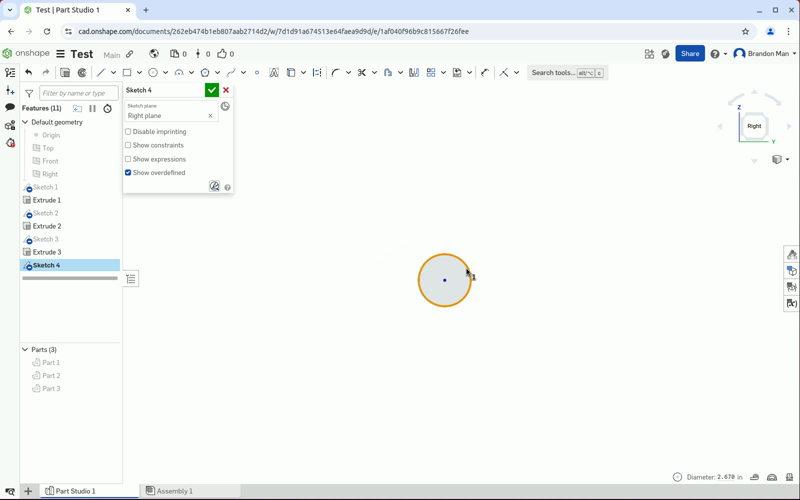
scroll(-6)
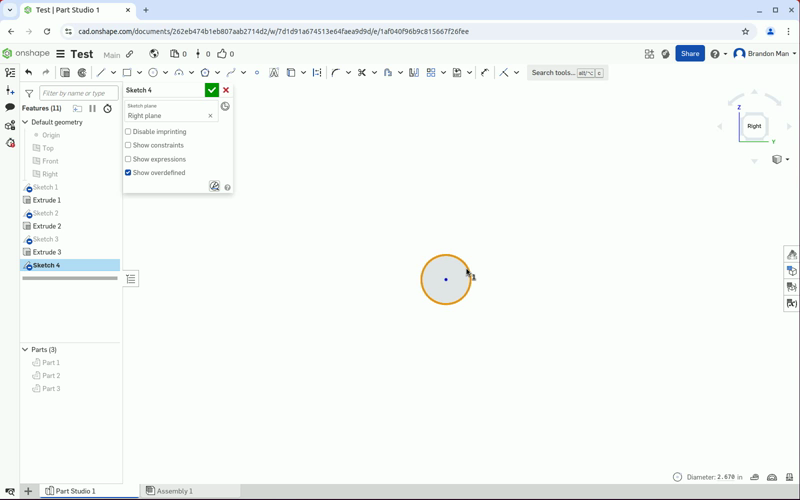
scroll(-6)
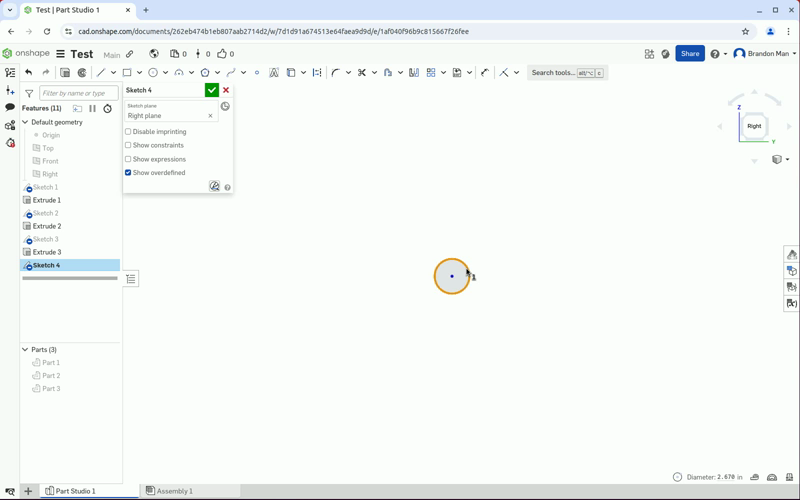
scroll(-6)
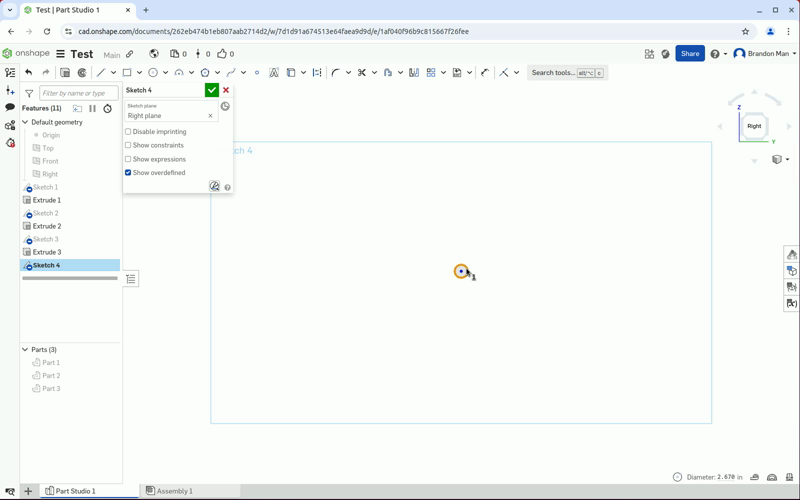
mouse_move(73, 352)
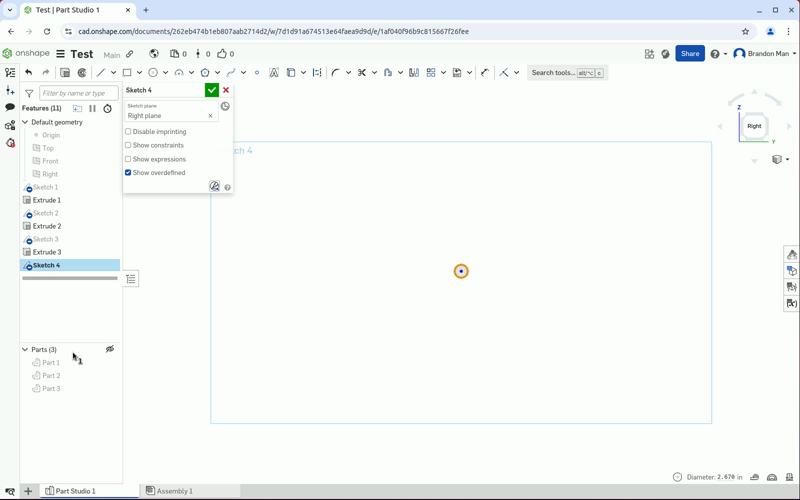
key(shift+y)
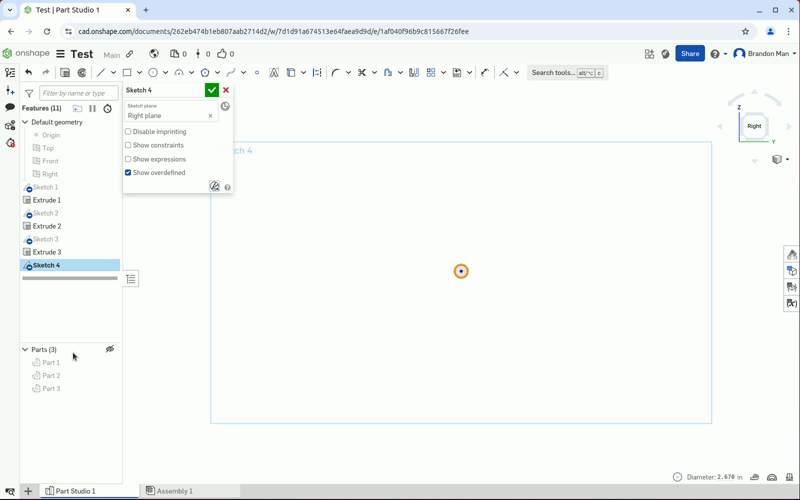
key(shift+e)
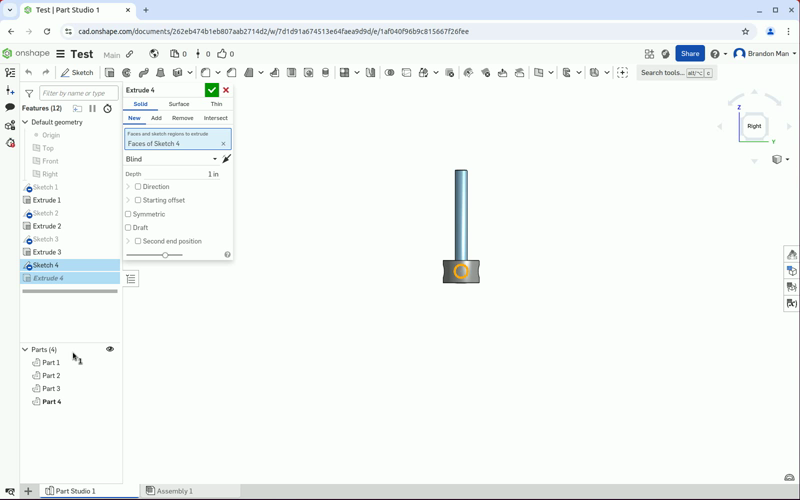
mouse_move(143, 106)
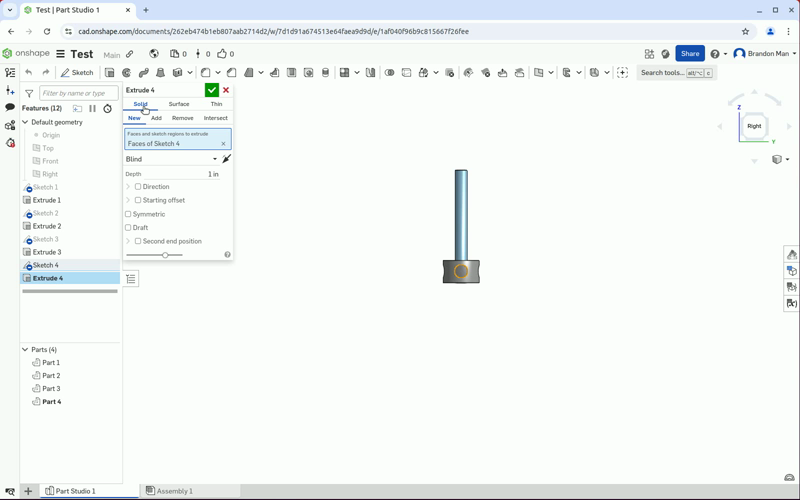
click(143, 106)
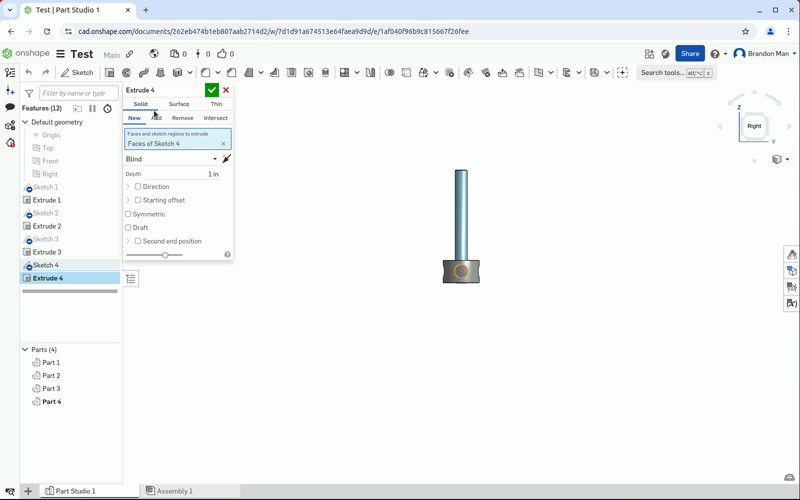
mouse_move(186, 120)
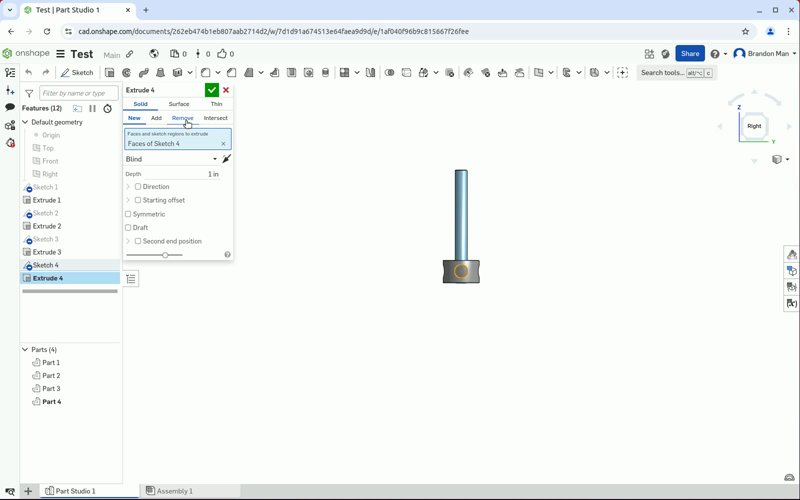
click(186, 120)
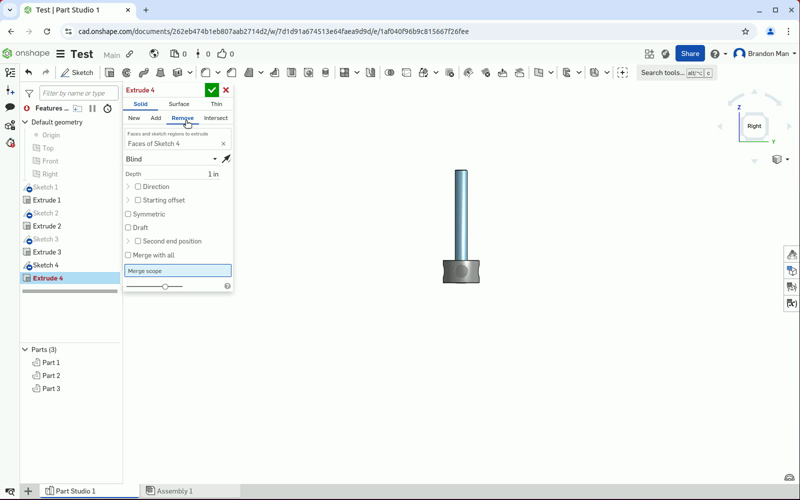
key(tab, 4)
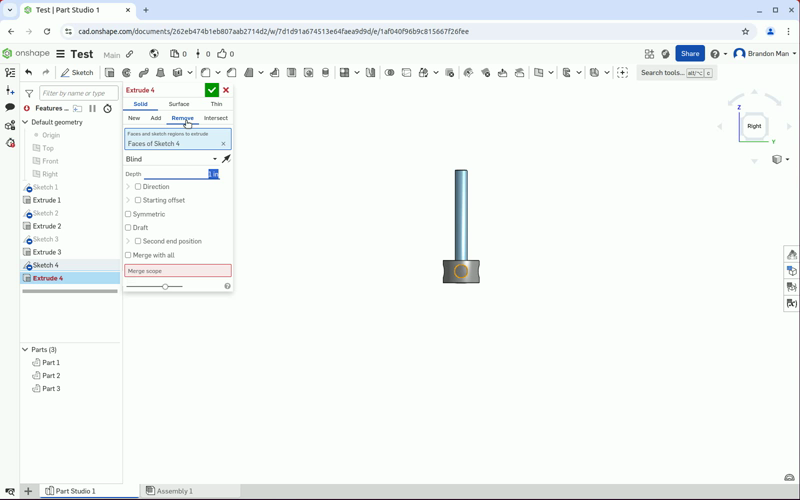
text(14.442)
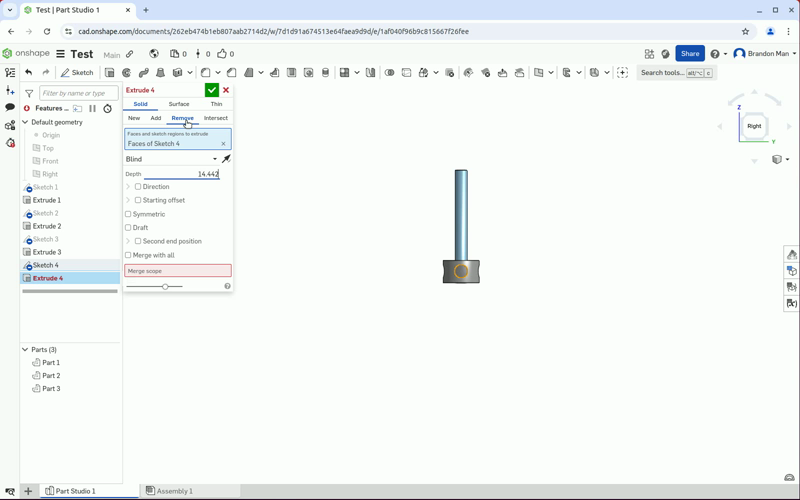
key(tab, 3)
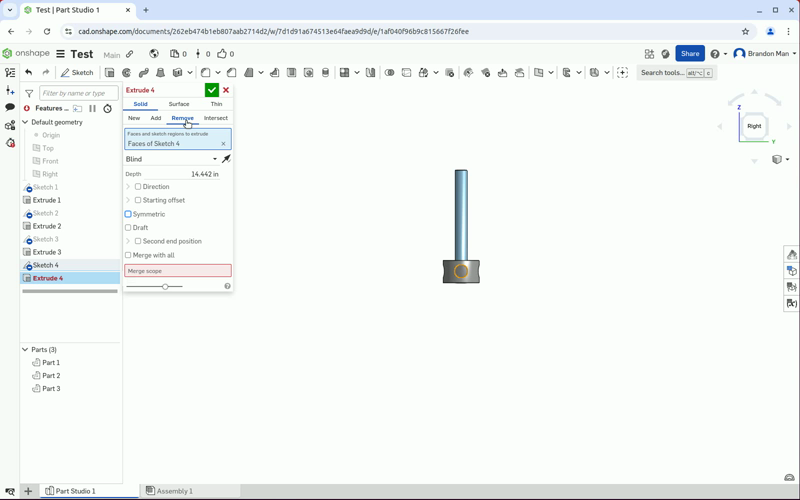
key(space)
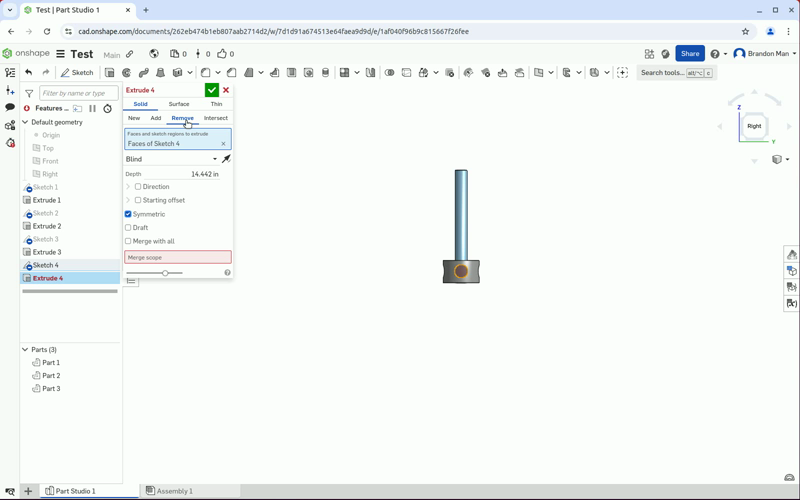
key(tab, 2)
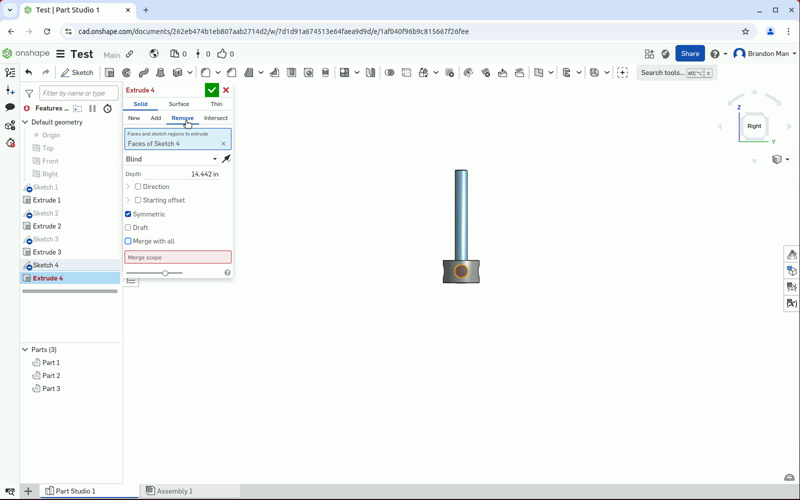
key(space)
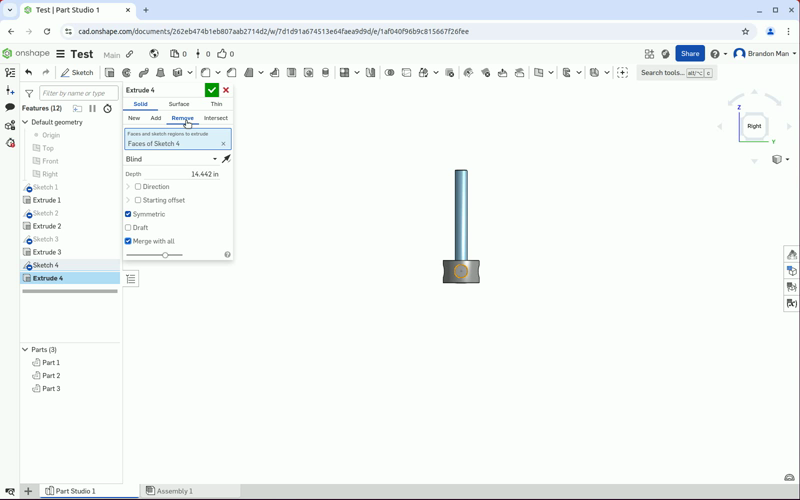
key(enter)
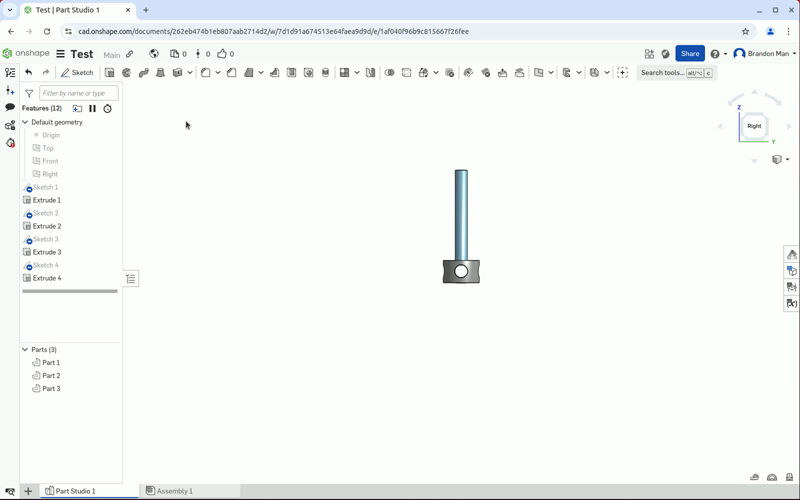
key(shift+h)
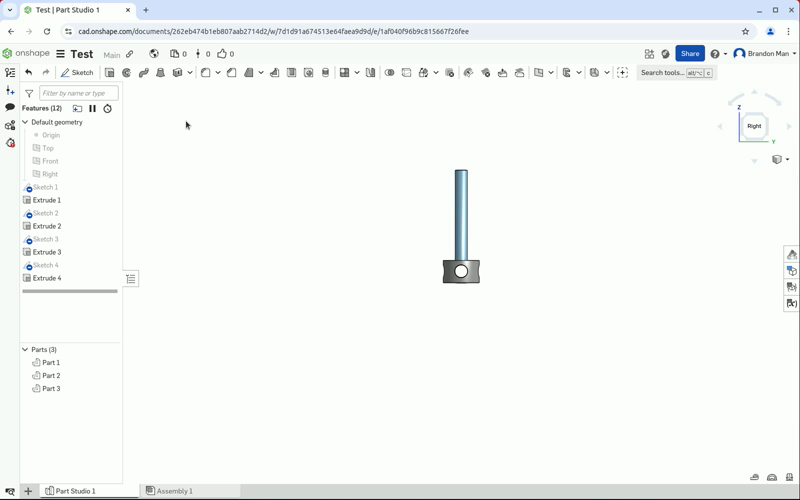
key(shift+h)
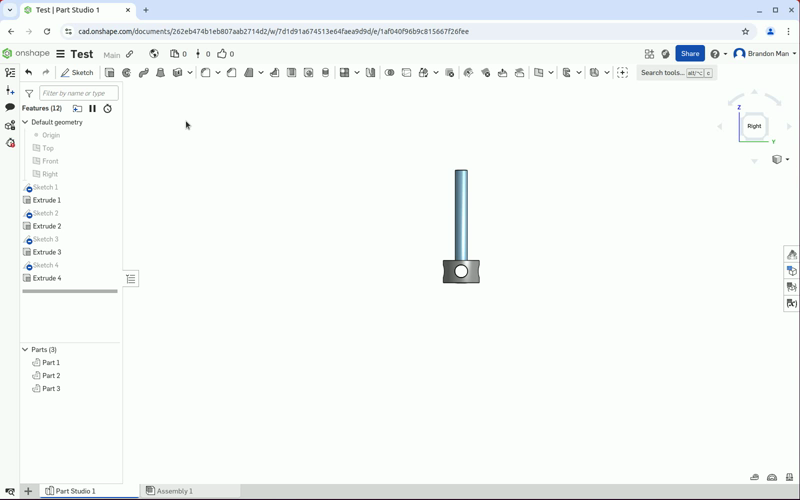
key(shift+7)
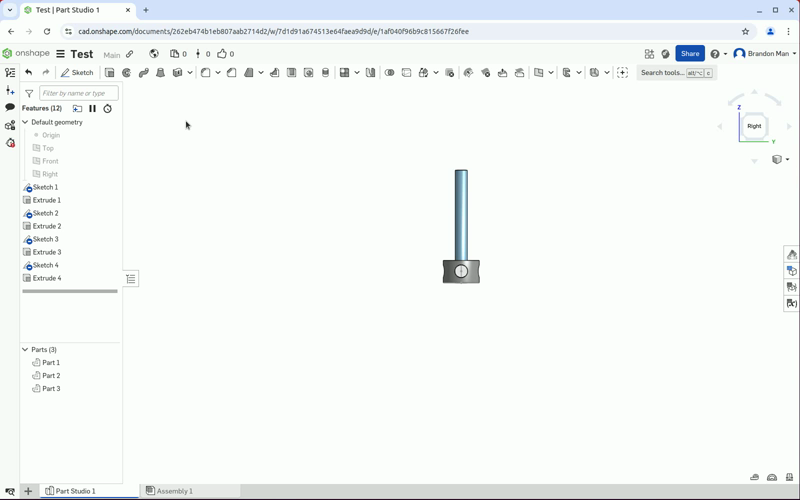
key(right, 2)
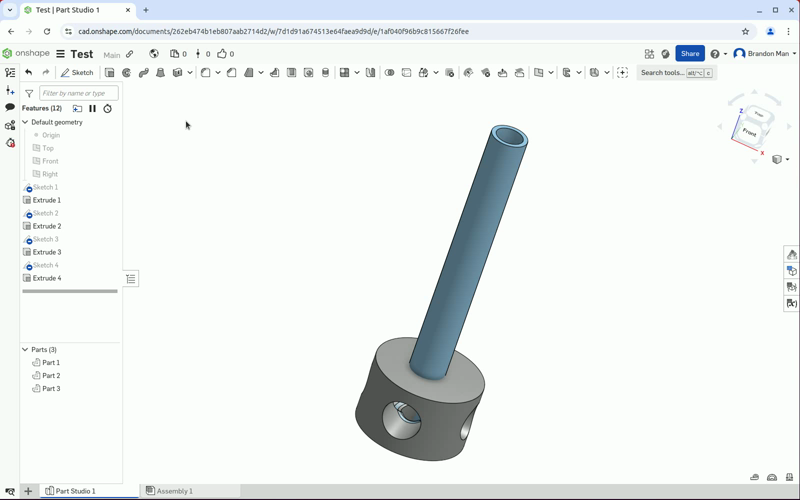
key(down, 2)
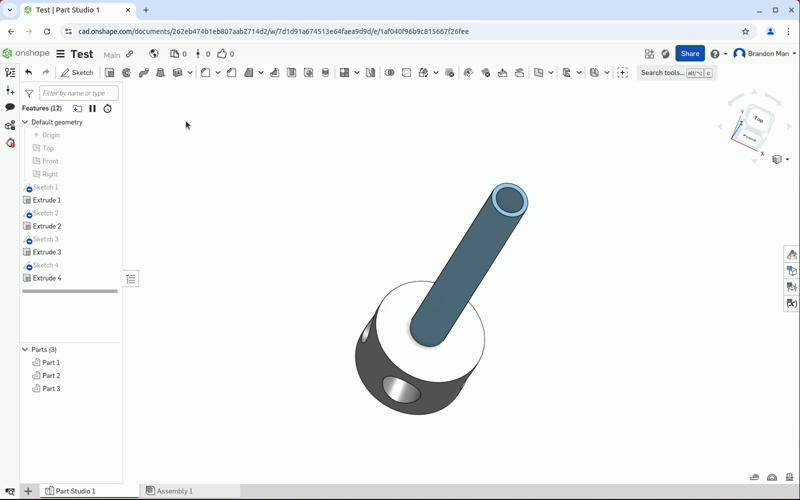
key(up, 2)
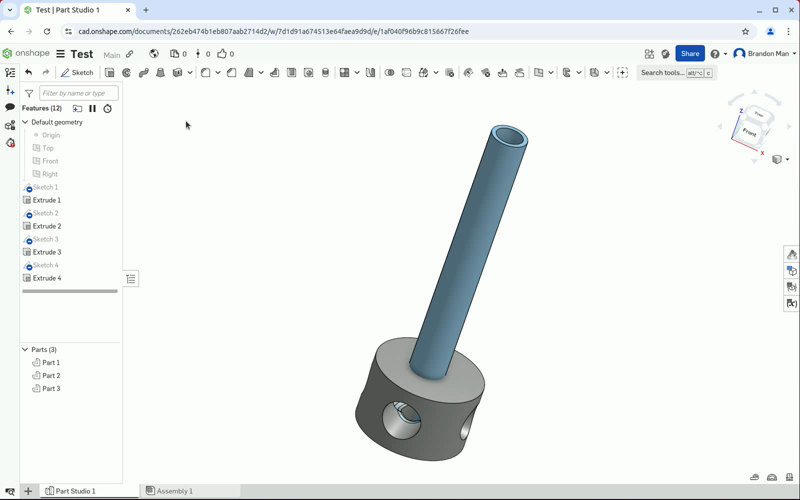
key(left, 2)
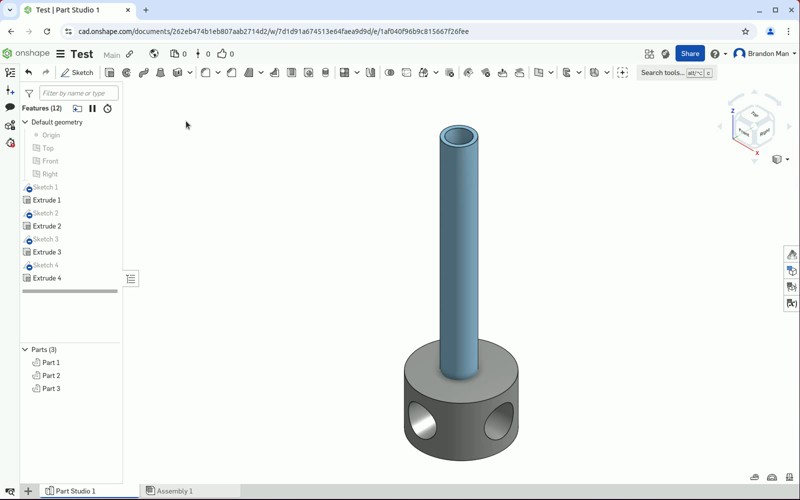
mouse_move(73, 189)
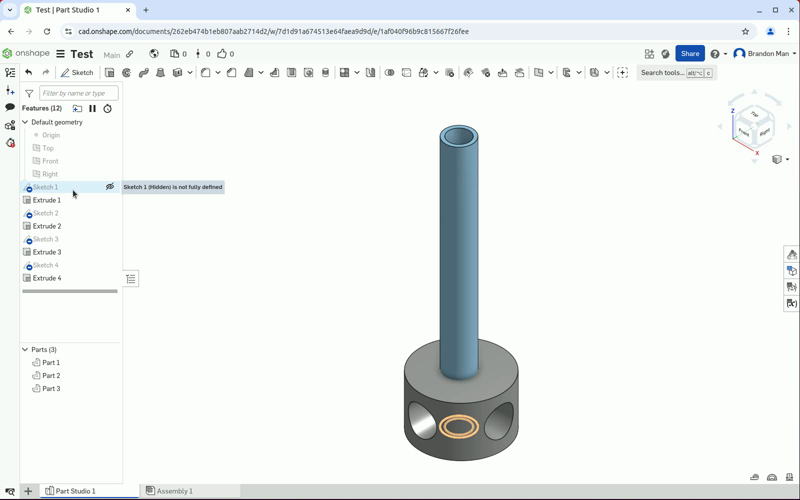
click(73, 189)